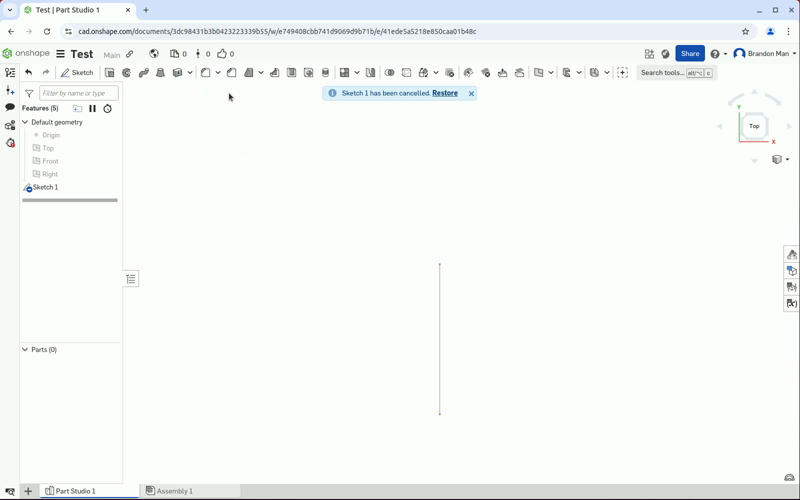
key(shift+h)
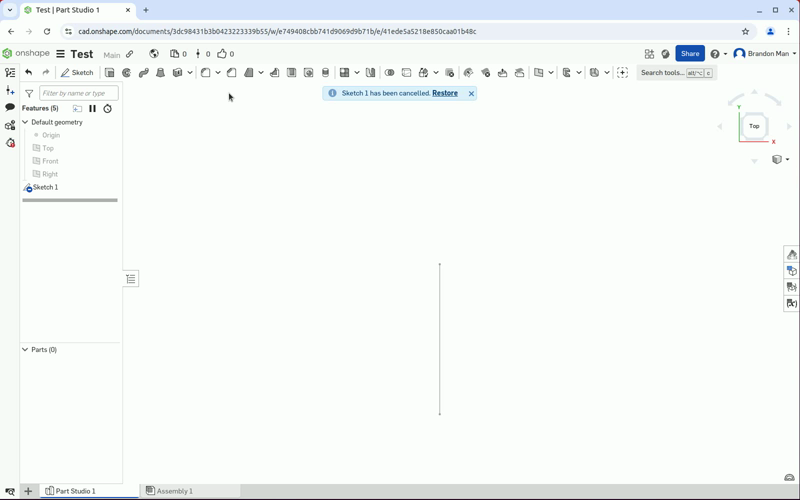
key(shift+s)
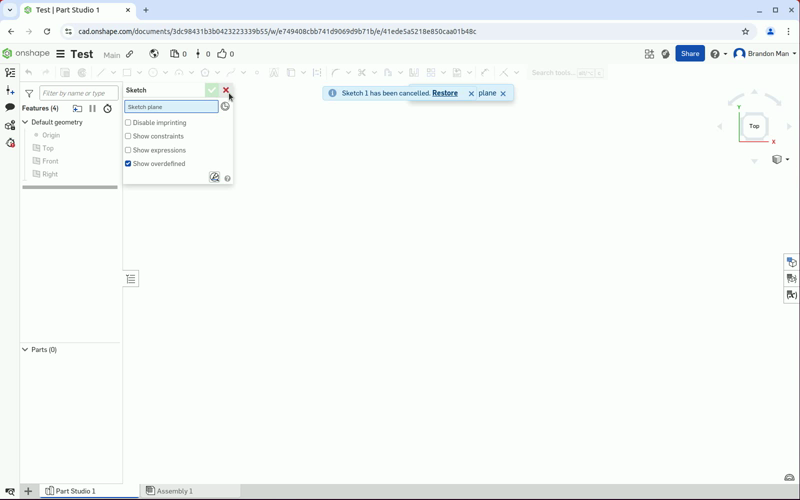
mouse_move(73, 150)
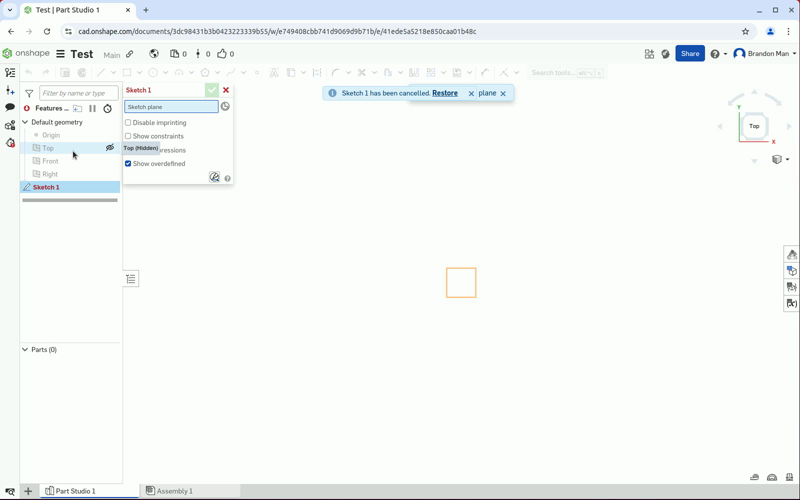
click(73, 150)
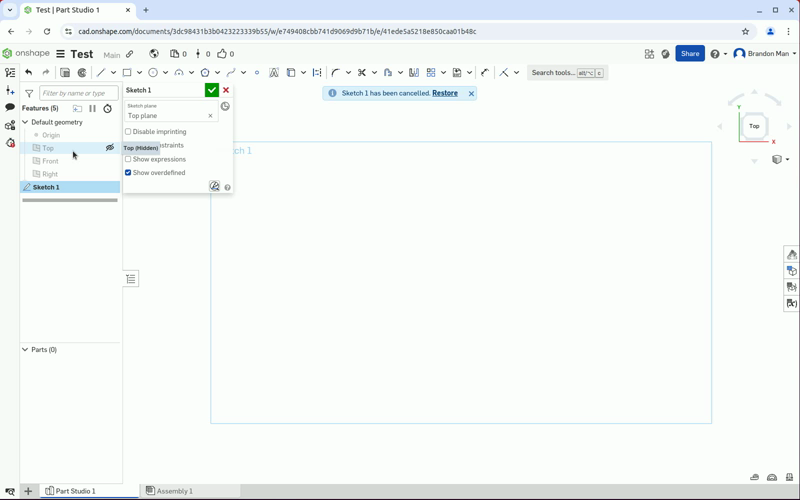
mouse_move(73, 352)
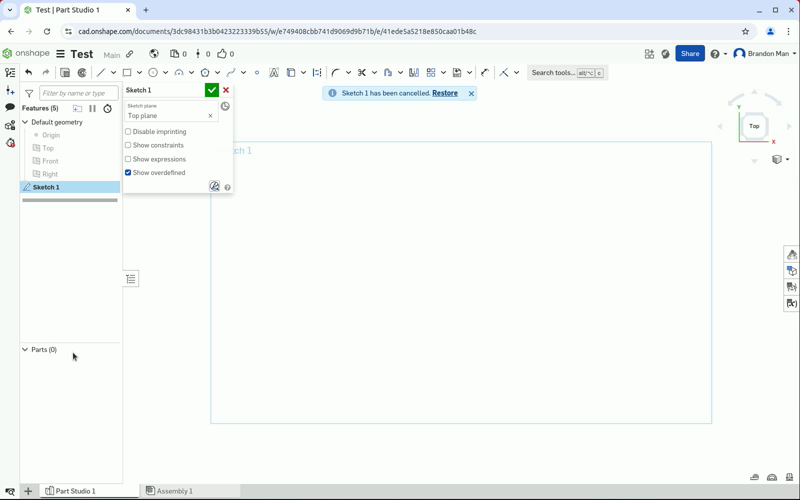
key(y)
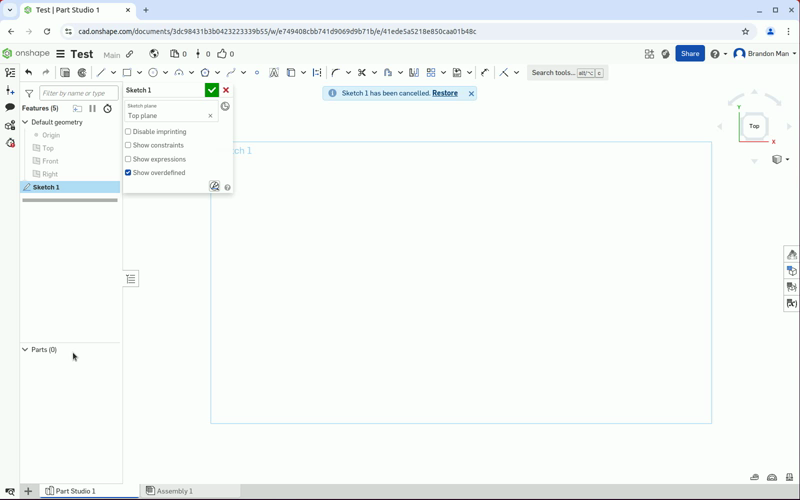
key(l)
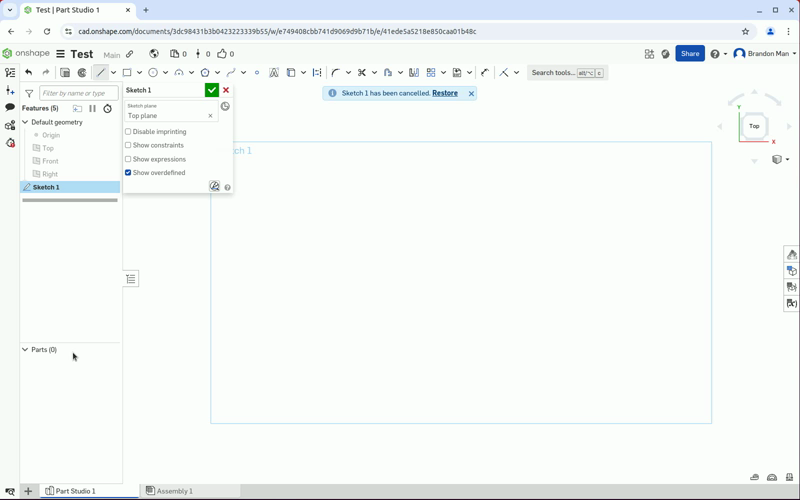
key_down(shift)
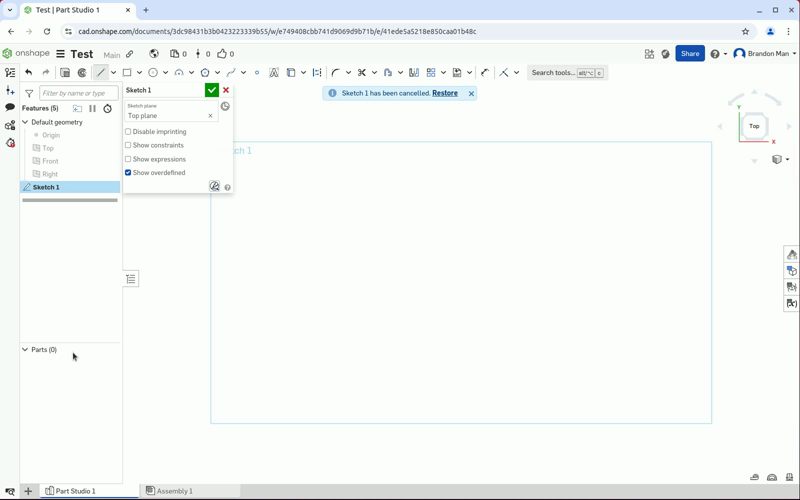
mouse_move(348, 299)
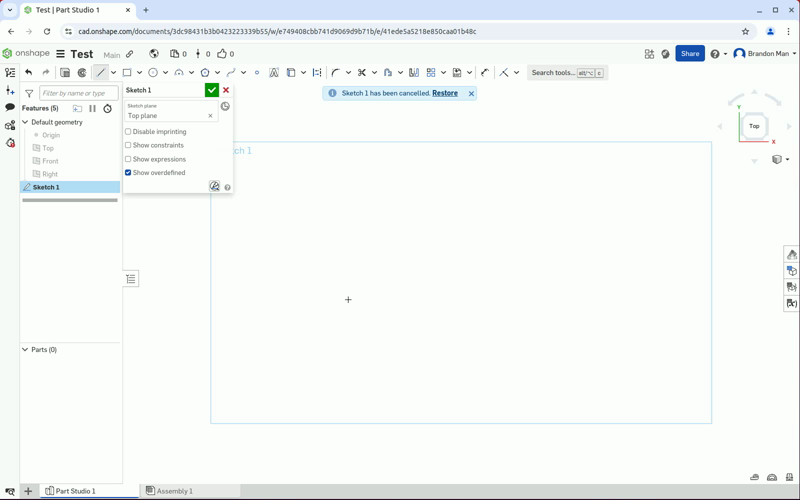
click(348, 299)
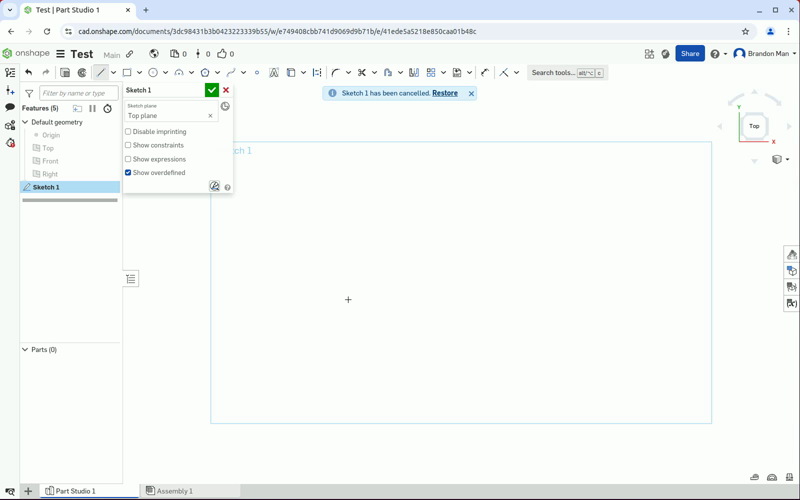
key_up(shift)
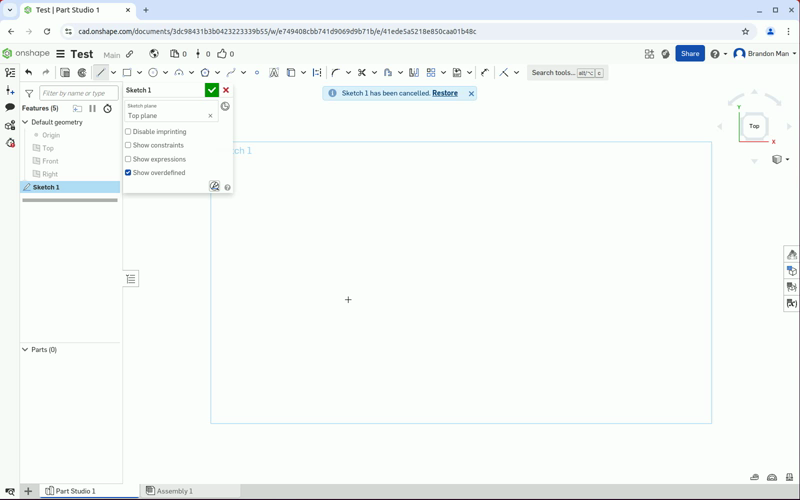
key_down(shift)
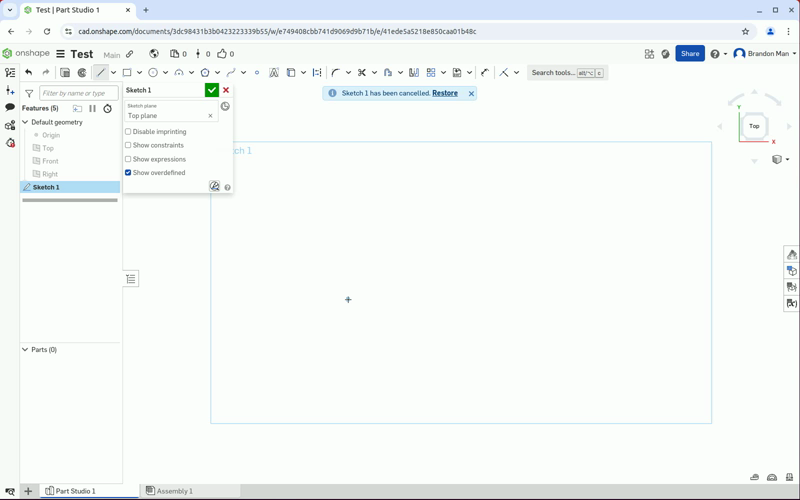
mouse_move(378, 299)
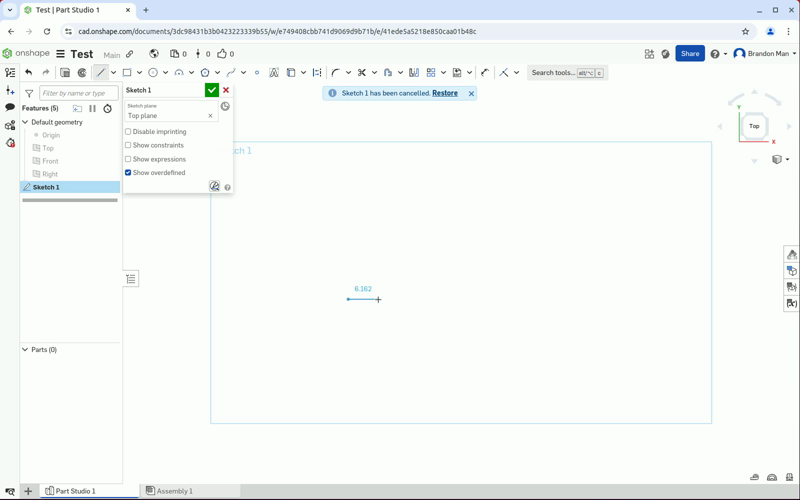
mouse_move(383, 299)
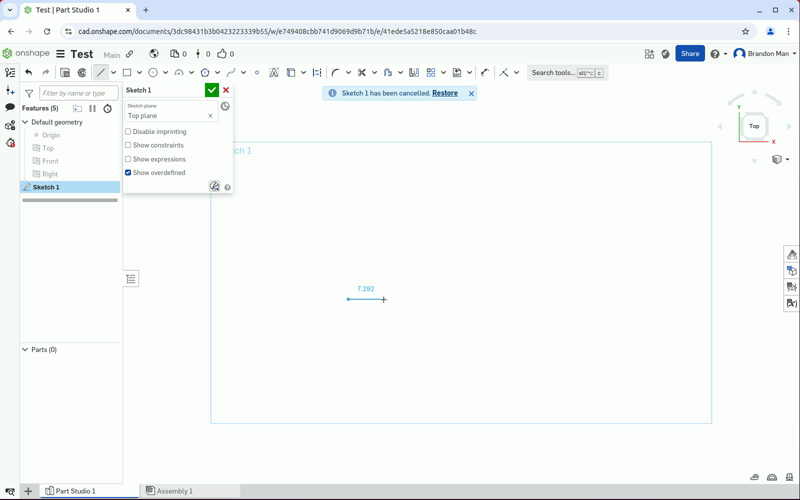
click(383, 299)
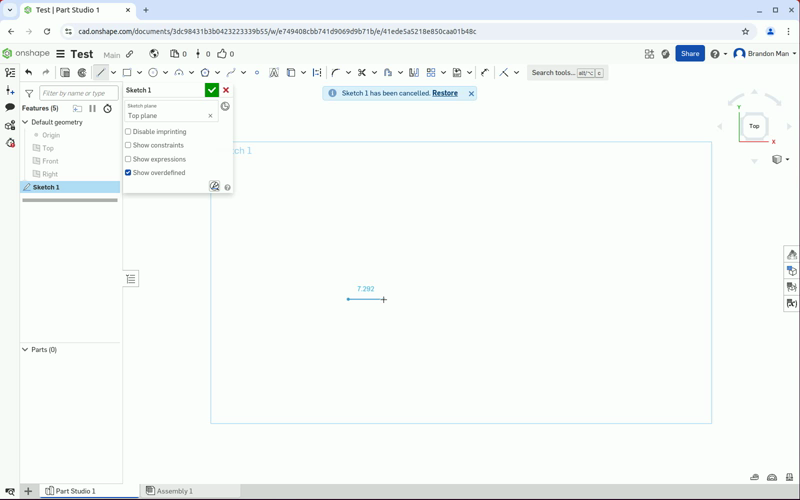
key_up(shift)
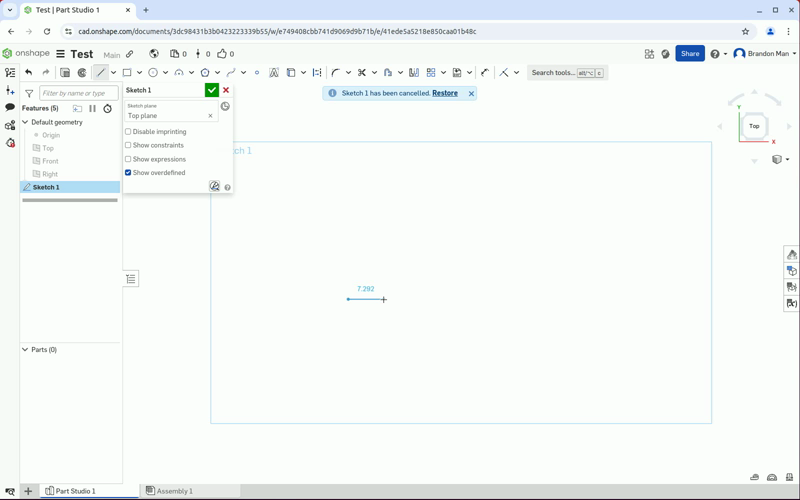
key(esc)
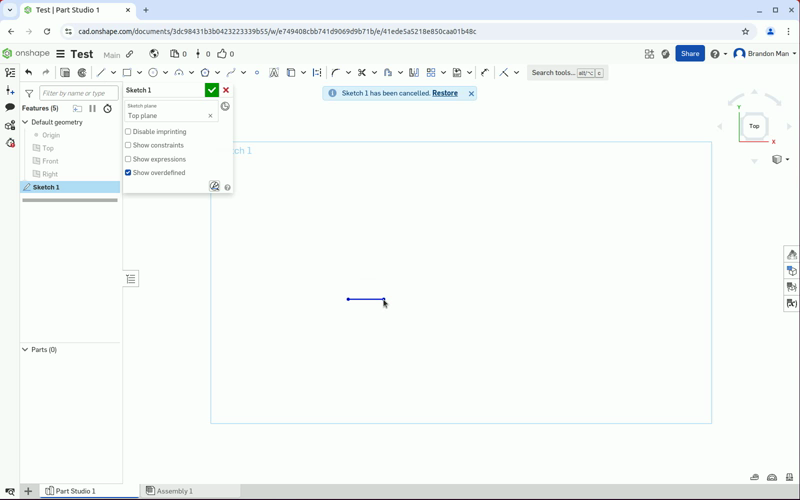
key(a)
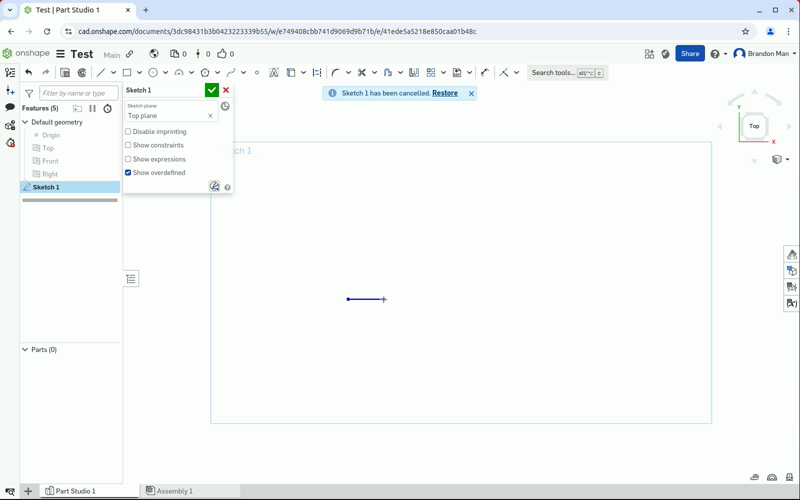
mouse_move(383, 299)
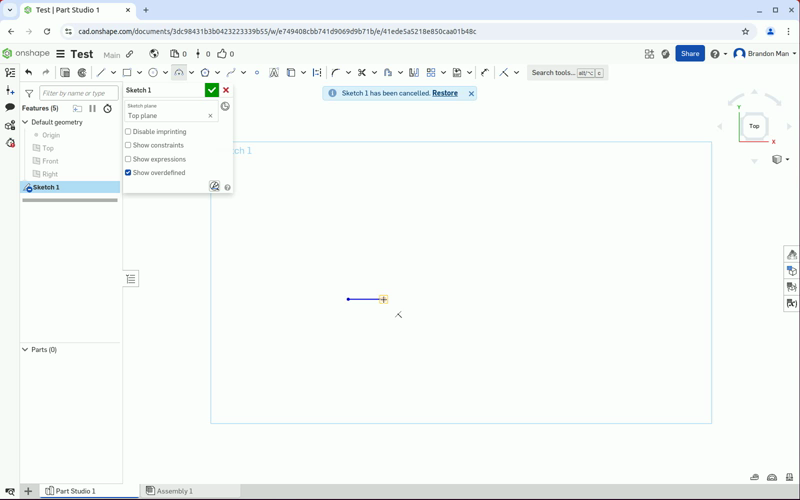
click(383, 299)
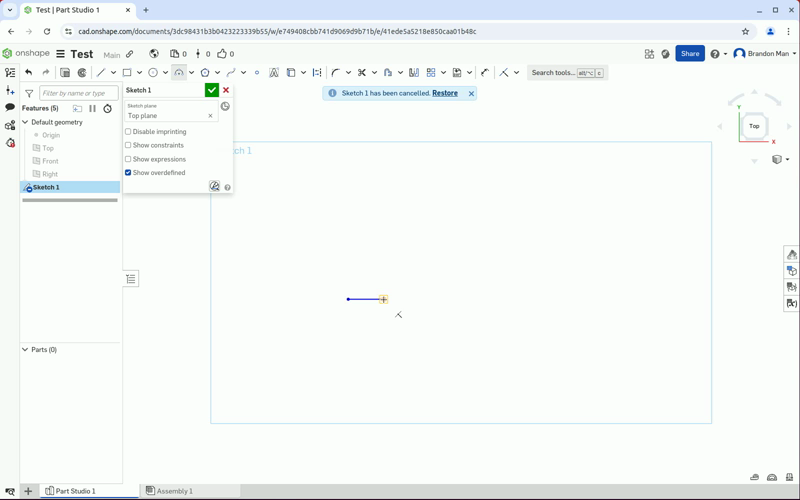
key_down(shift)
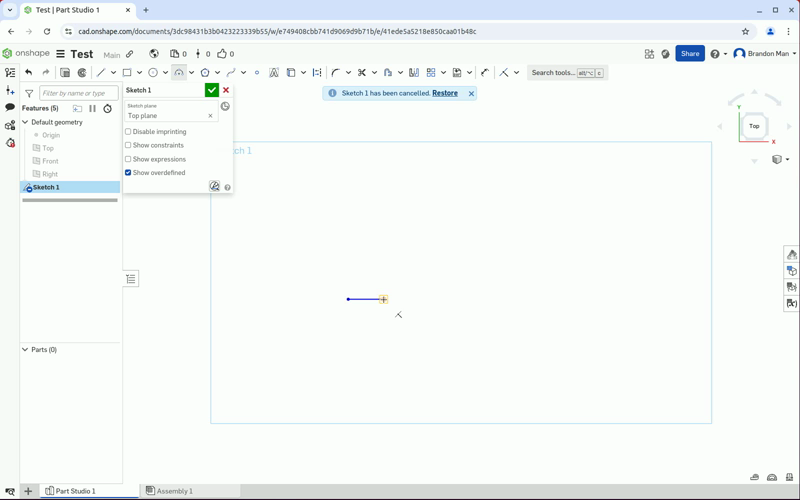
mouse_move(402, 292)
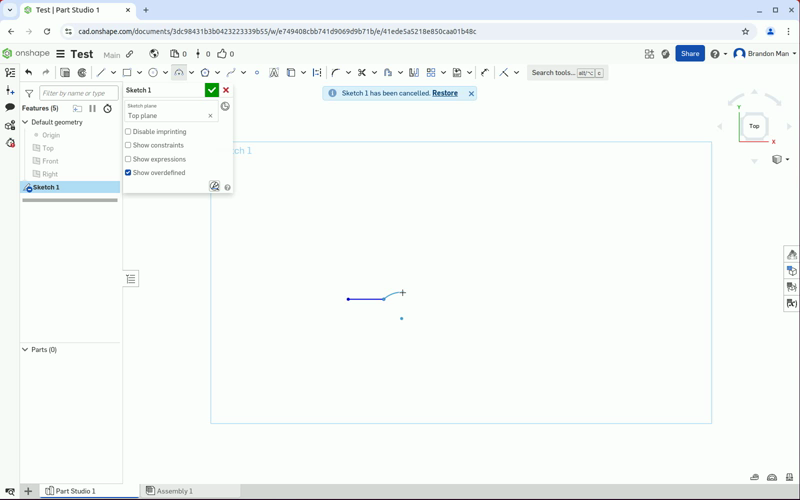
click(402, 292)
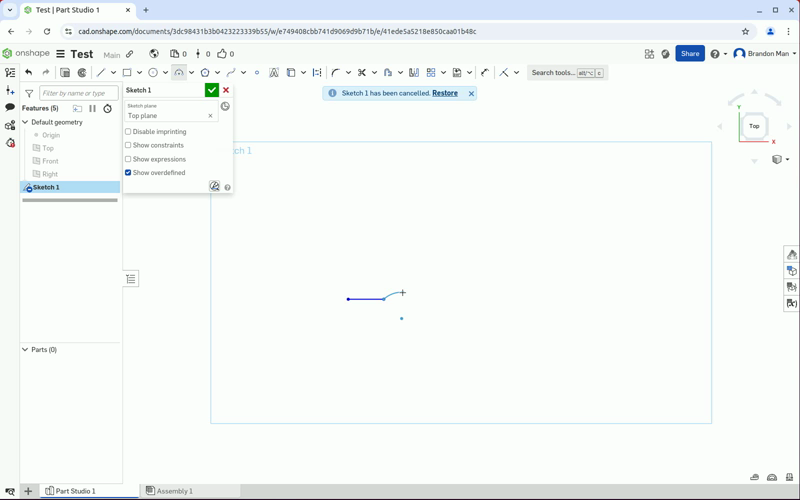
mouse_move(392, 293)
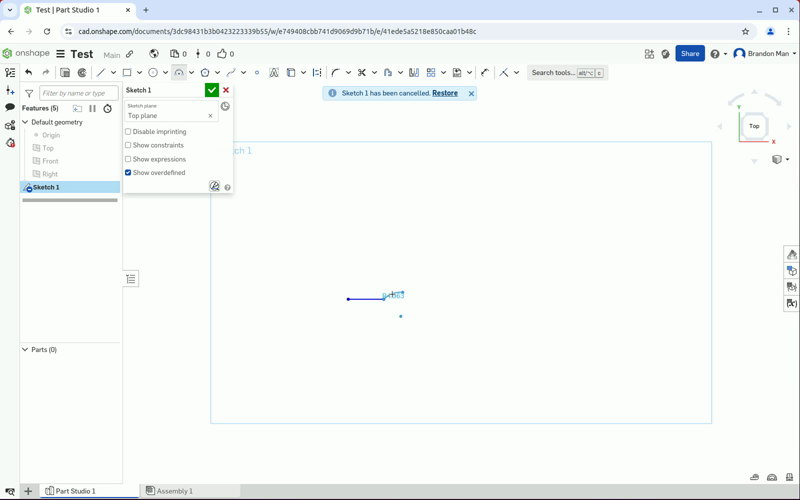
click(392, 293)
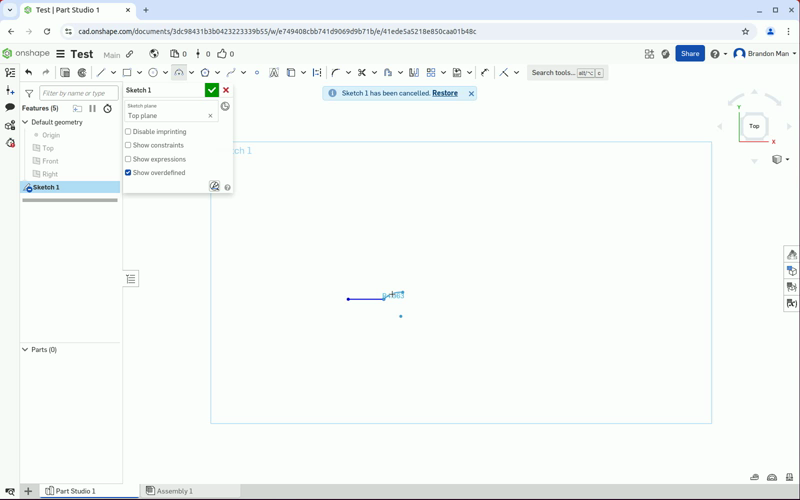
key_up(shift)
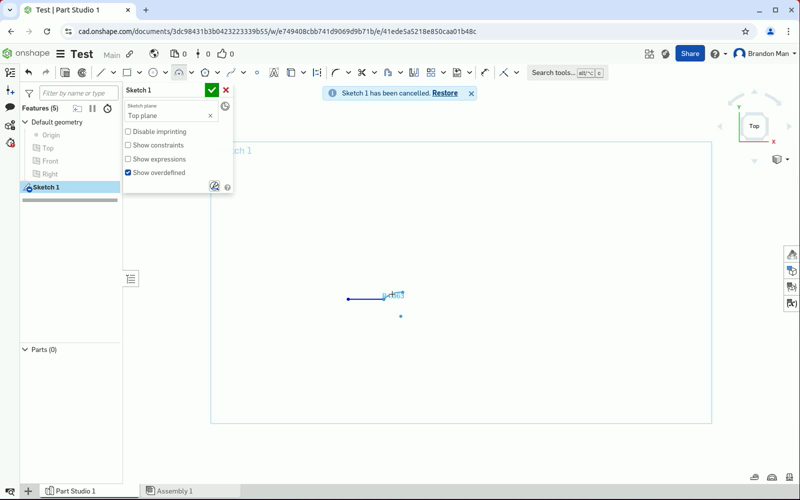
key(esc)
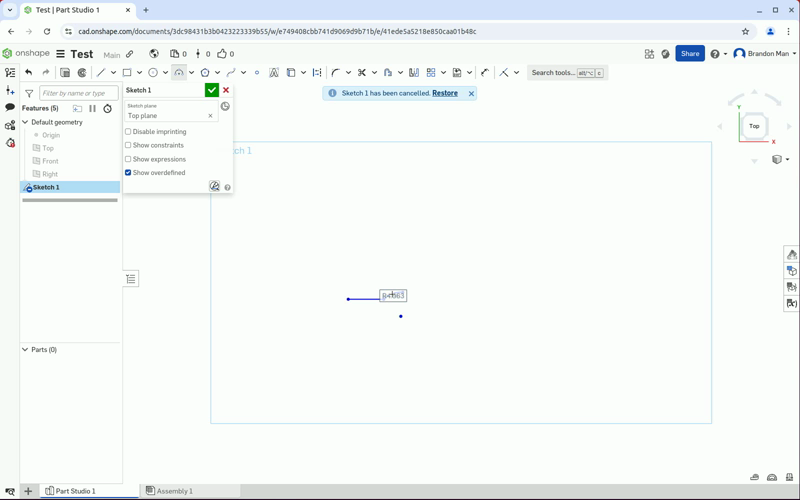
key(l)
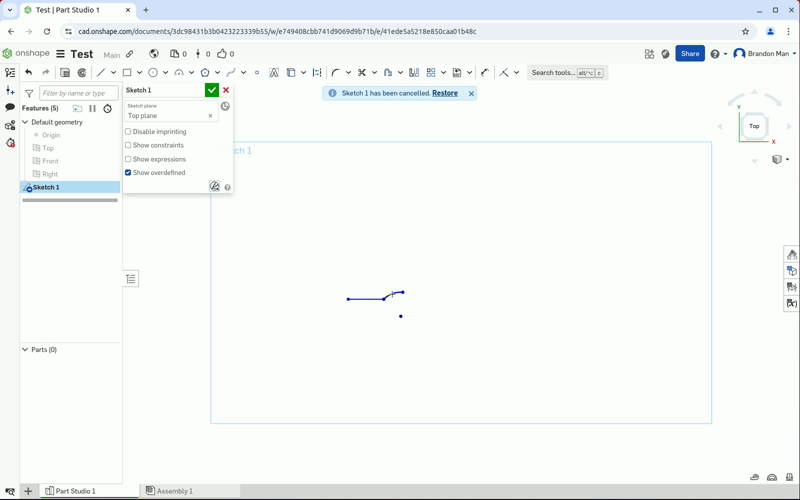
mouse_move(402, 292)
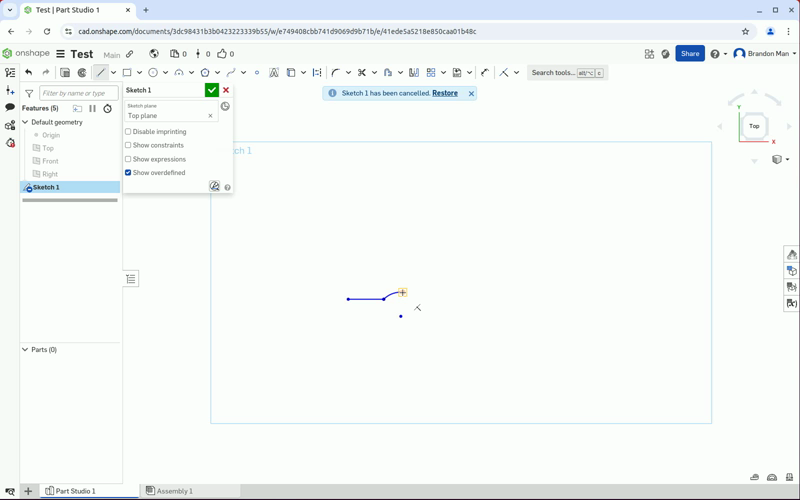
click(402, 292)
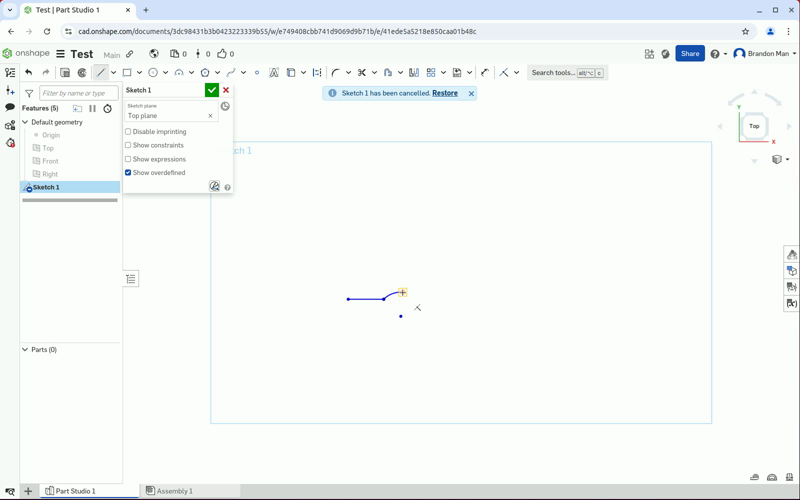
key_down(shift)
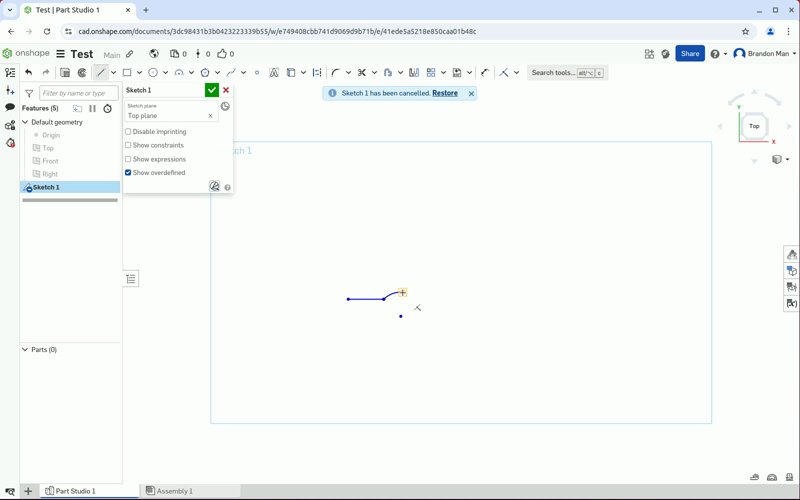
mouse_move(517, 292)
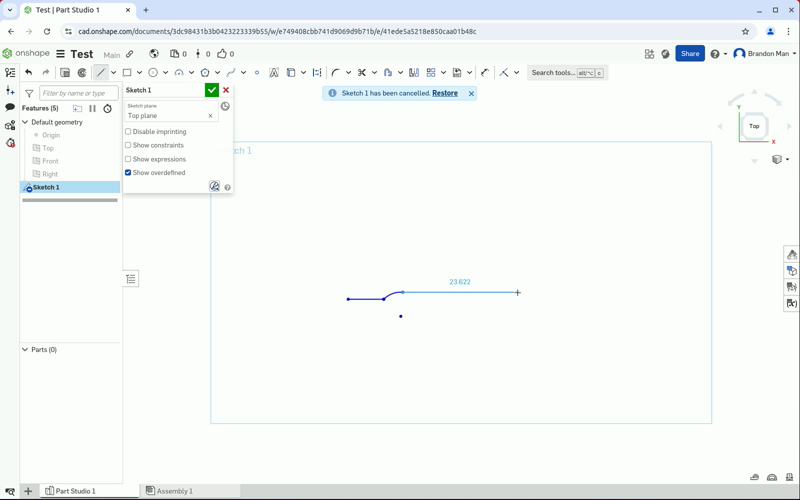
click(517, 292)
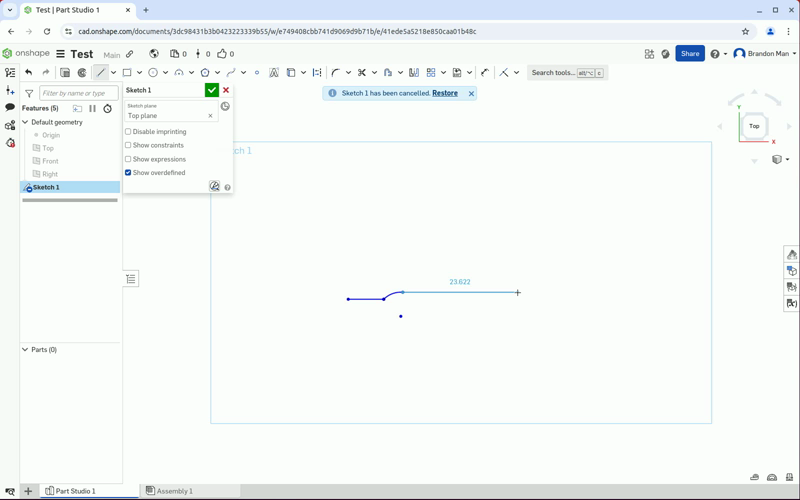
key_up(shift)
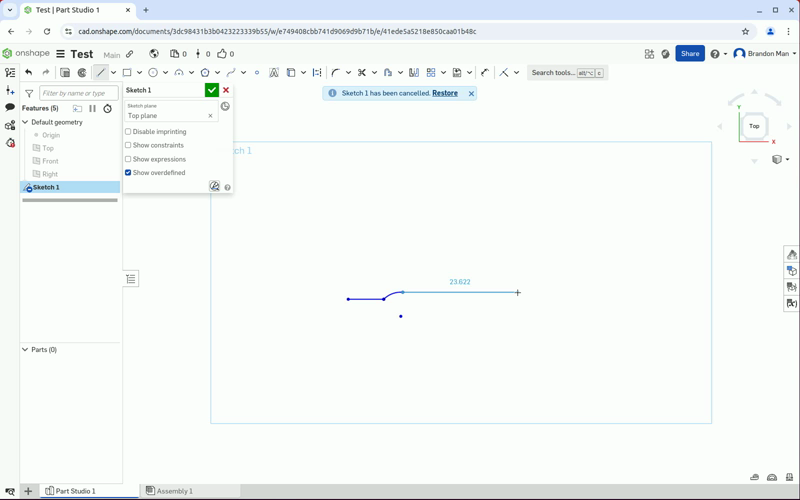
key(esc)
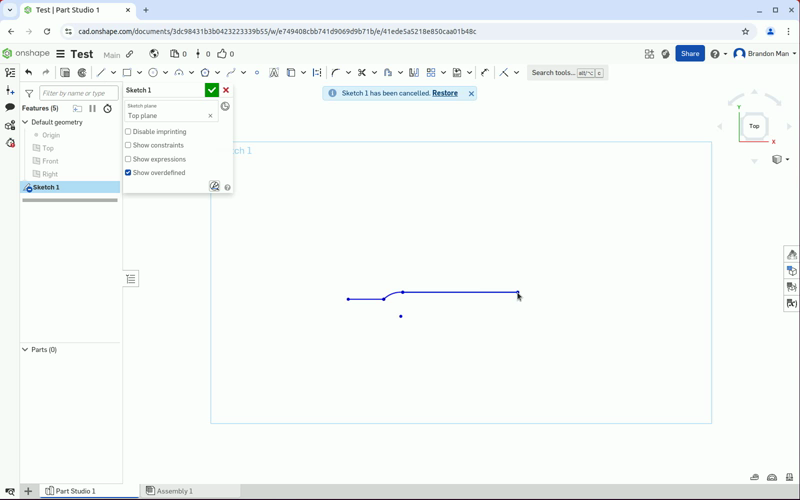
key(a)
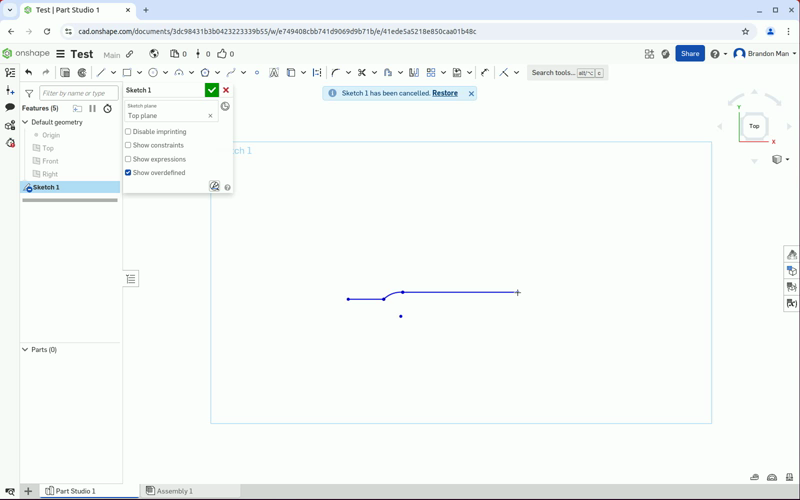
mouse_move(517, 292)
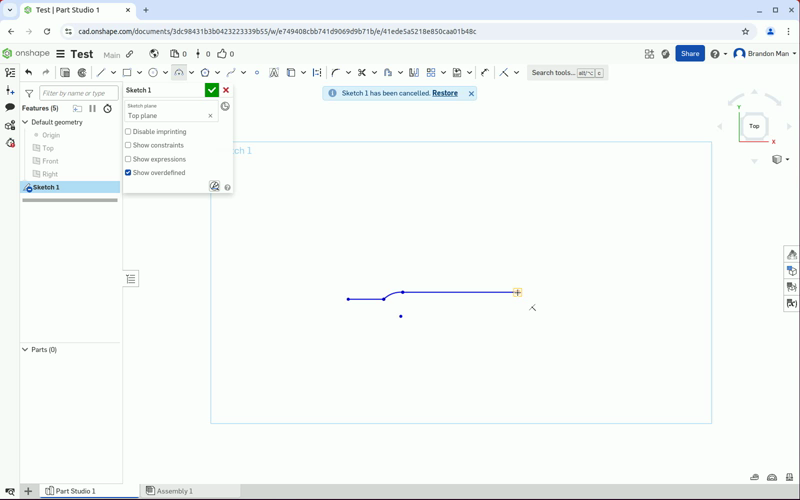
click(517, 292)
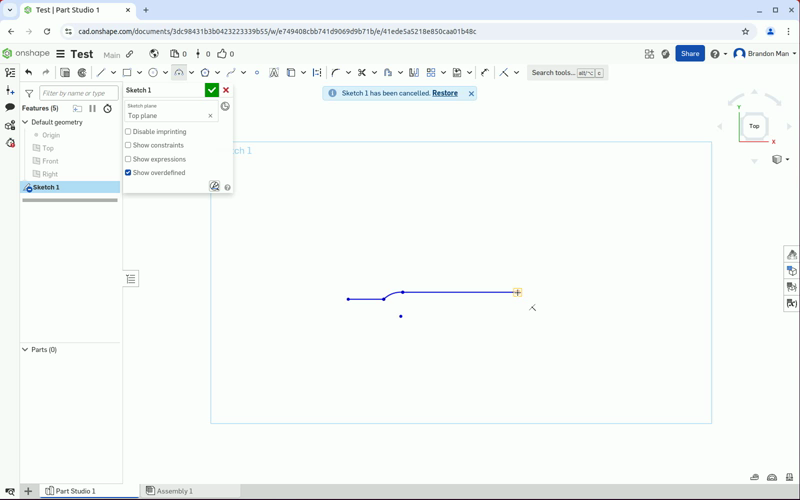
key_down(shift)
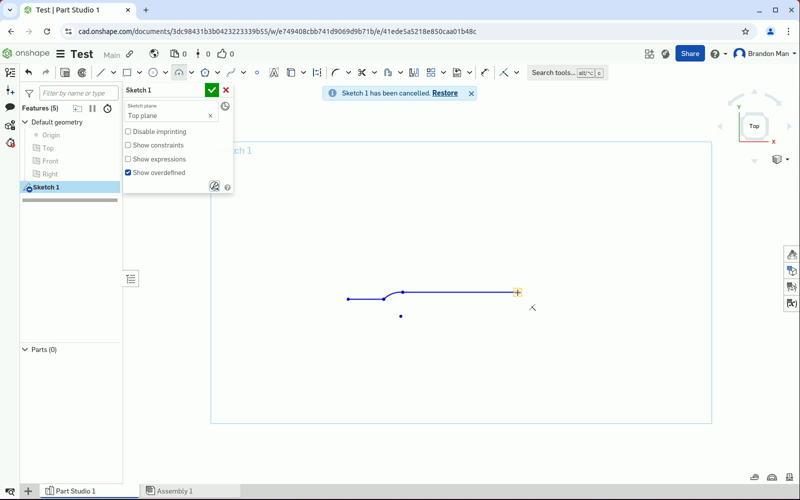
mouse_move(536, 299)
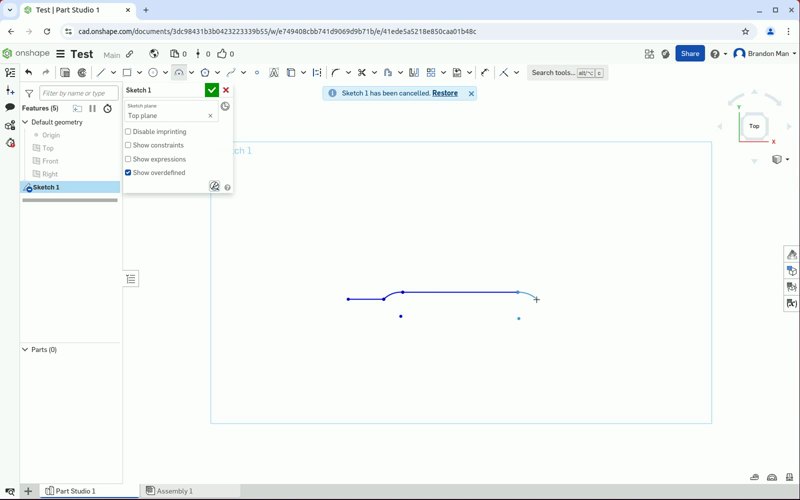
click(536, 299)
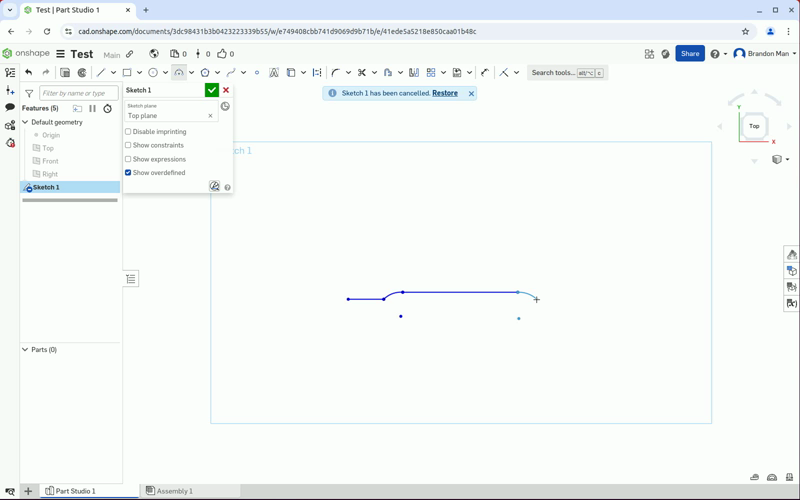
mouse_move(528, 293)
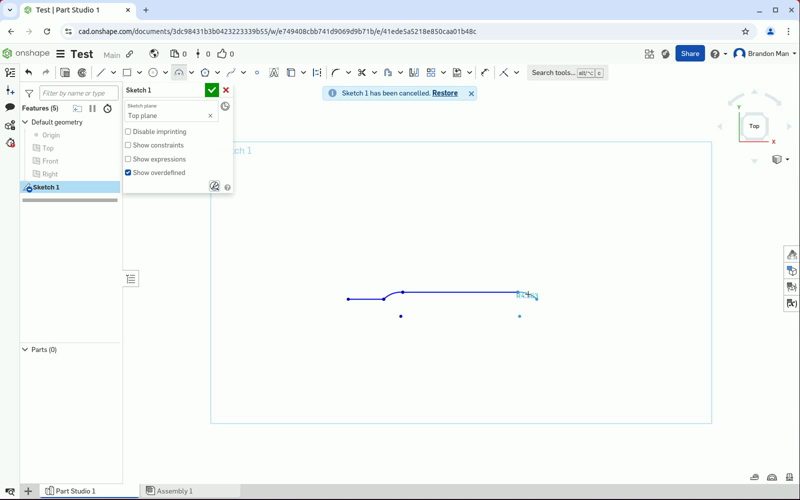
click(528, 293)
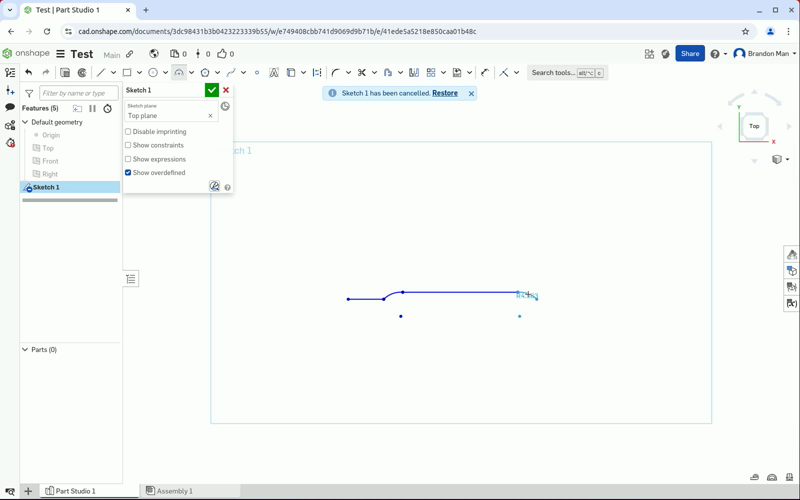
key_up(shift)
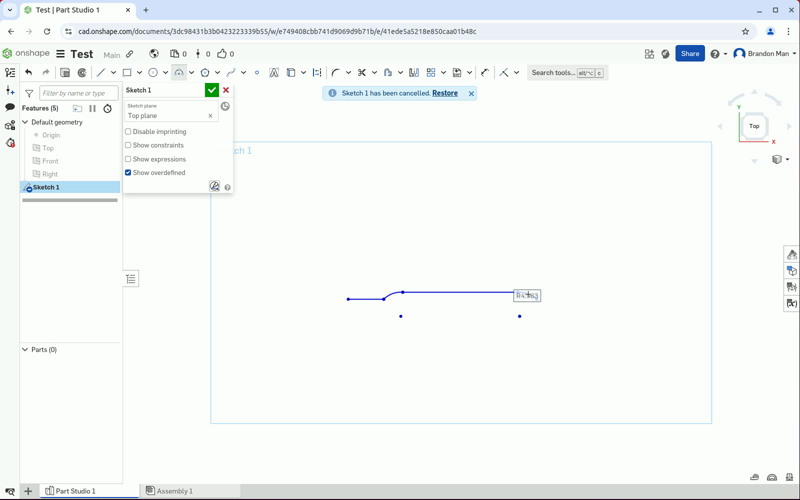
key(esc)
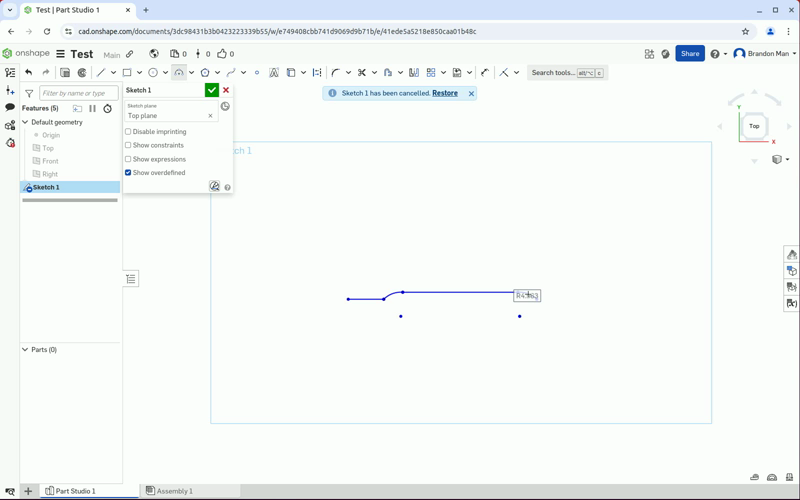
key(l)
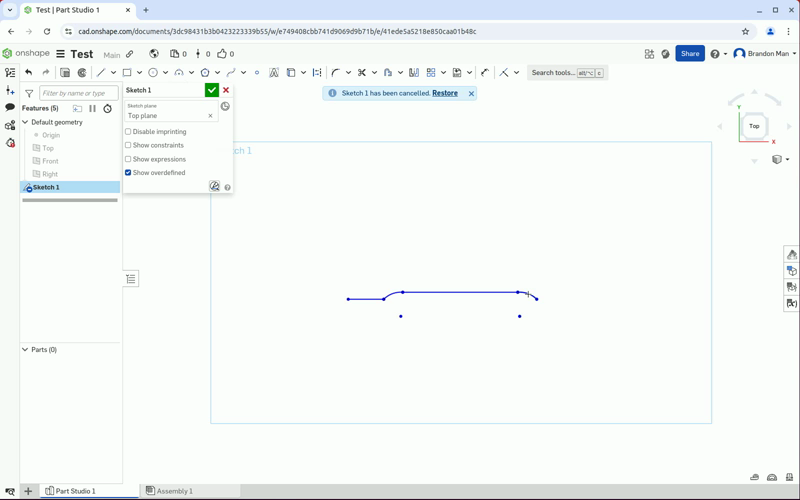
mouse_move(536, 299)
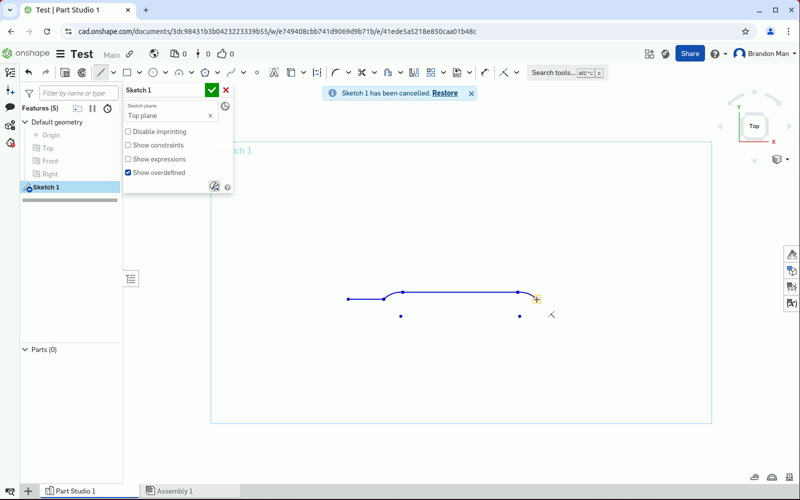
click(536, 299)
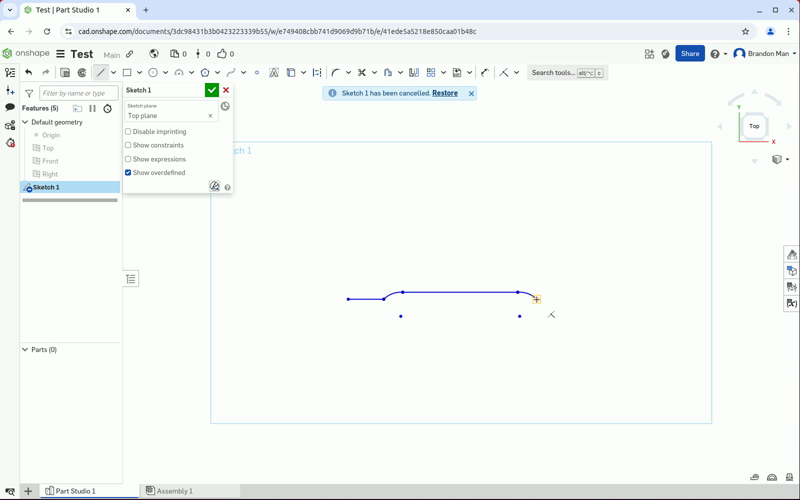
key_down(shift)
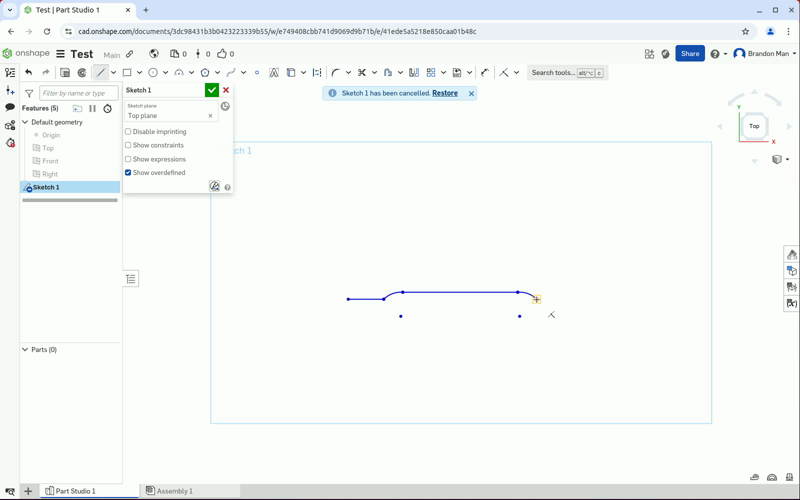
mouse_move(566, 299)
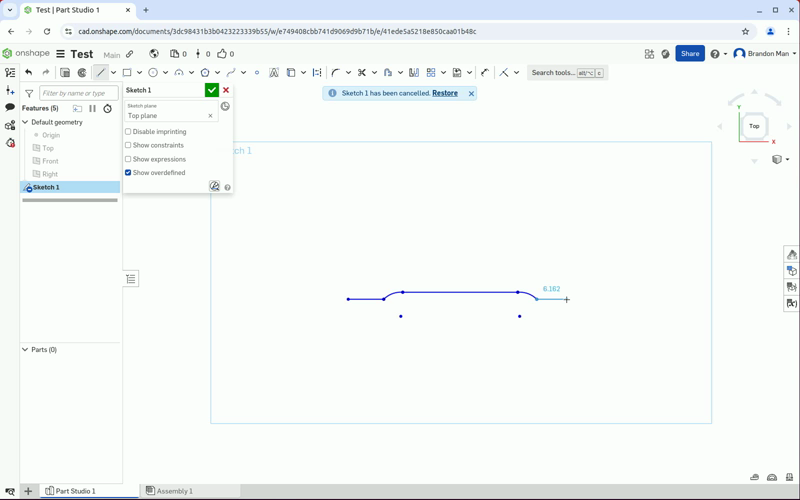
mouse_move(572, 299)
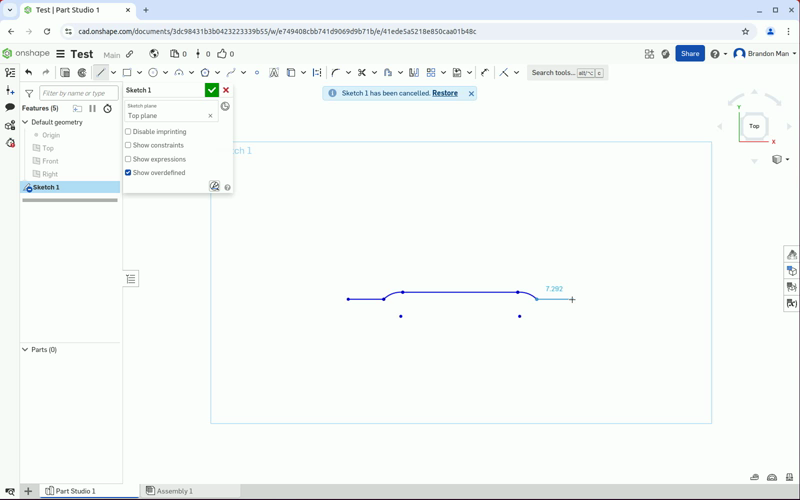
click(572, 299)
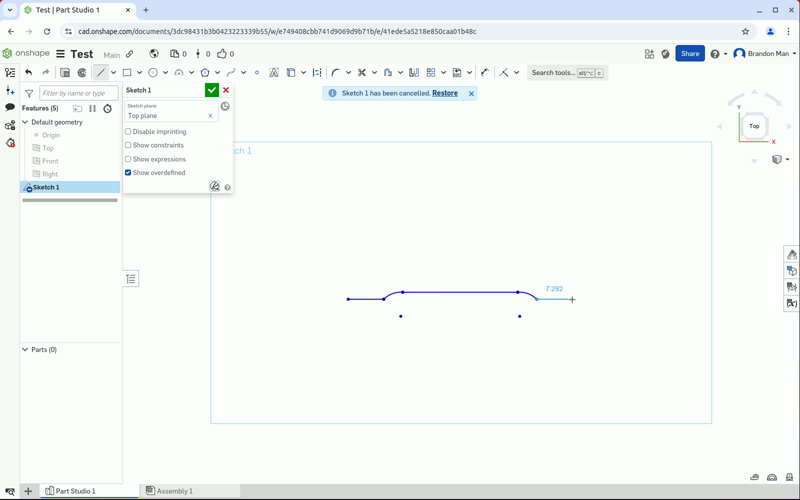
key_up(shift)
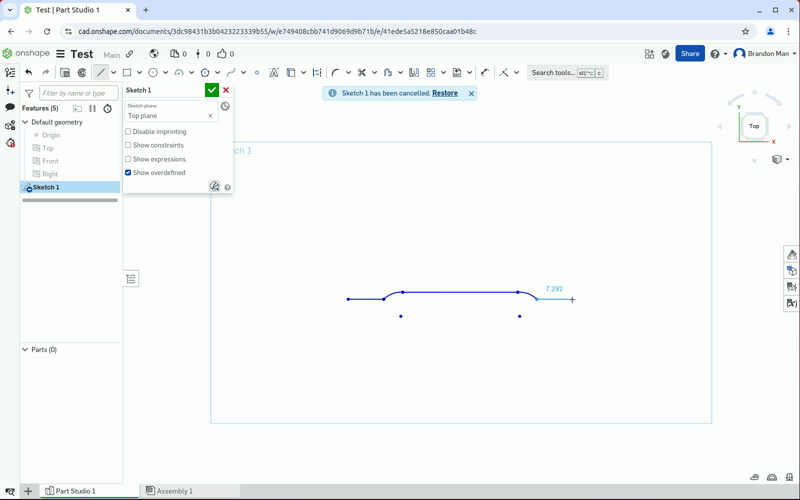
key_down(shift)
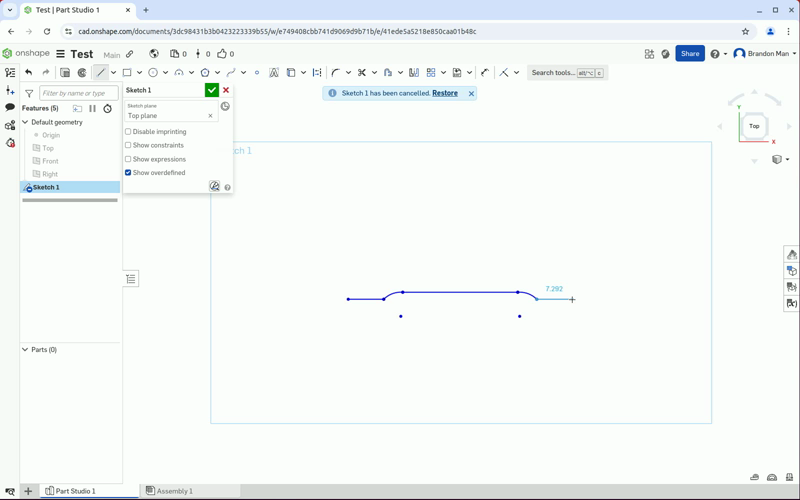
mouse_move(589, 299)
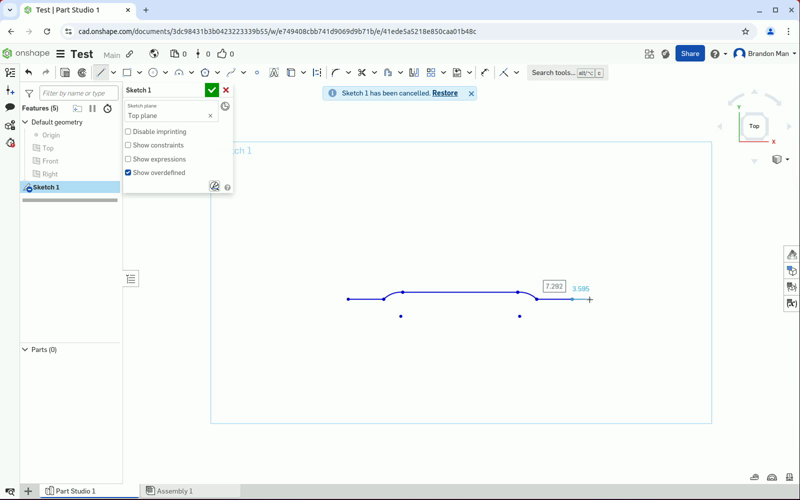
mouse_move(572, 266)
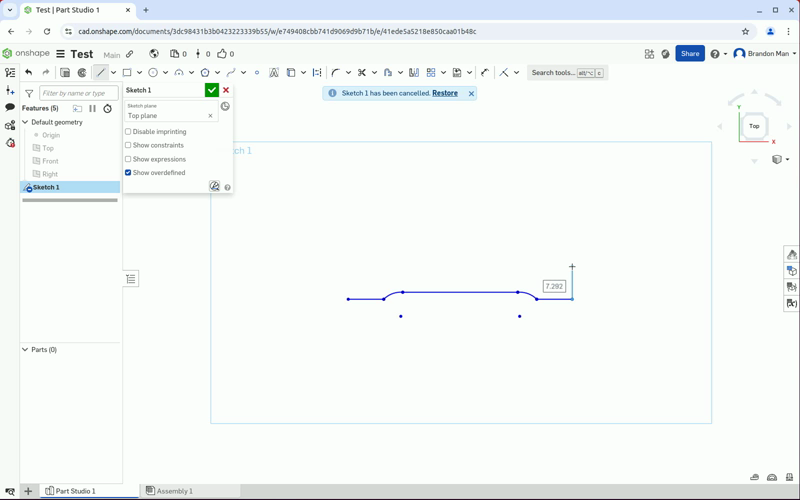
click(572, 266)
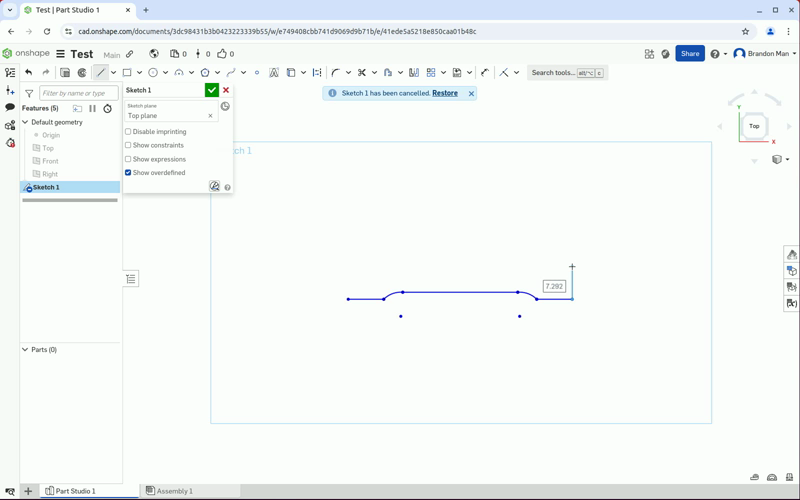
key_up(shift)
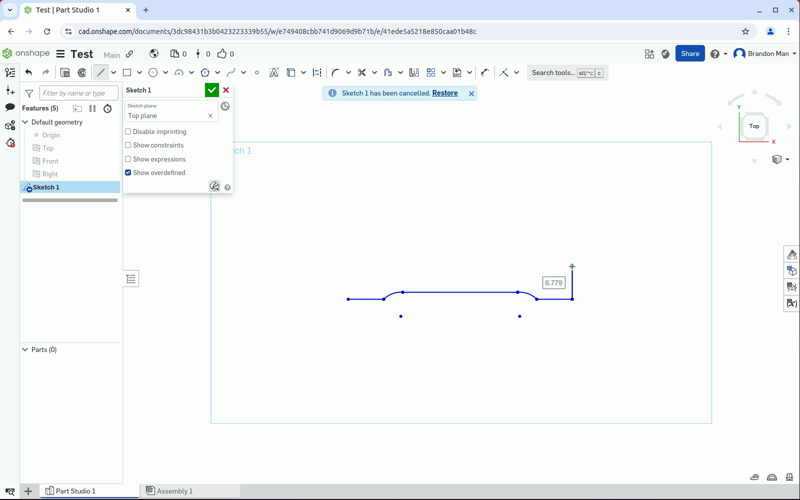
key_down(shift)
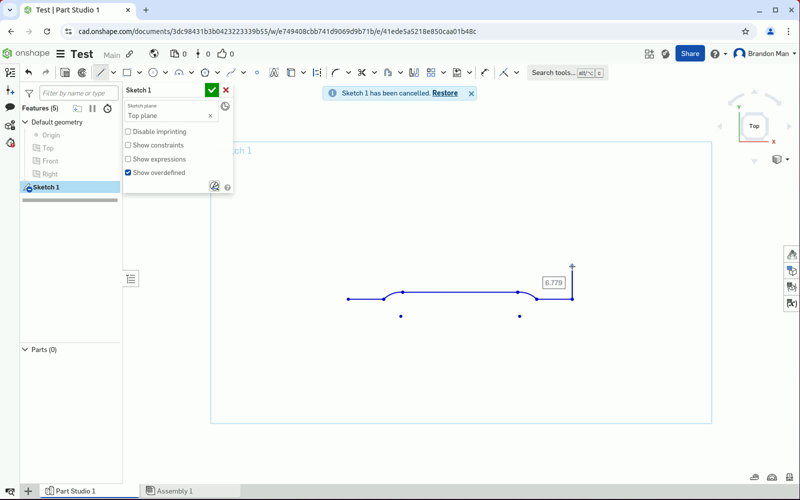
mouse_move(589, 266)
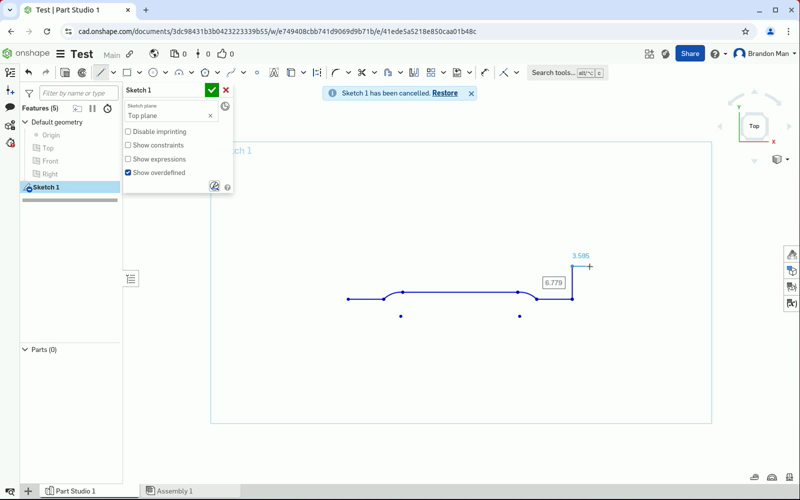
mouse_move(536, 266)
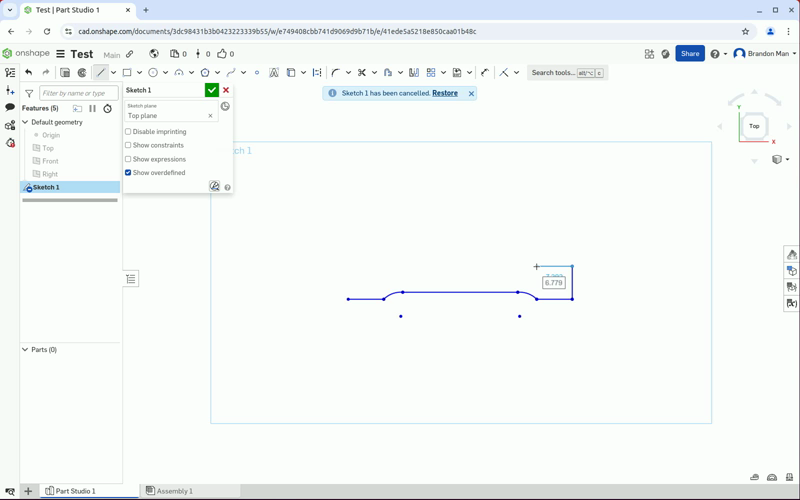
click(536, 266)
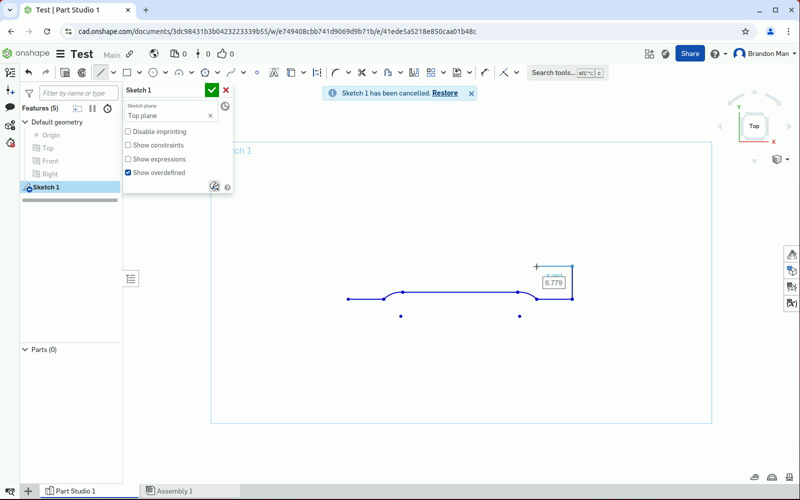
key_up(shift)
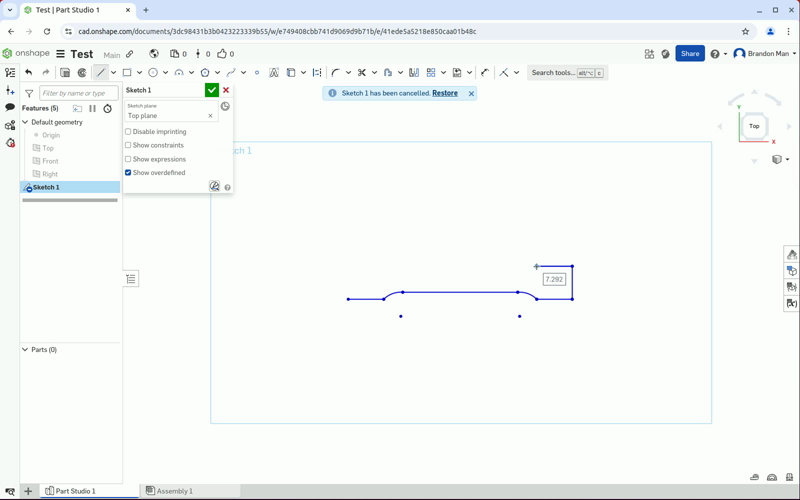
key(esc)
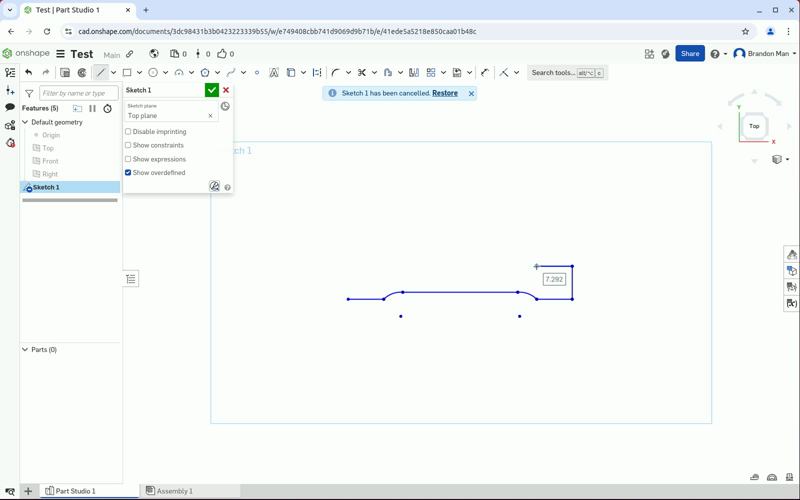
key(a)
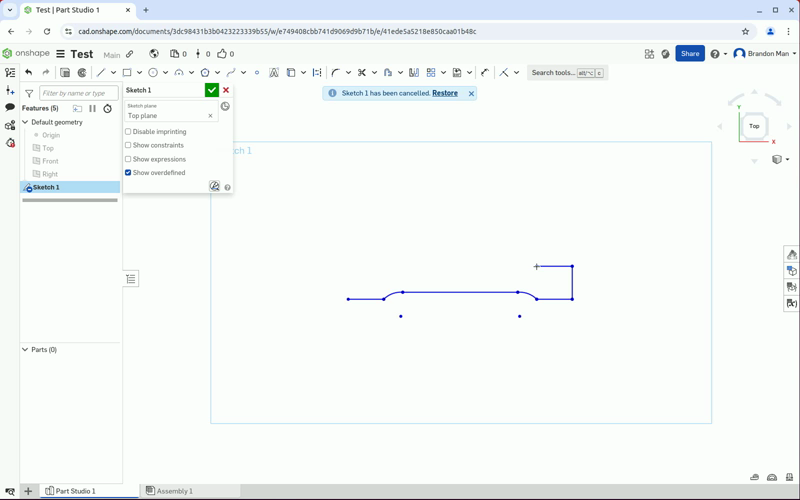
mouse_move(536, 266)
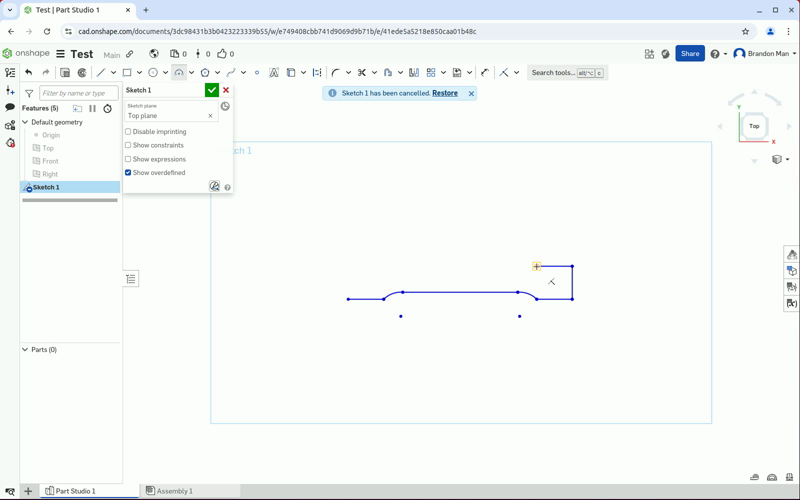
click(536, 266)
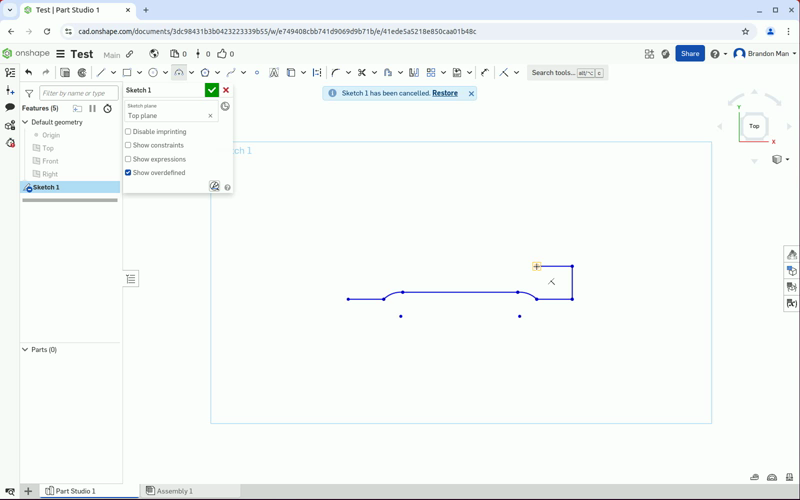
key_down(shift)
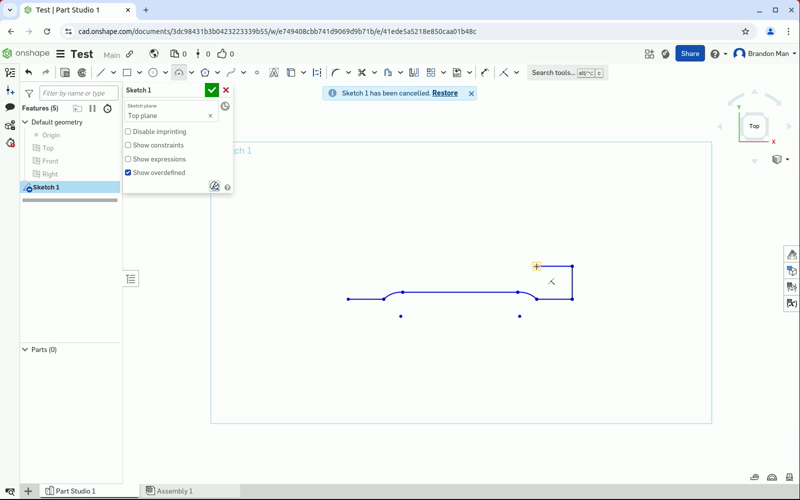
mouse_move(517, 275)
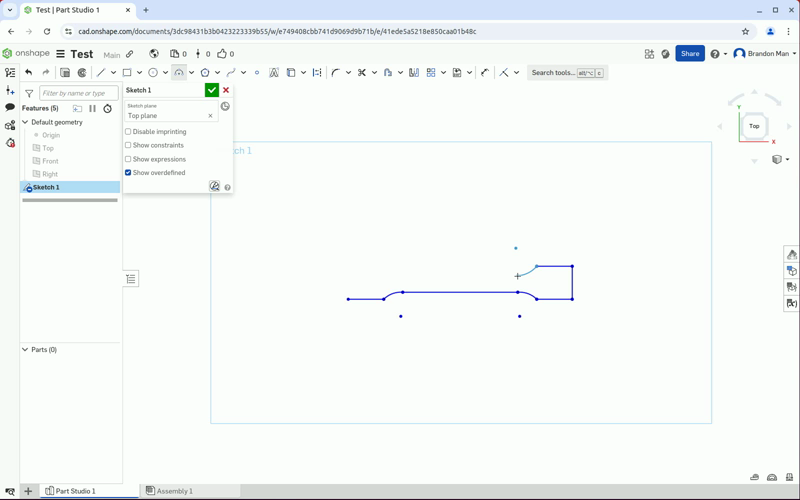
click(517, 275)
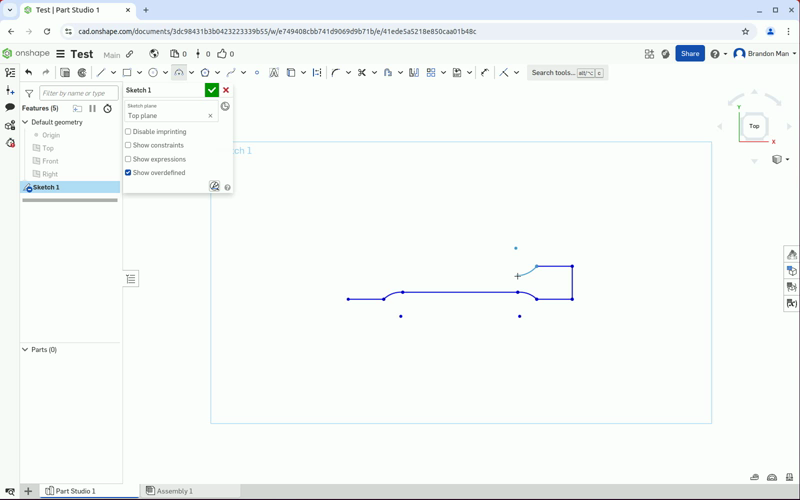
mouse_move(528, 273)
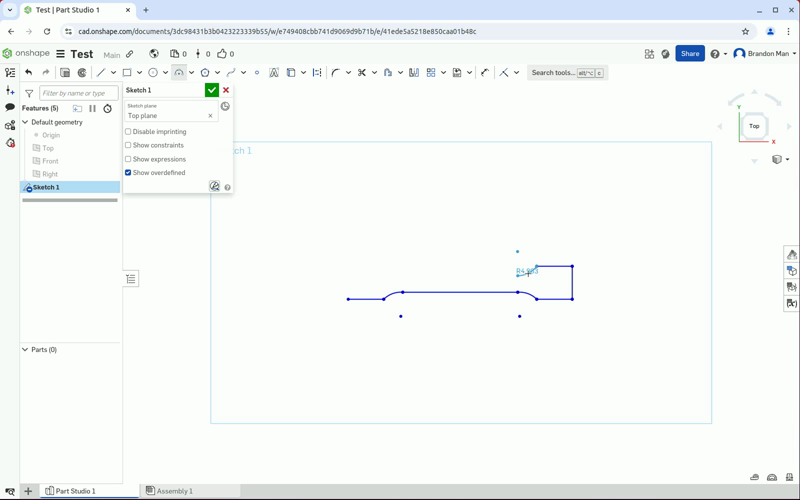
click(528, 273)
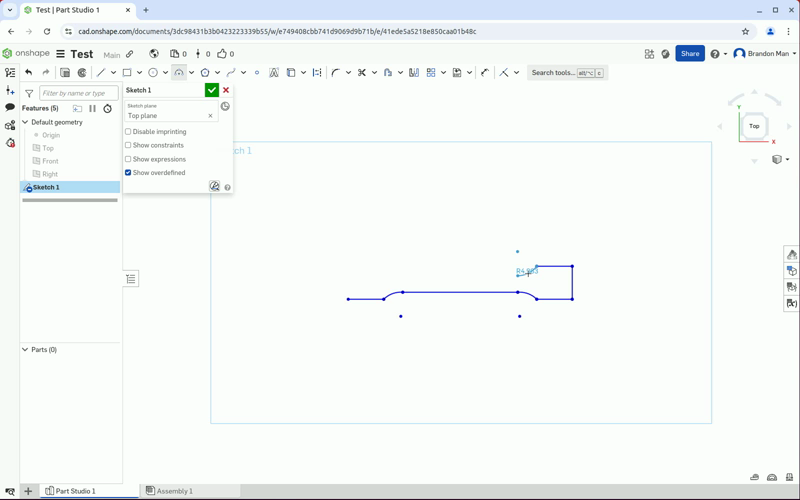
key_up(shift)
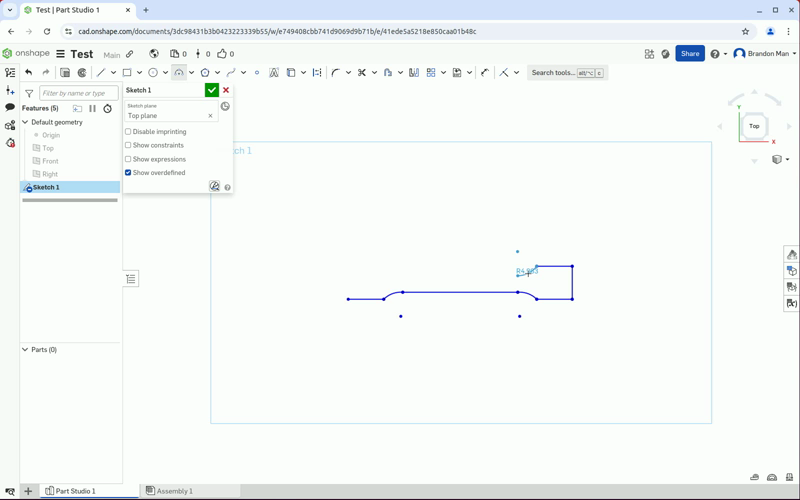
key(esc)
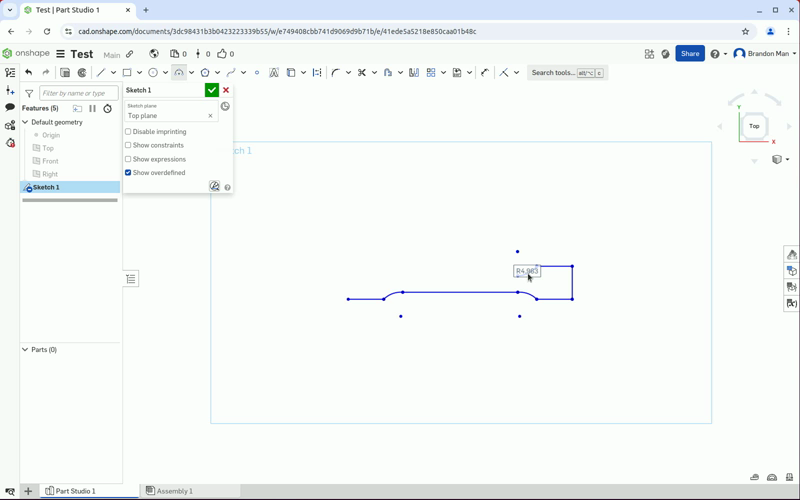
key(l)
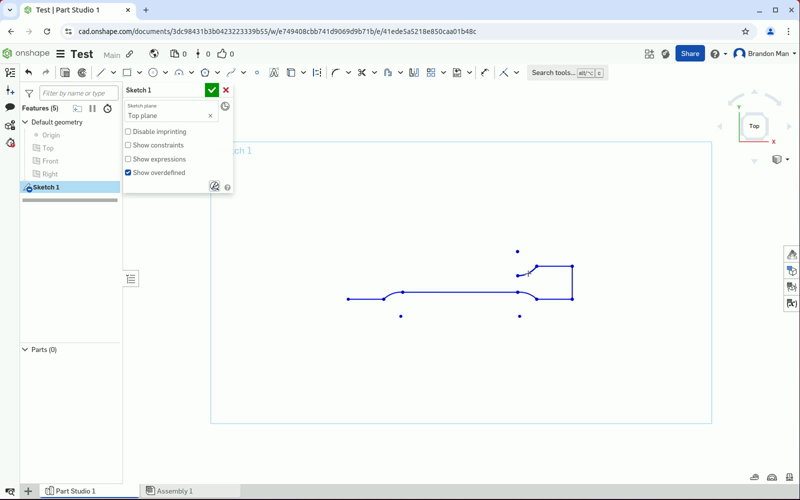
mouse_move(517, 275)
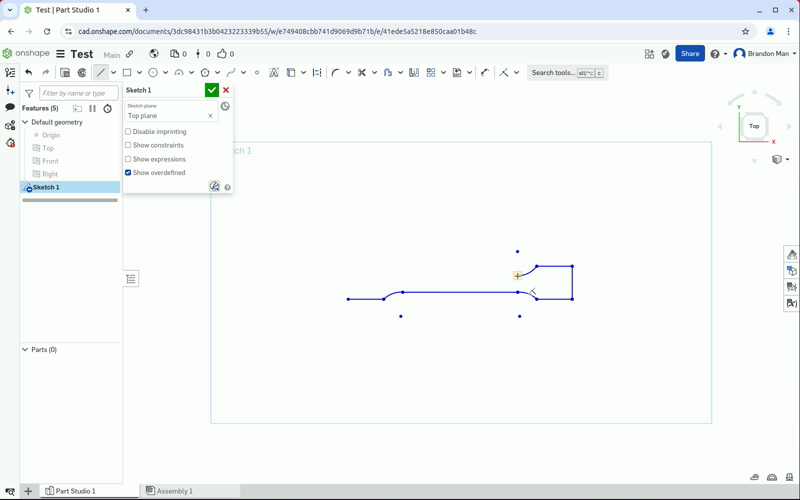
click(517, 275)
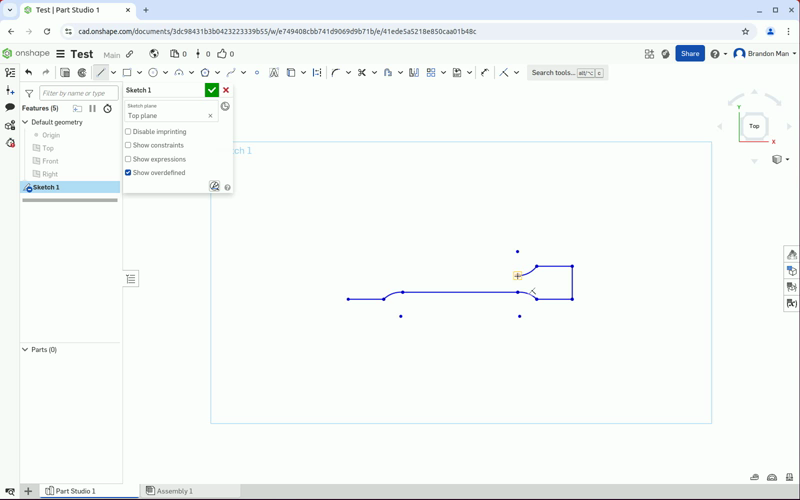
key_down(shift)
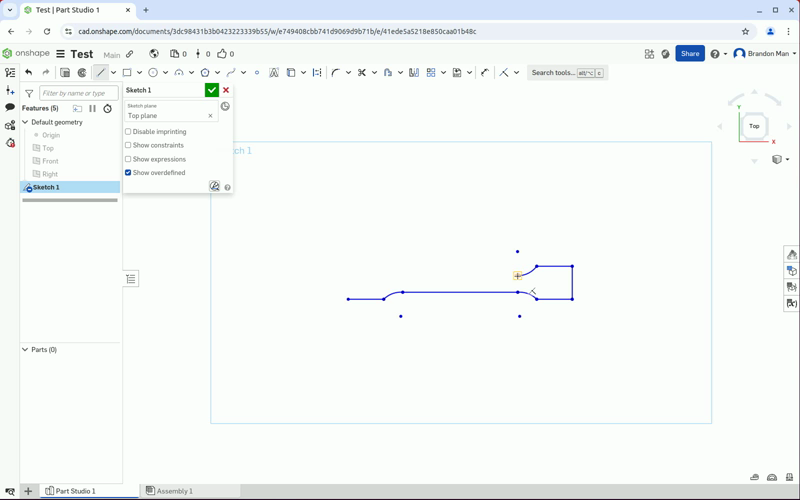
mouse_move(402, 275)
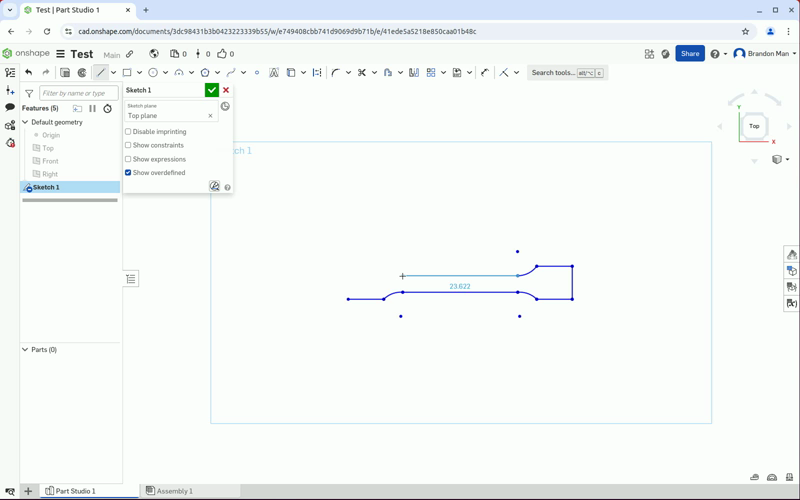
click(402, 275)
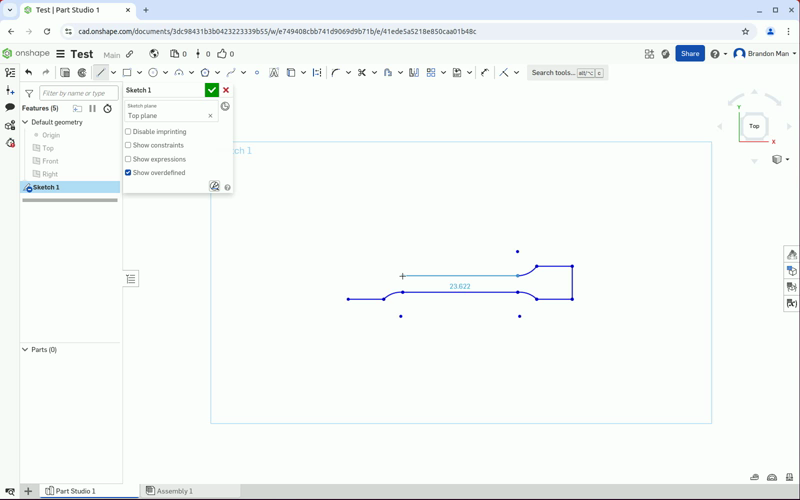
key_up(shift)
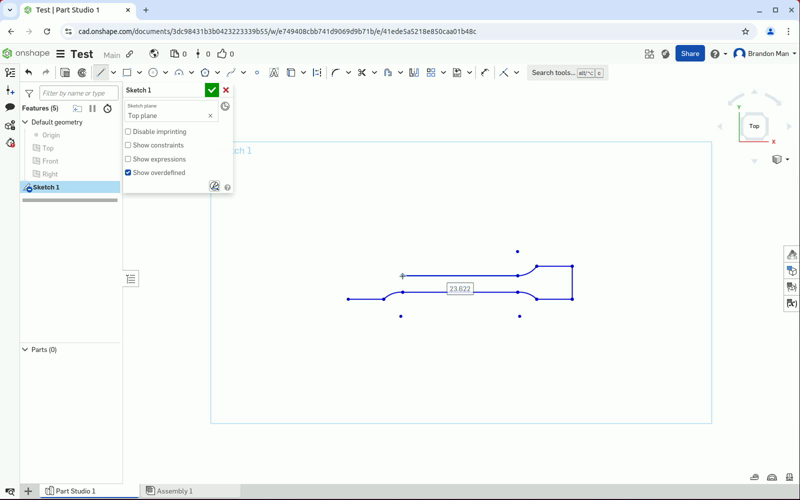
key(esc)
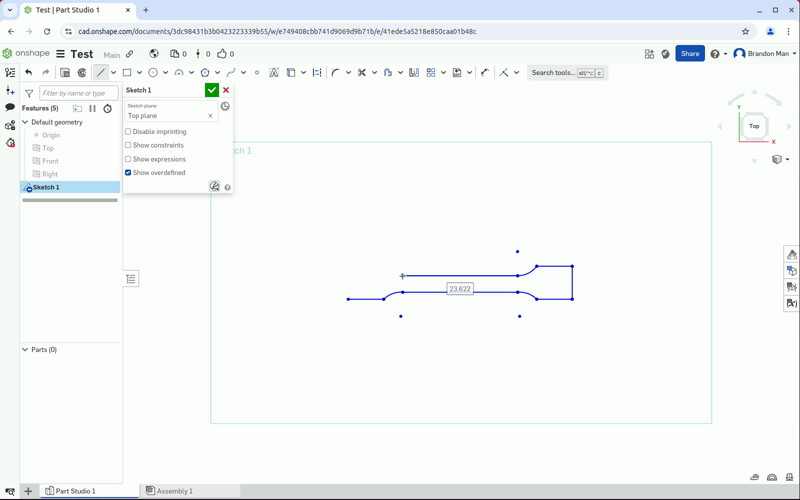
key(a)
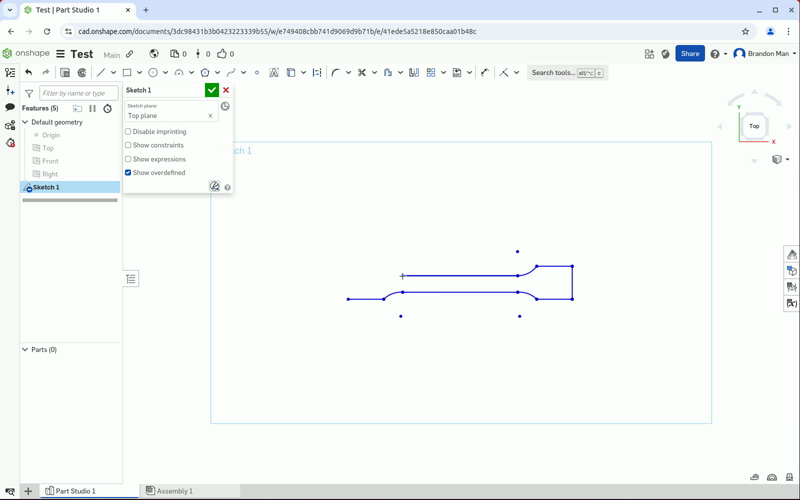
mouse_move(402, 275)
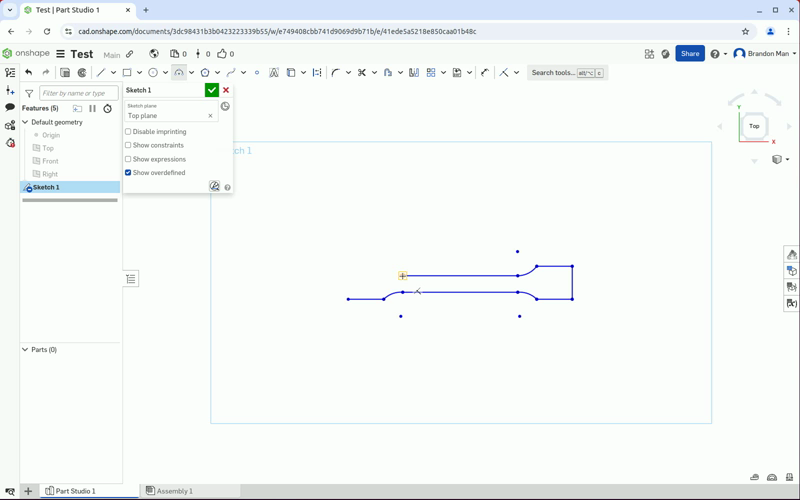
click(402, 275)
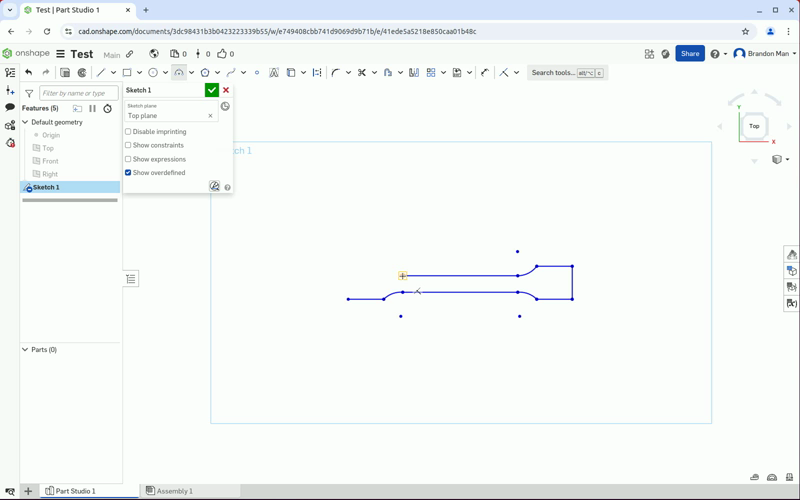
key_down(shift)
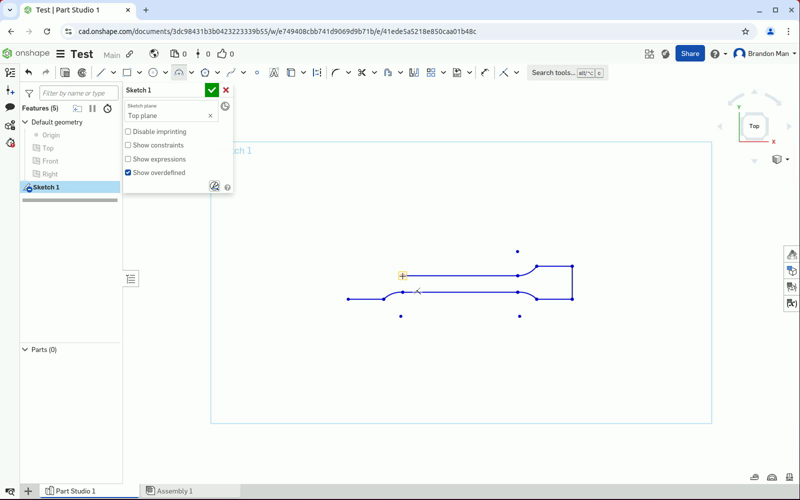
mouse_move(383, 266)
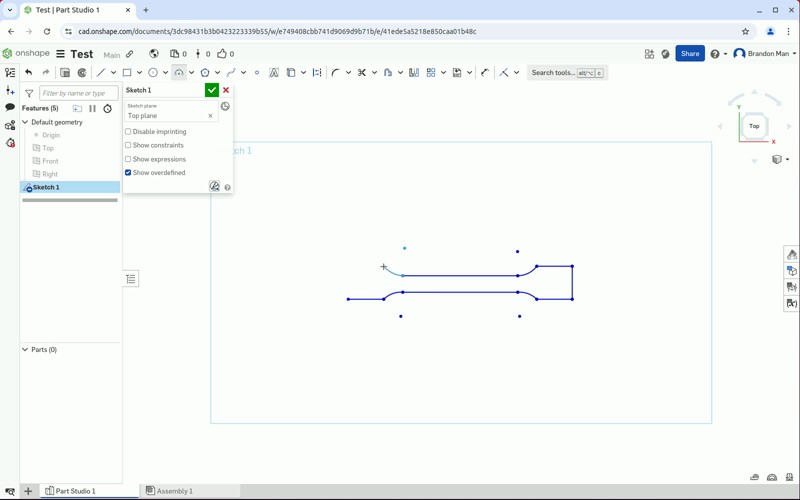
click(383, 266)
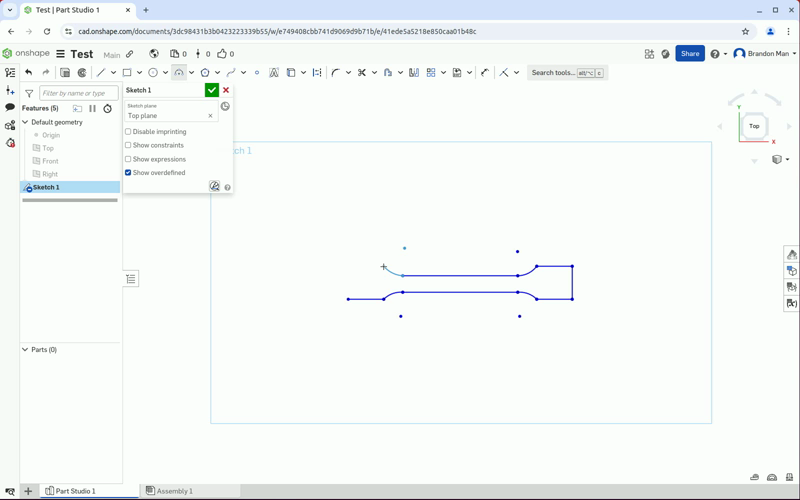
mouse_move(392, 273)
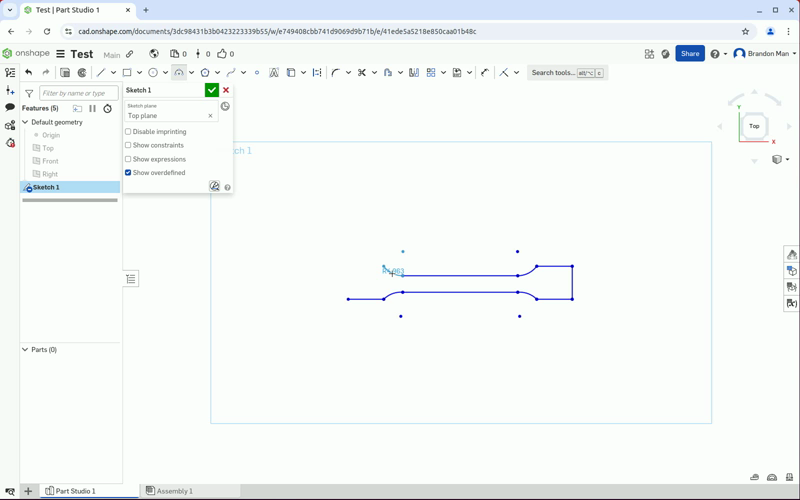
click(392, 273)
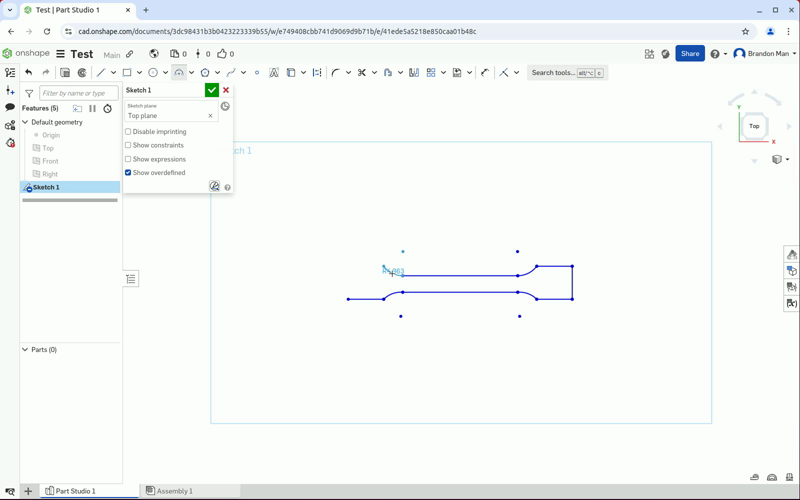
key_up(shift)
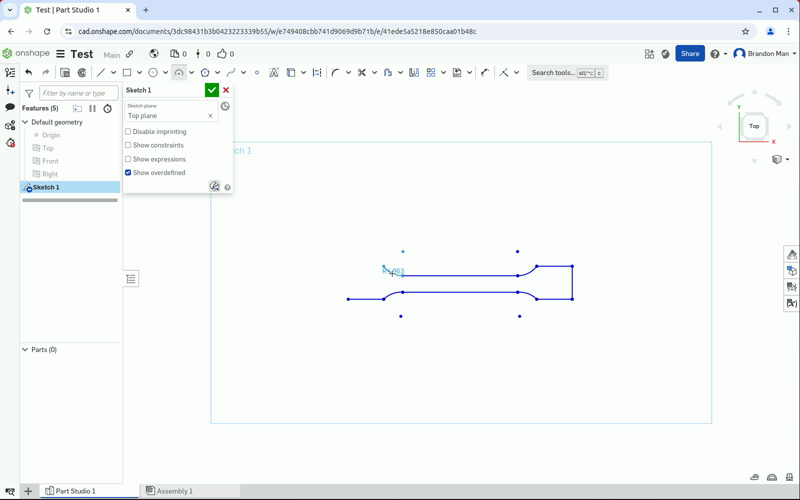
key(esc)
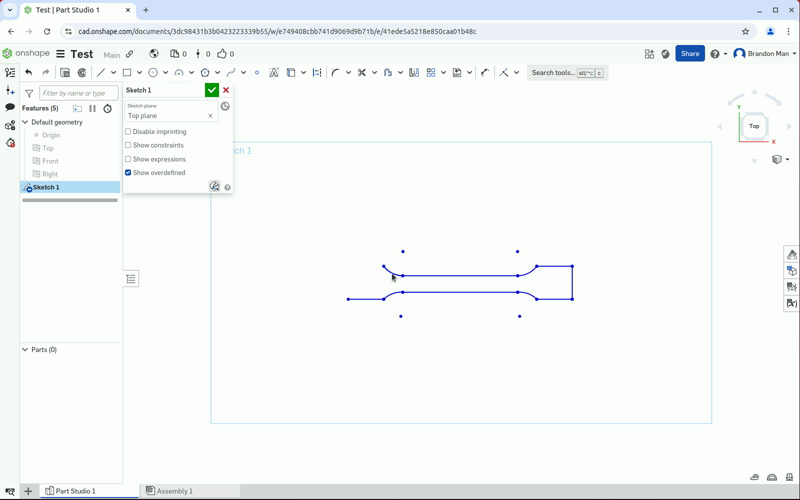
key(l)
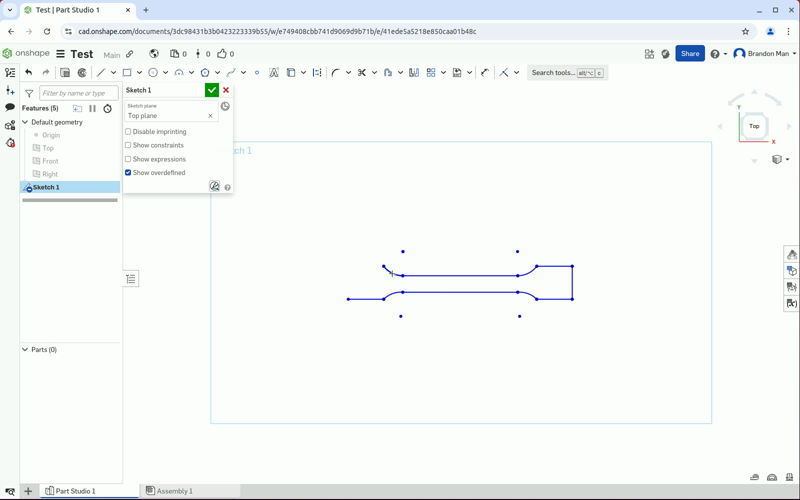
mouse_move(383, 266)
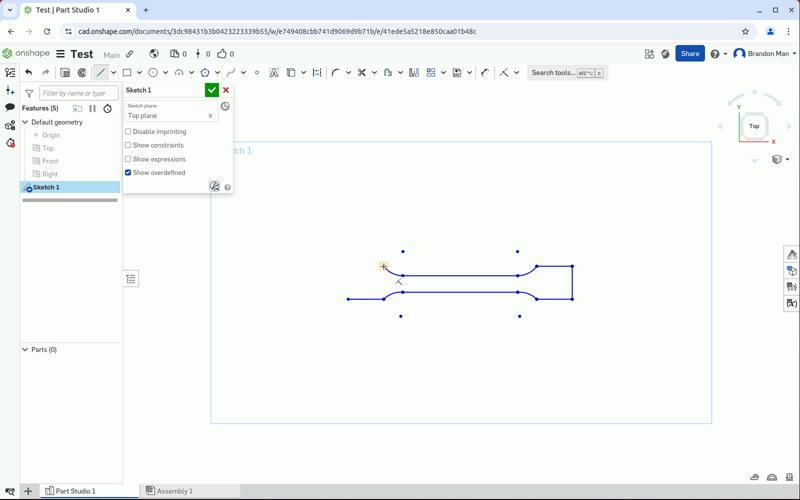
click(383, 266)
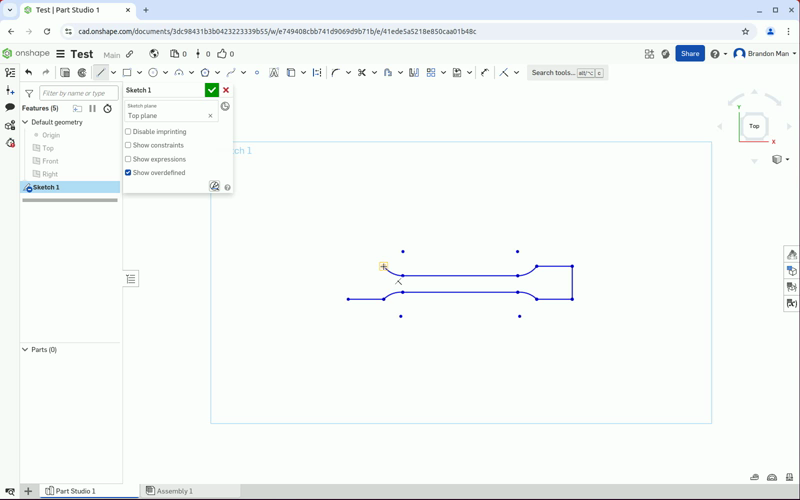
key_down(shift)
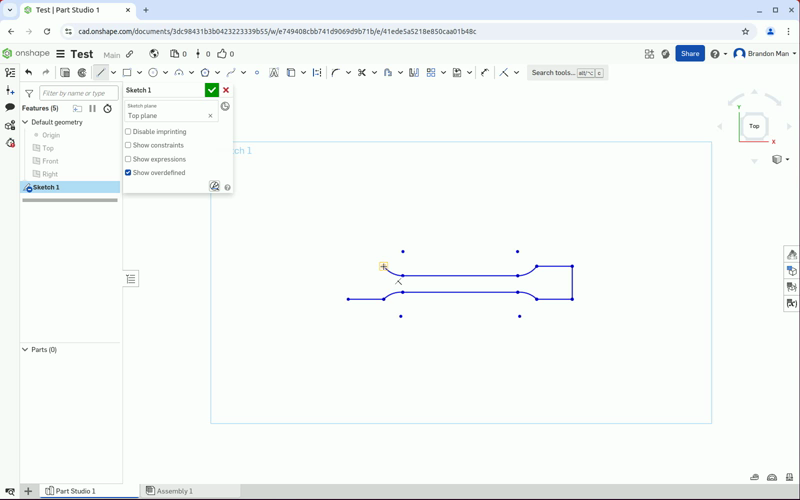
mouse_move(413, 266)
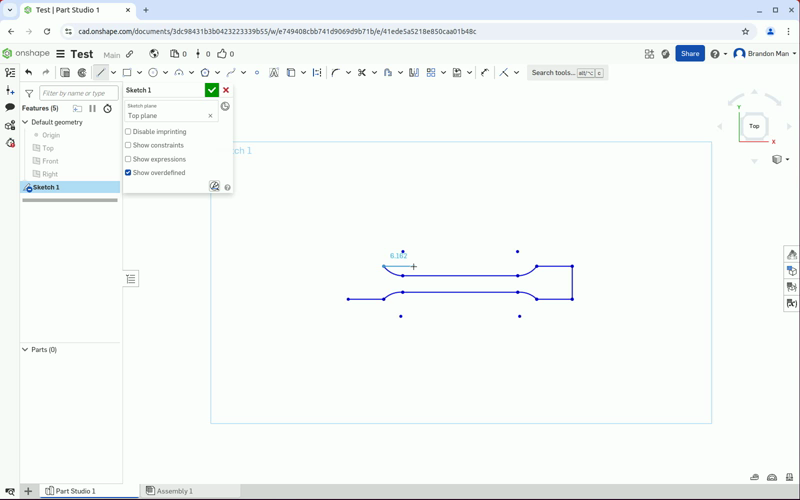
mouse_move(348, 266)
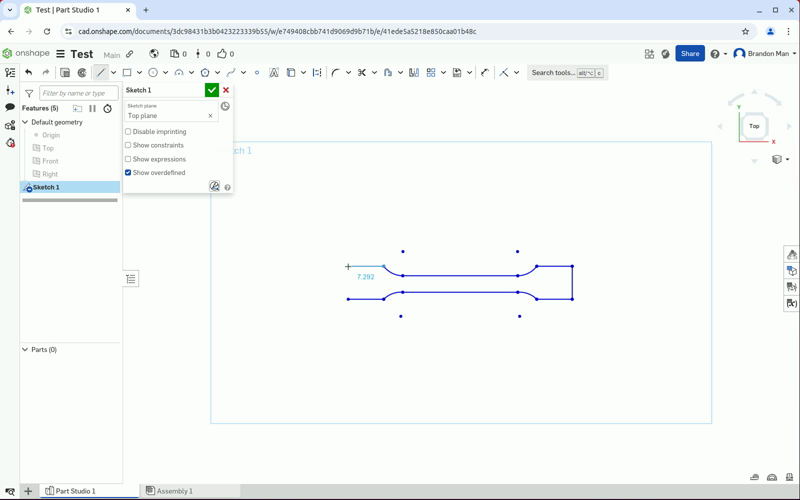
click(348, 266)
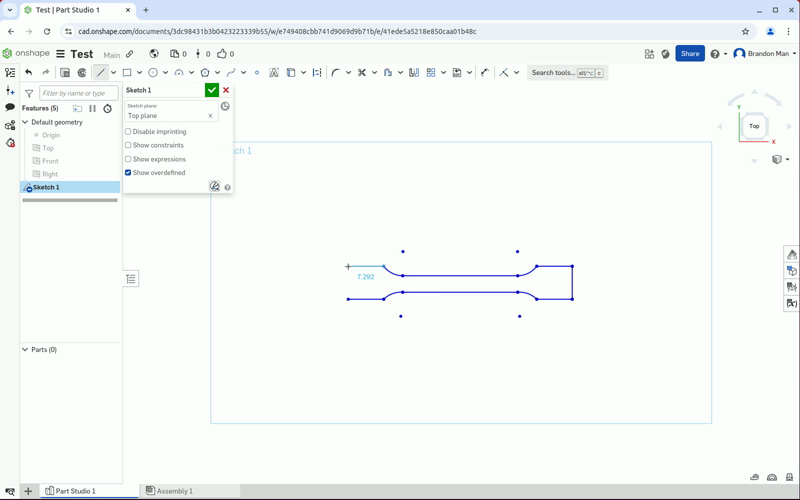
key_up(shift)
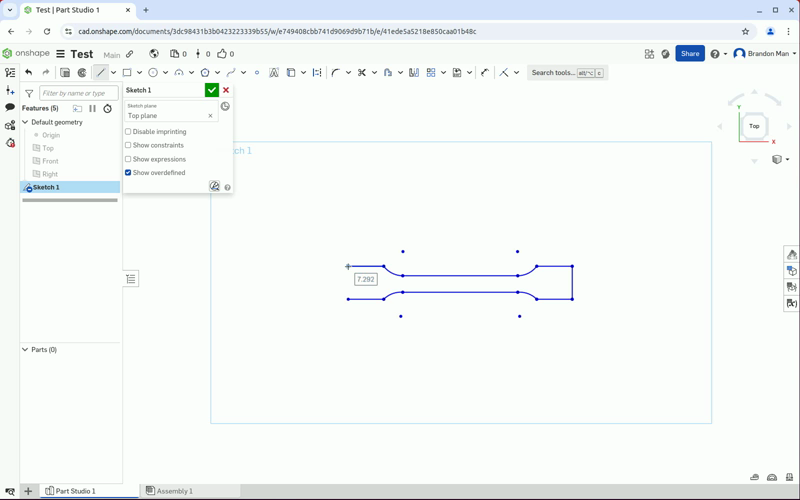
mouse_move(378, 266)
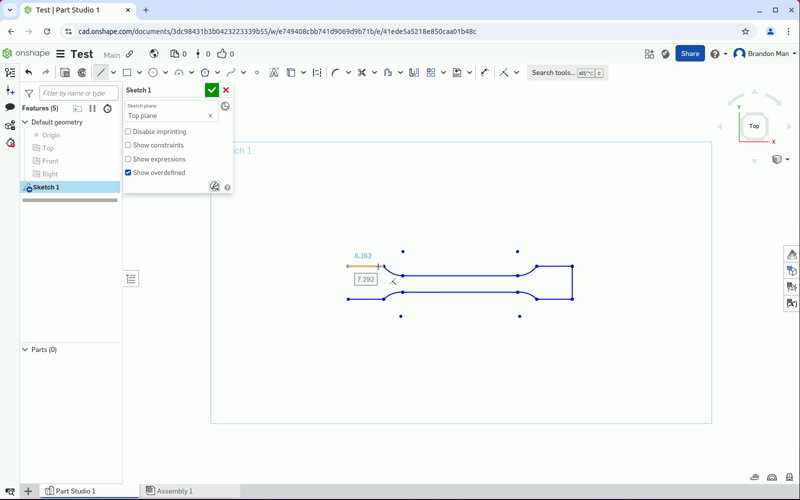
key_down(shift)
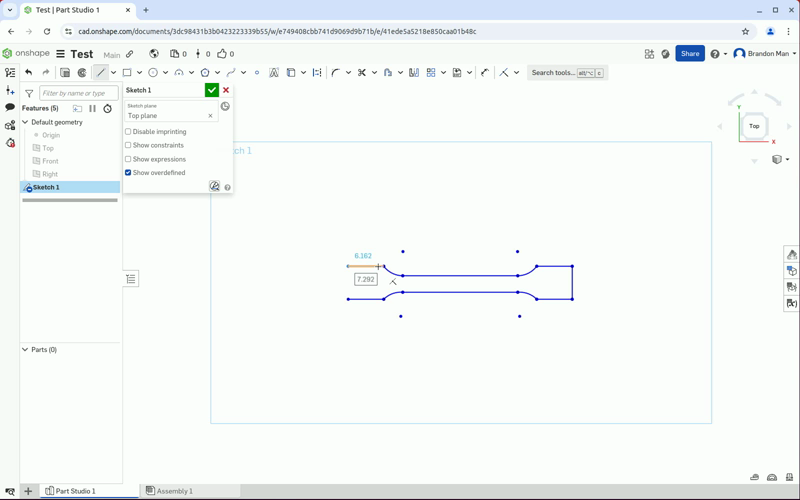
mouse_move(348, 299)
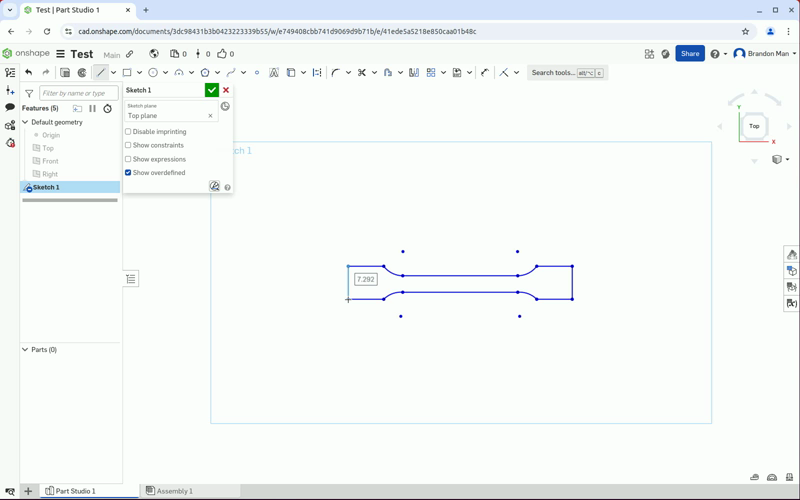
key_up(shift)
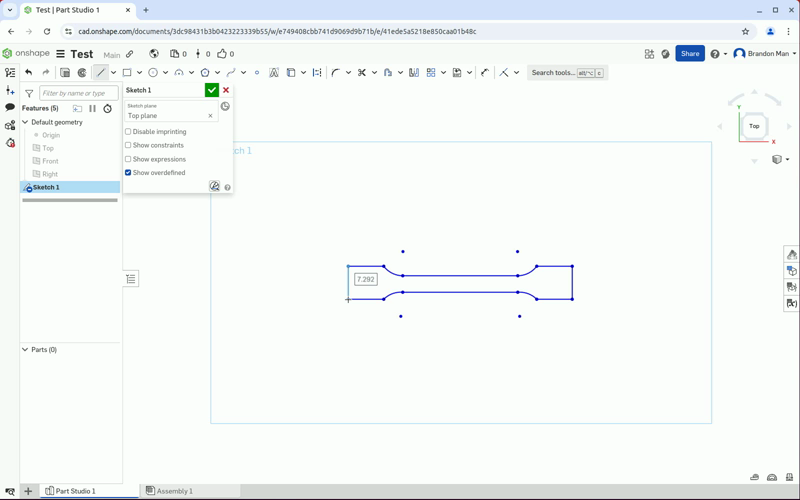
click(348, 299)
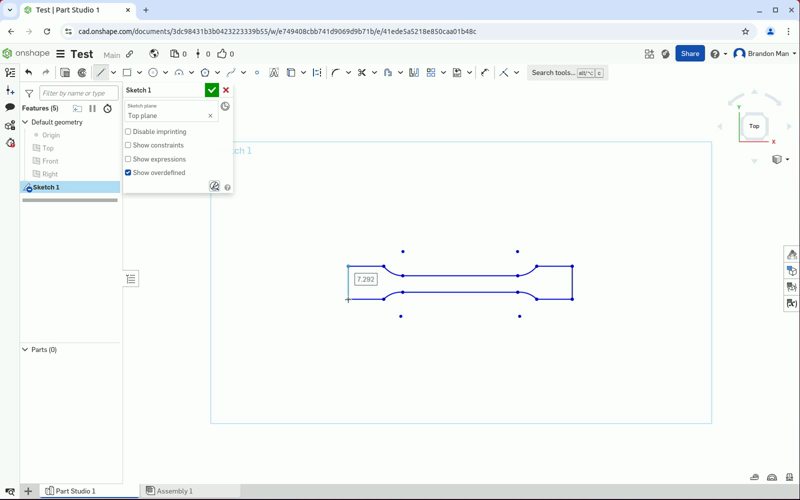
key(esc)
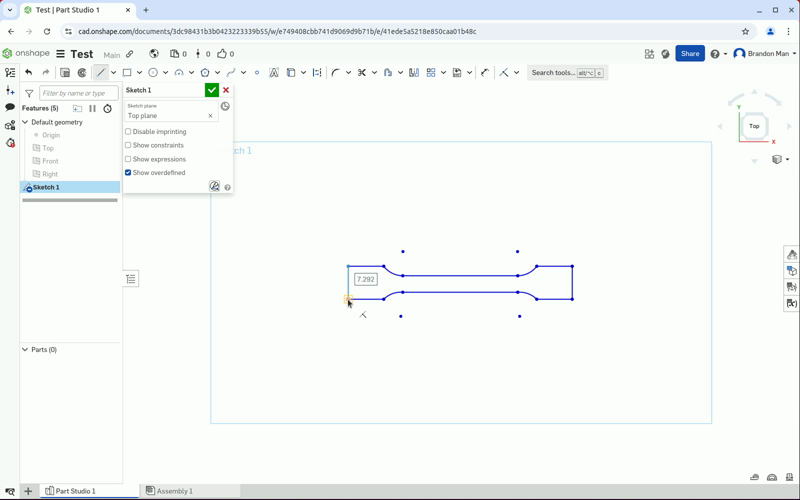
mouse_move(353, 290)
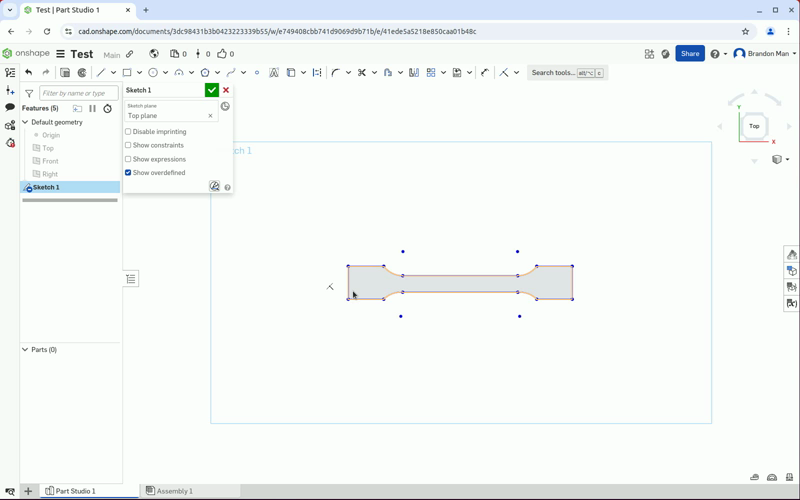
click(353, 290)
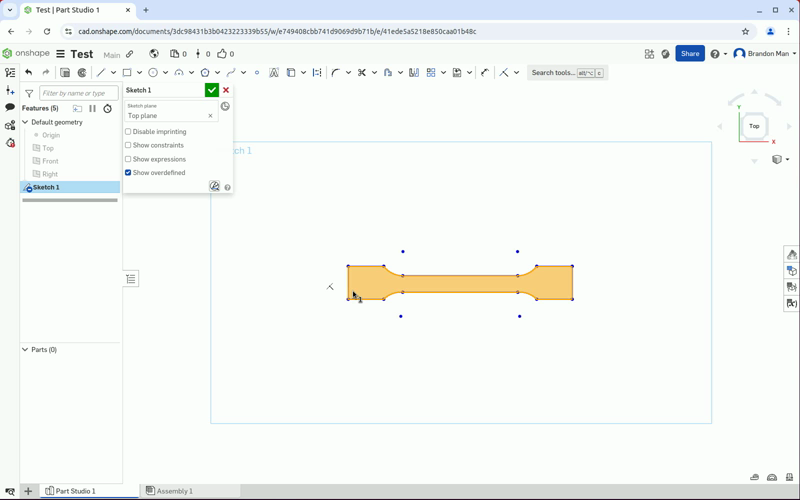
mouse_move(73, 352)
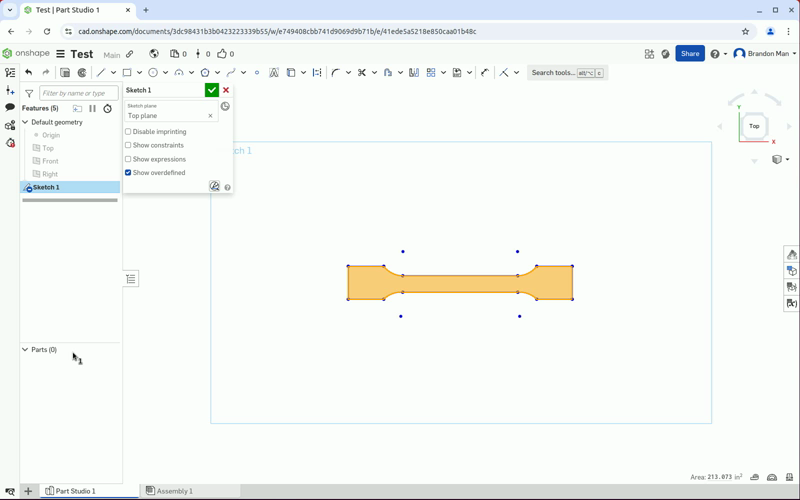
key(shift+y)
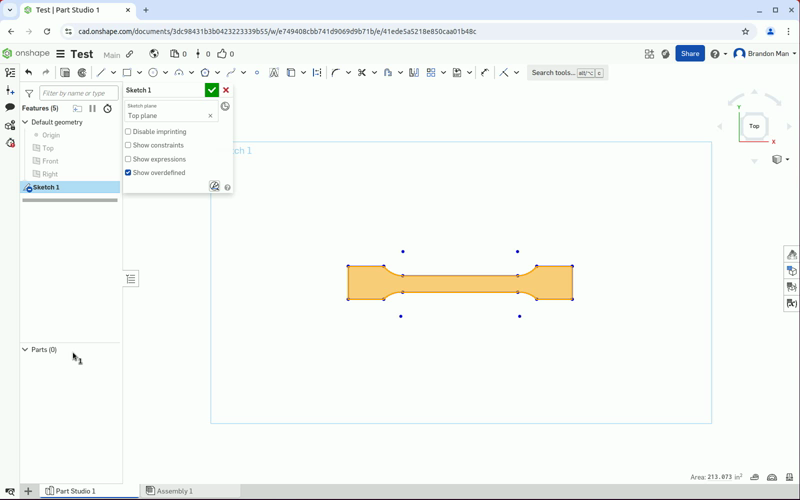
key(shift+e)
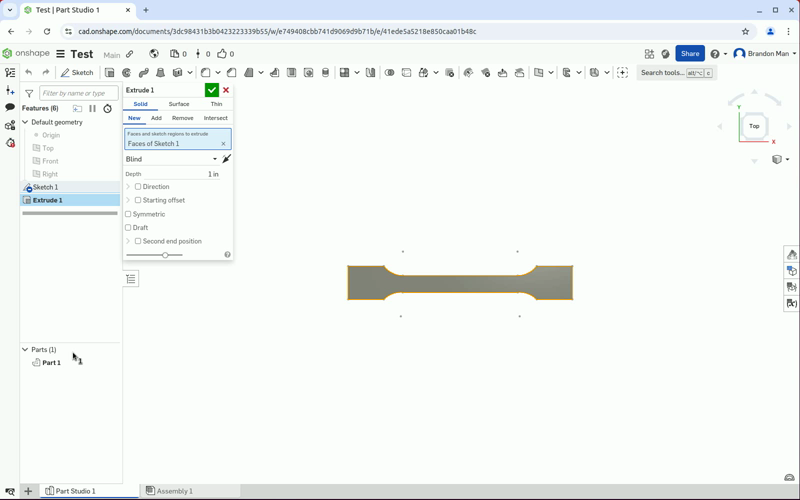
mouse_move(143, 106)
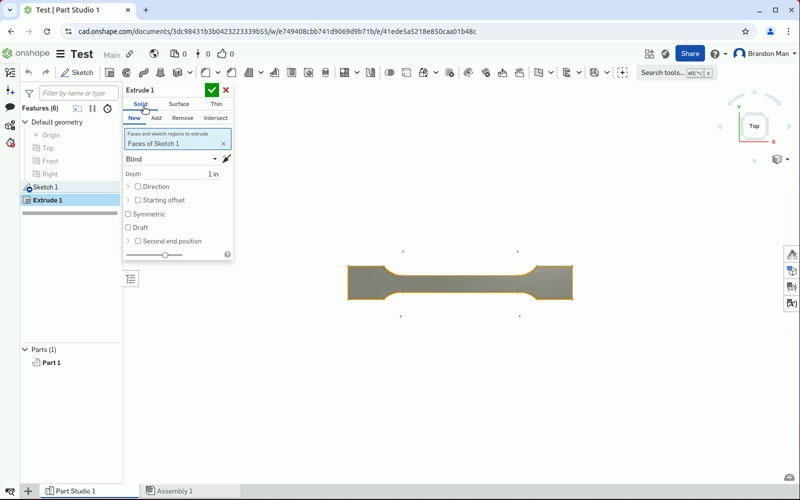
click(143, 106)
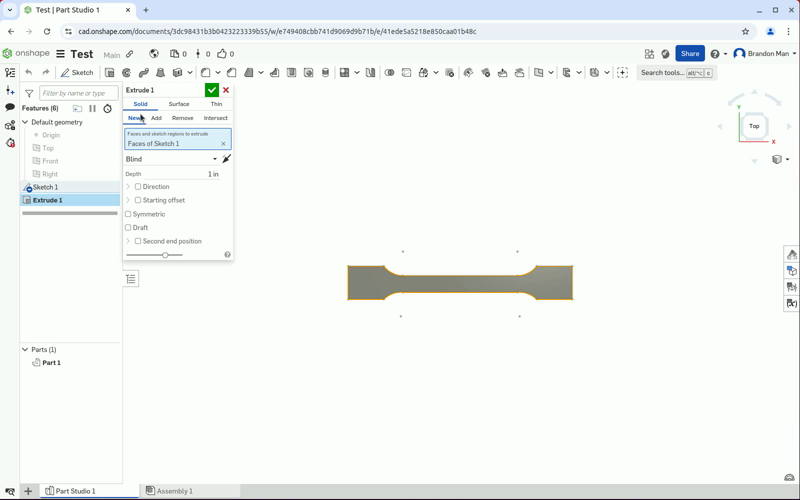
mouse_move(137, 120)
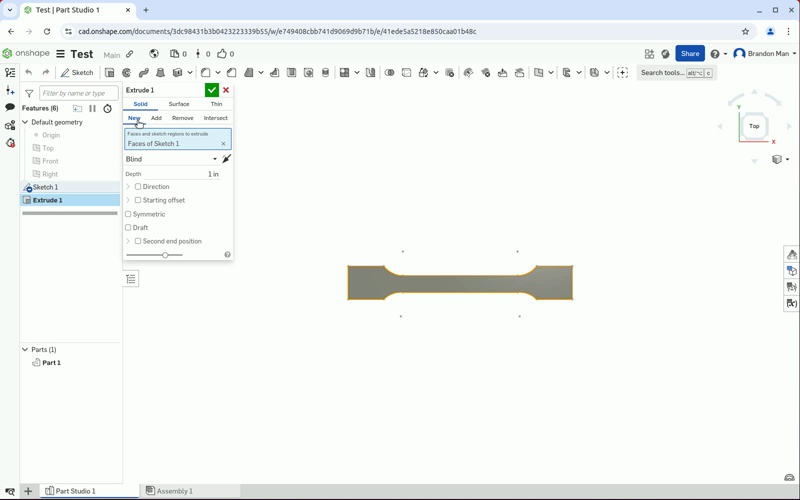
click(137, 120)
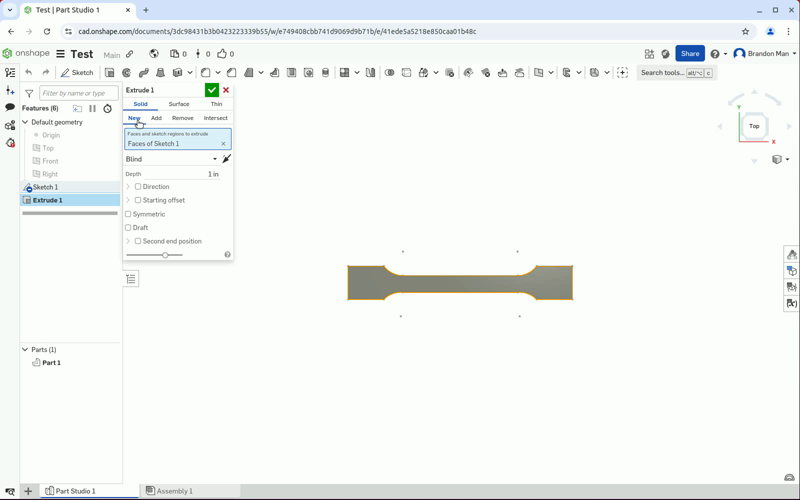
key(tab, 4)
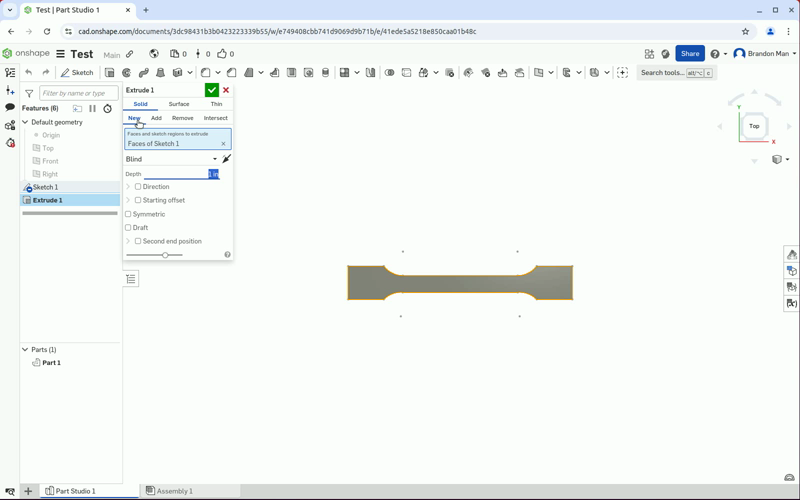
text(2.888)
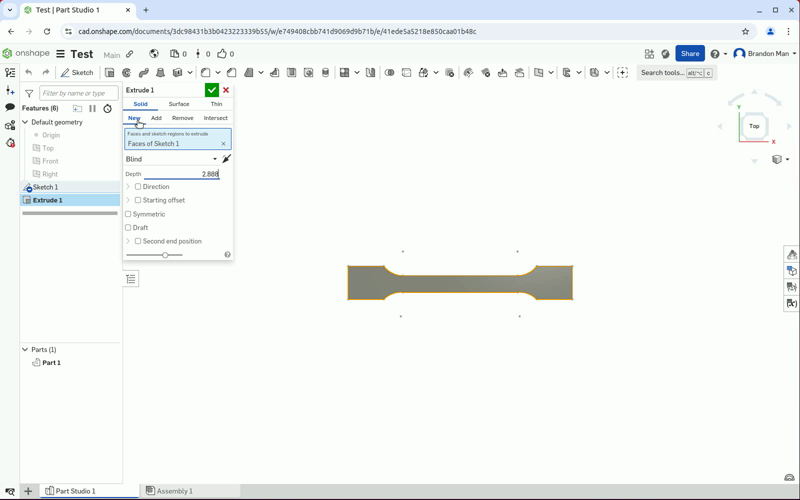
key(tab, 3)
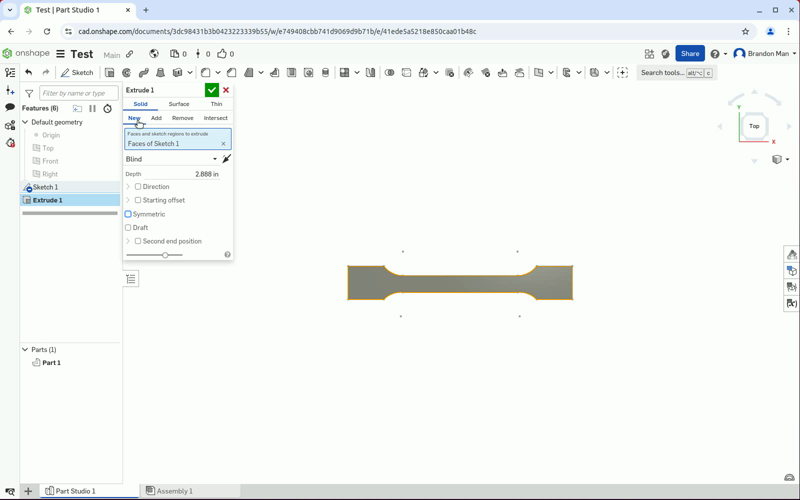
key(space)
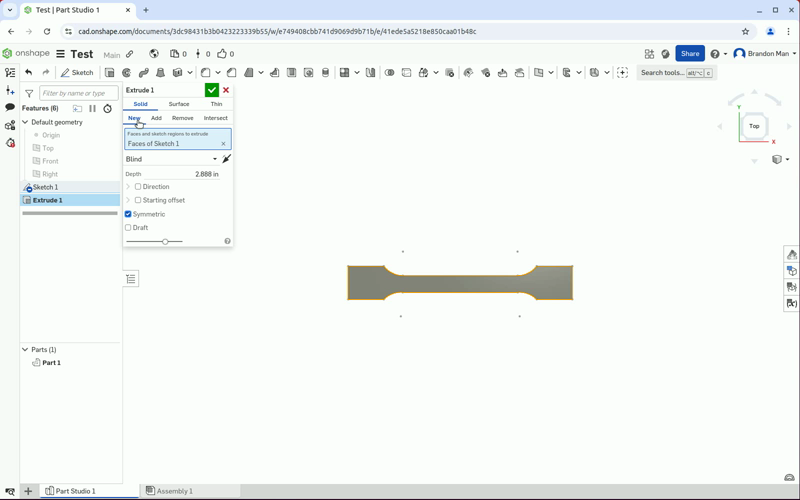
key(enter)
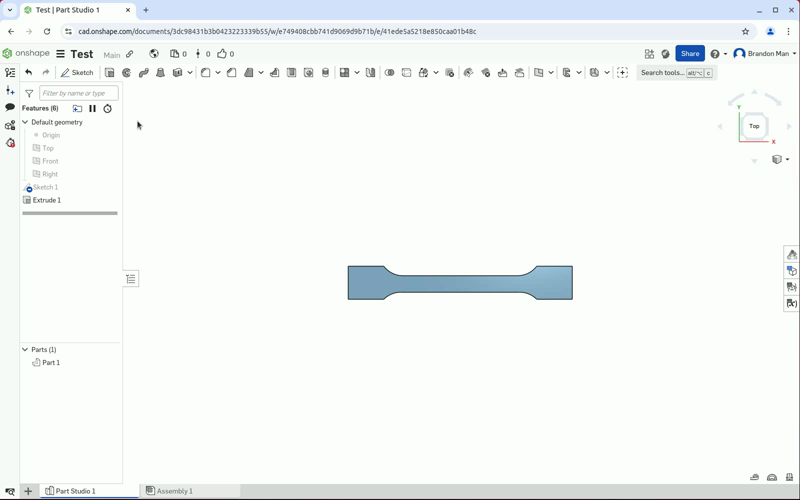
key(shift+h)
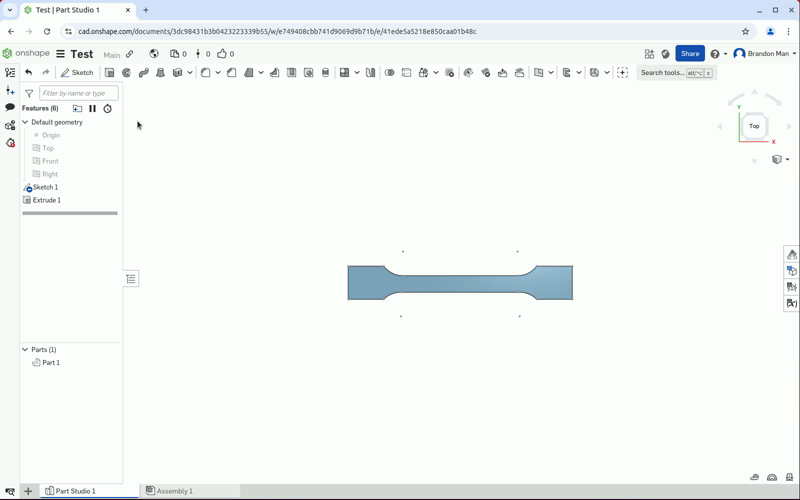
key(shift+h)
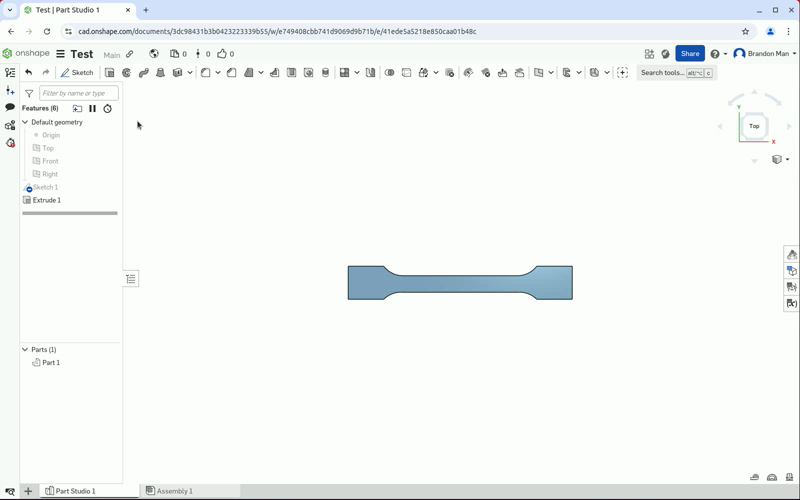
mouse_move(73, 189)
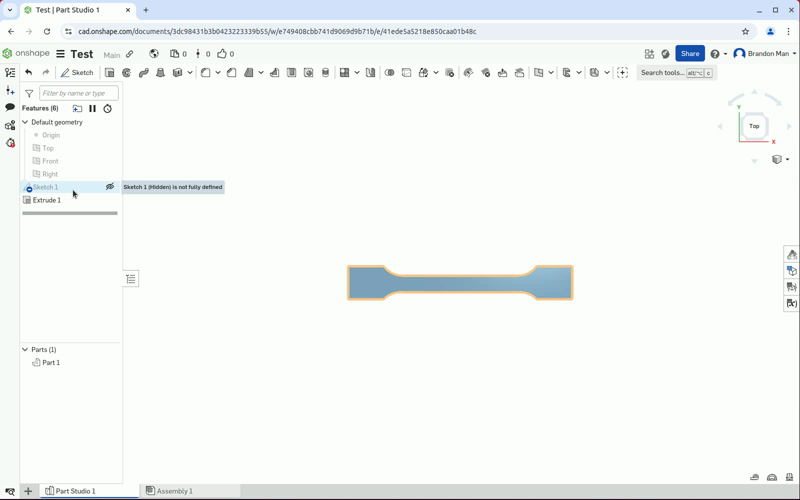
click(73, 189)
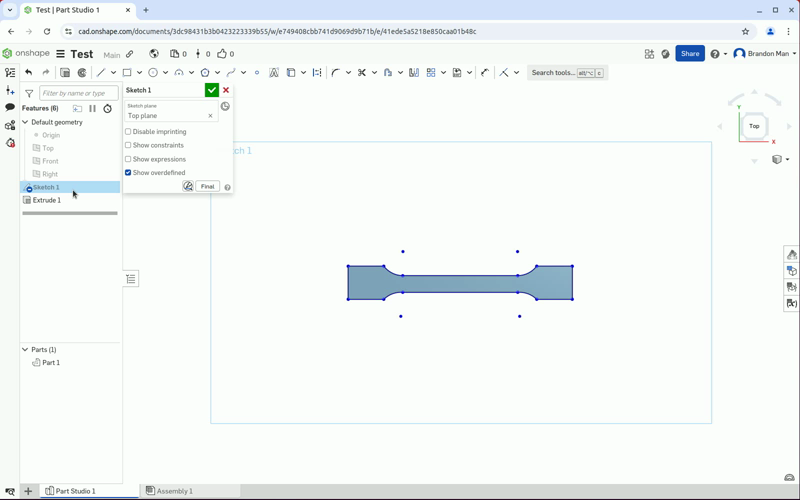
mouse_move(229, 92)
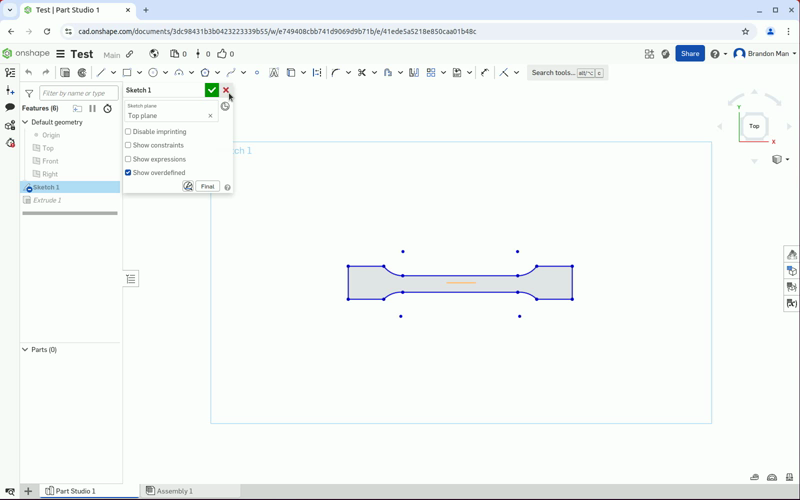
click(229, 92)
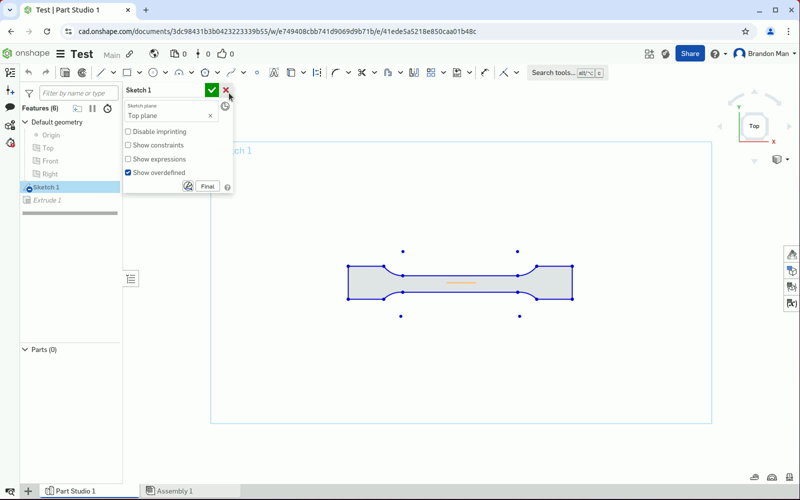
key(shift+s)
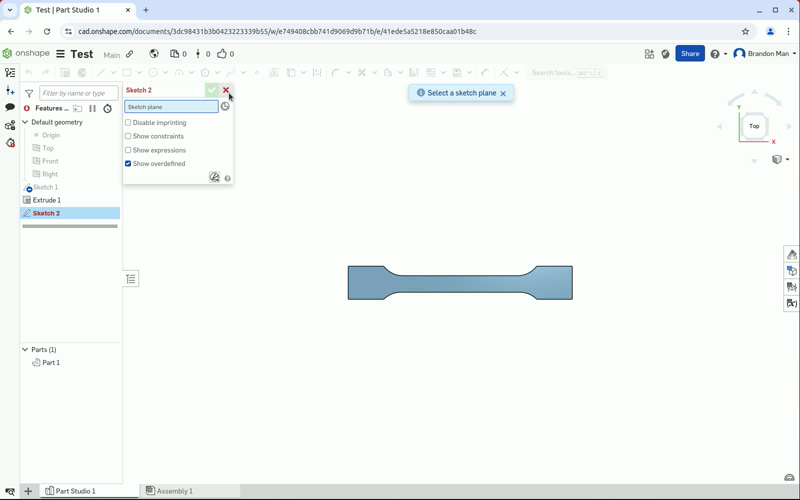
mouse_move(73, 150)
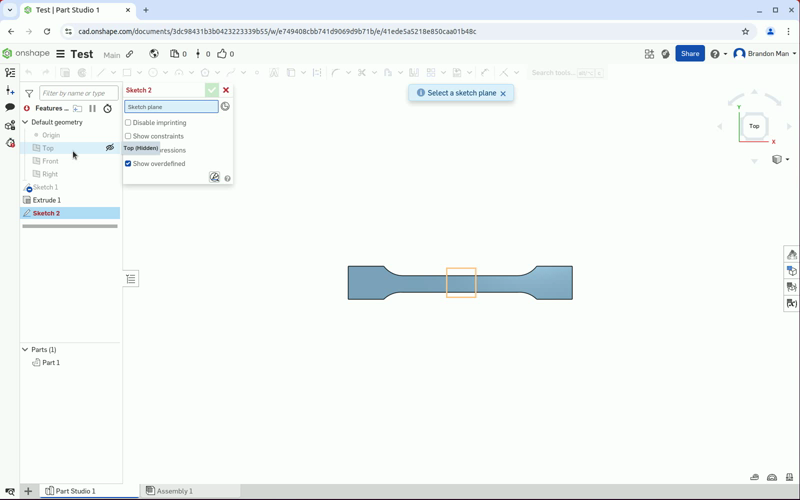
click(73, 150)
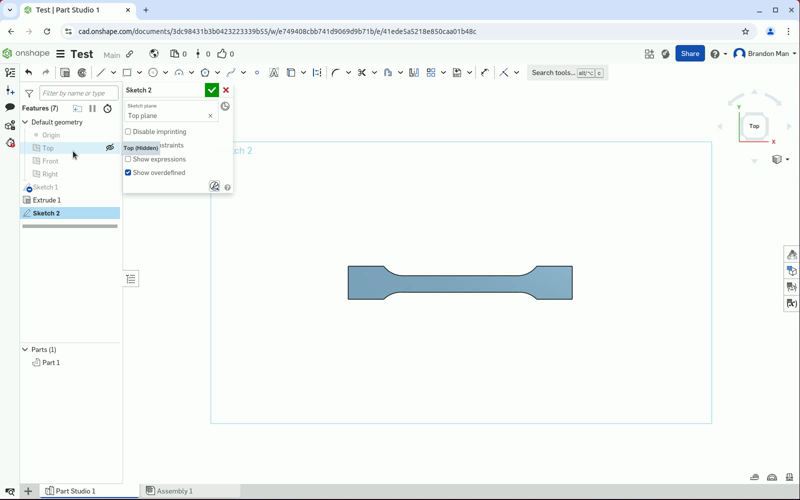
mouse_move(73, 352)
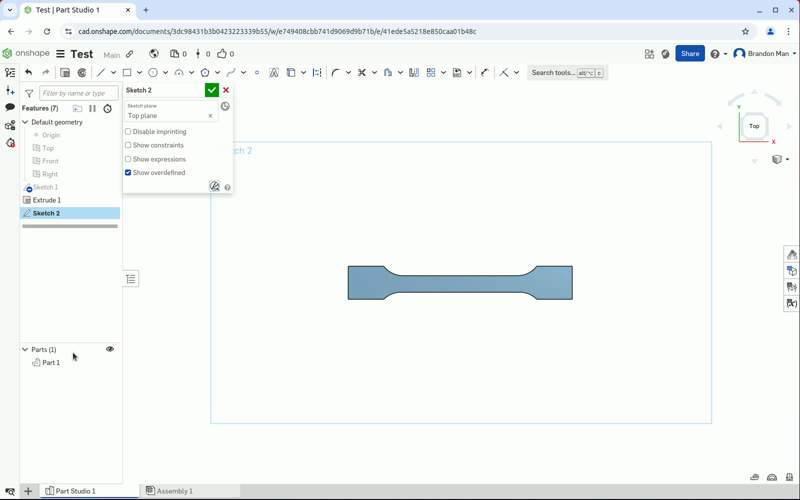
key(y)
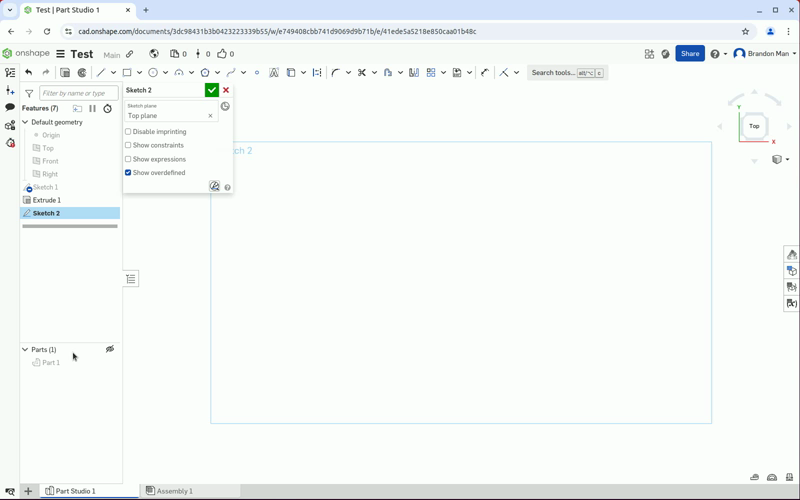
key(l)
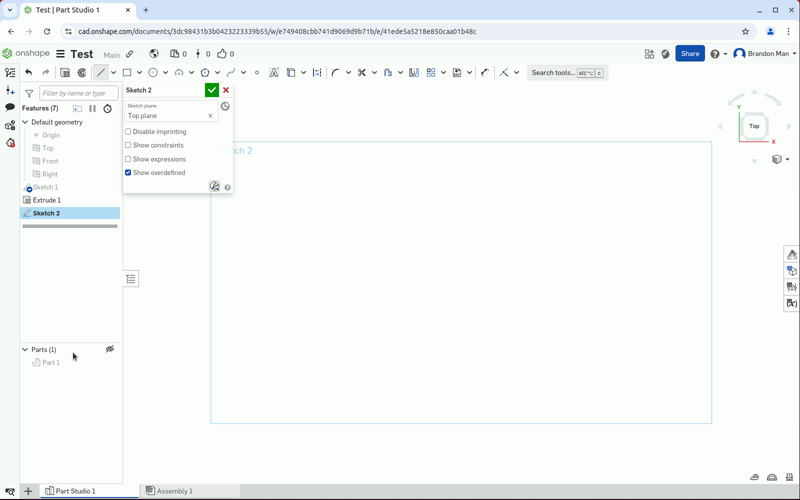
key_down(shift)
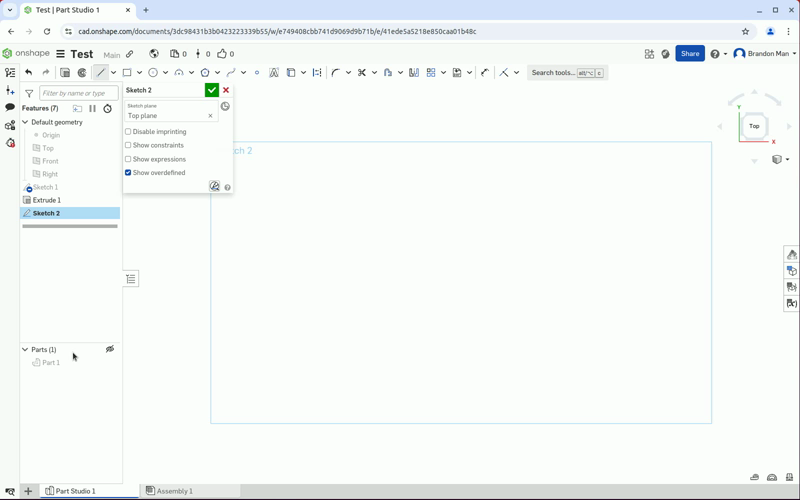
mouse_move(348, 299)
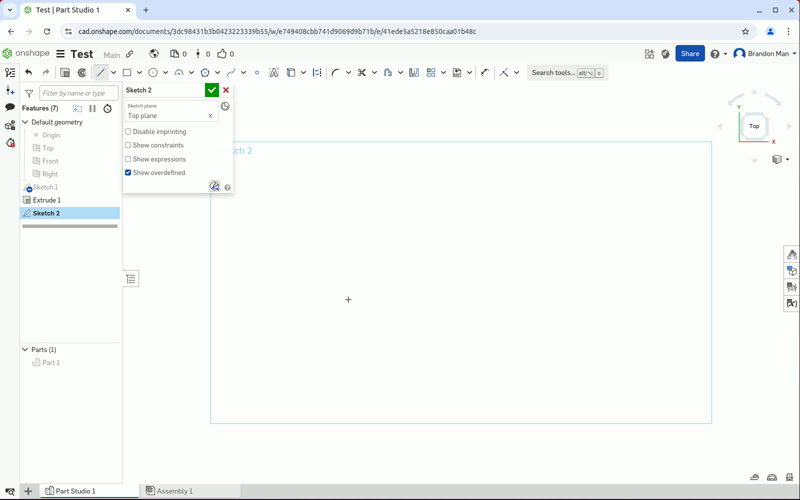
click(348, 299)
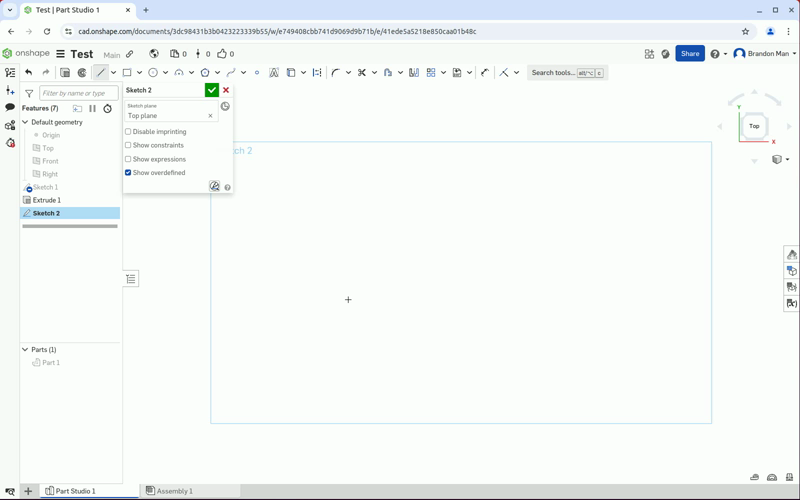
key_up(shift)
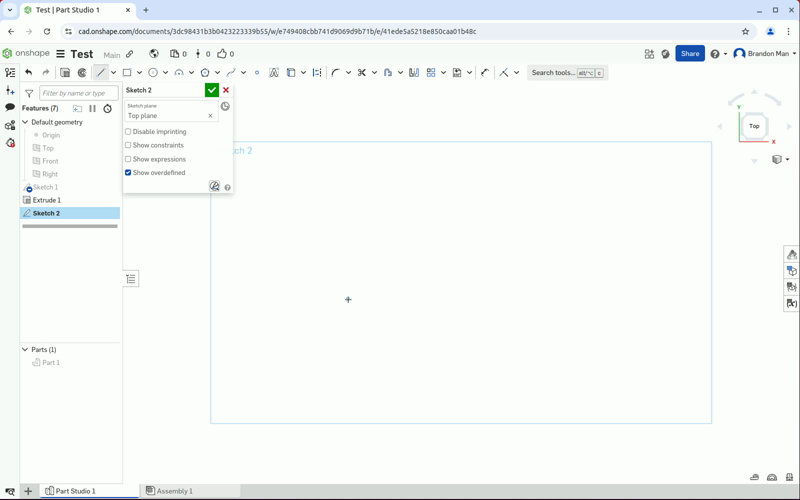
key_down(shift)
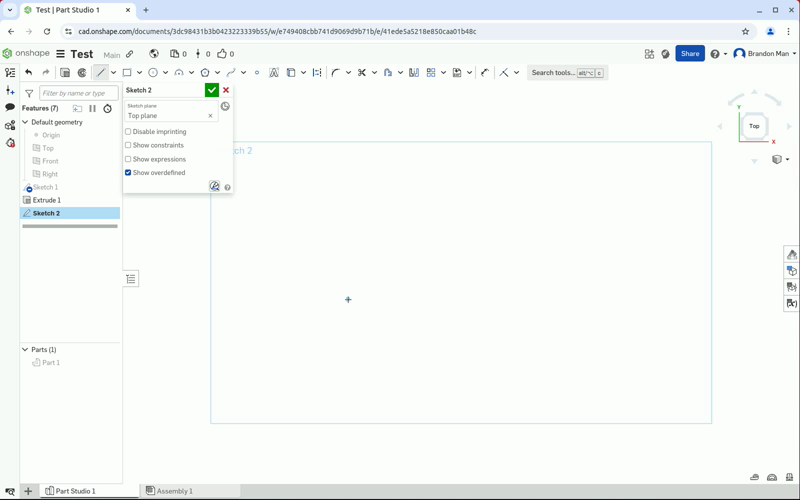
mouse_move(378, 299)
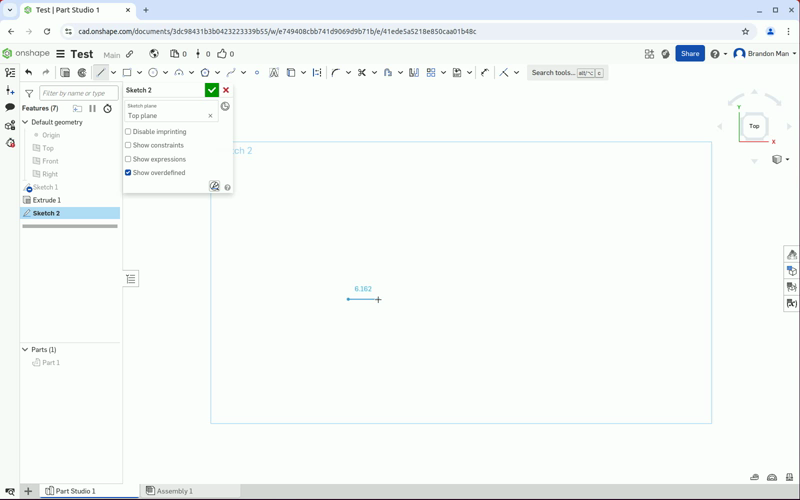
mouse_move(383, 299)
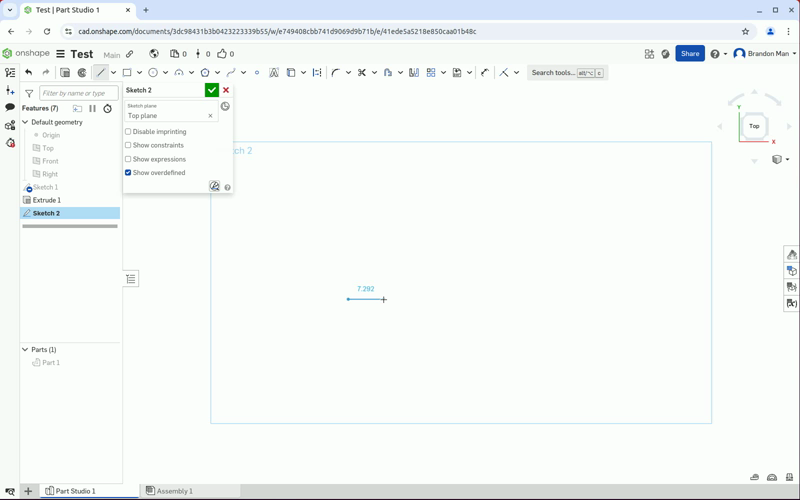
click(383, 299)
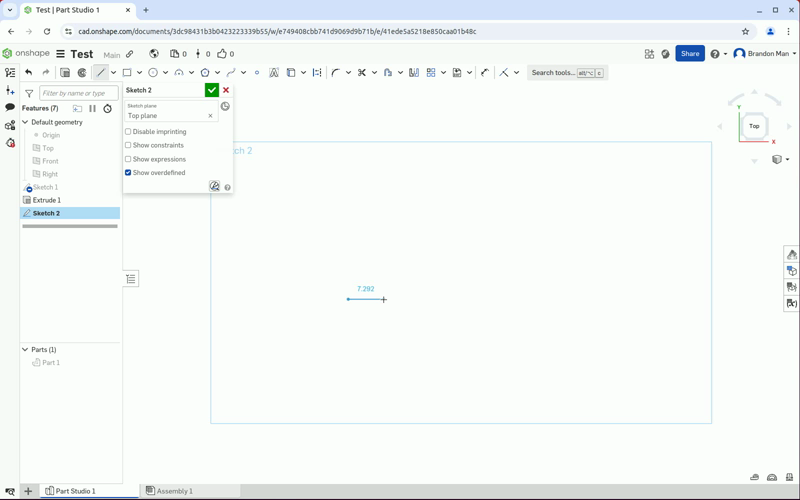
key_up(shift)
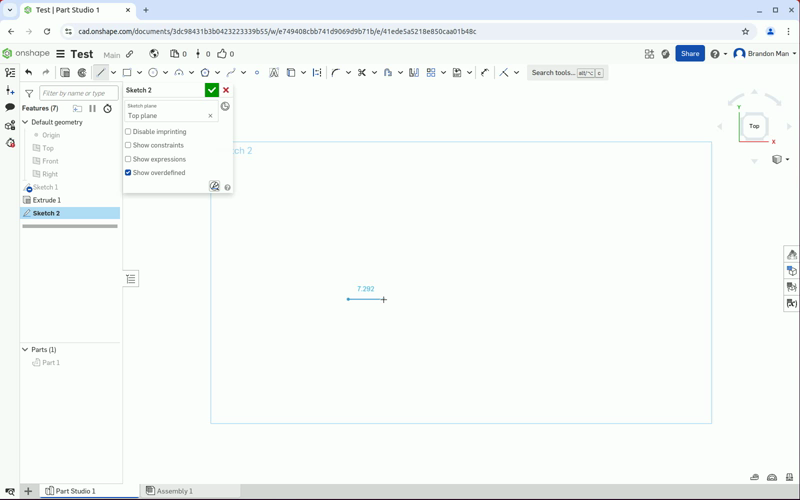
key(esc)
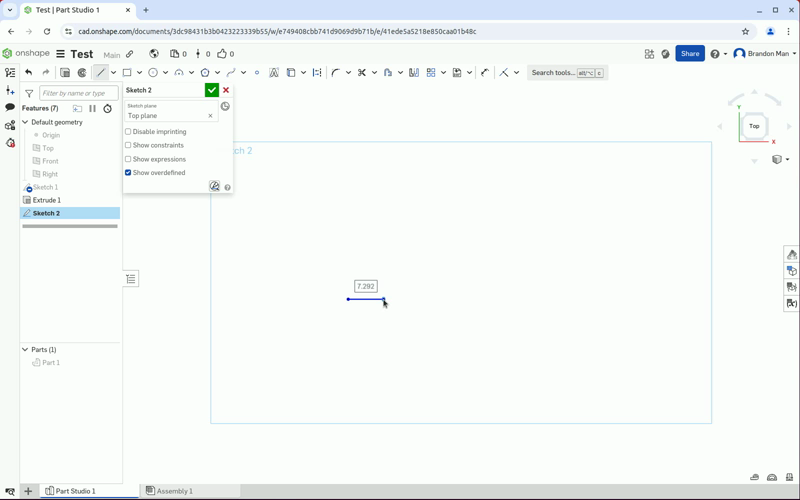
key(a)
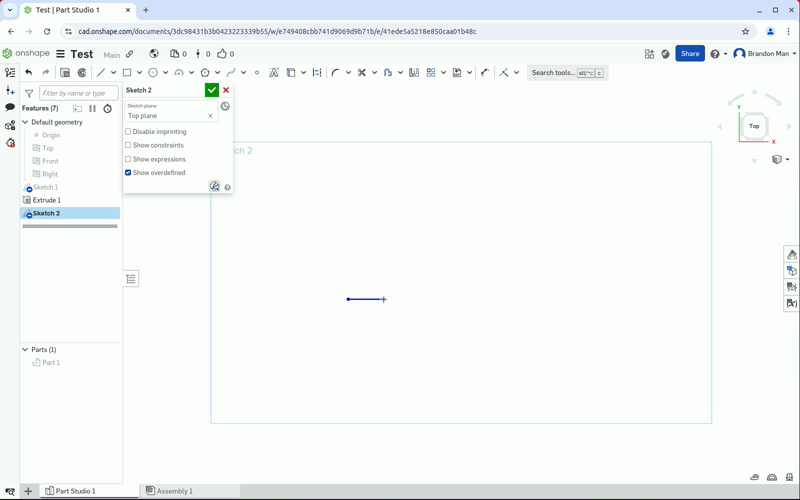
mouse_move(383, 299)
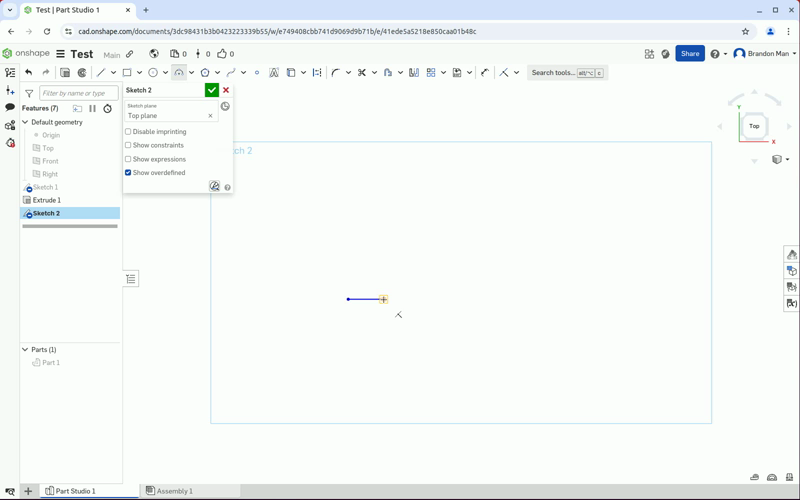
click(383, 299)
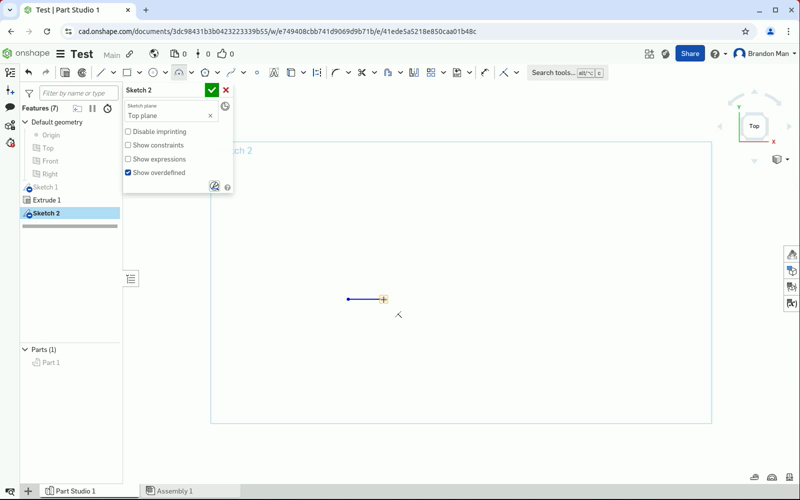
key_down(shift)
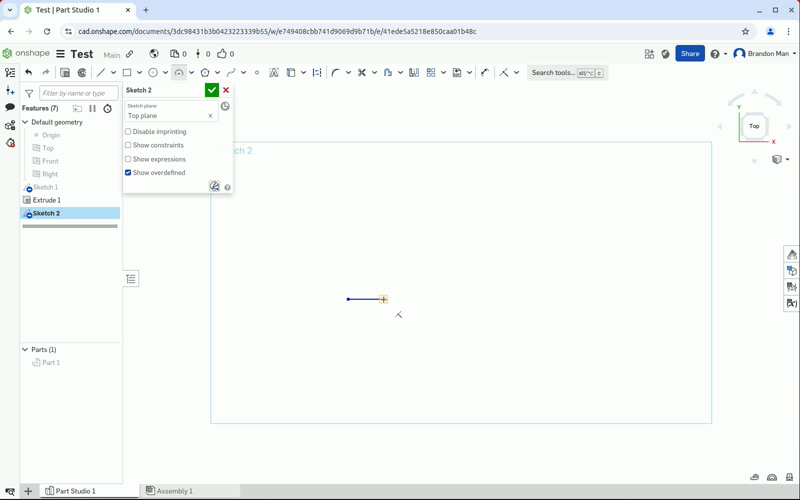
mouse_move(402, 292)
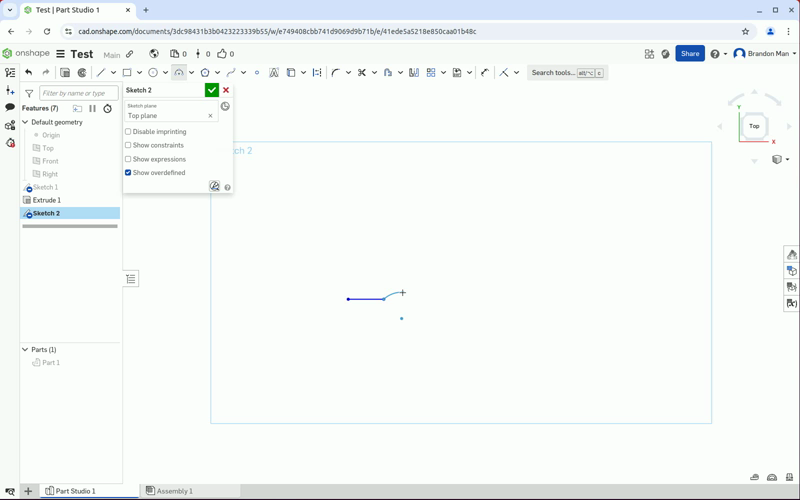
click(402, 292)
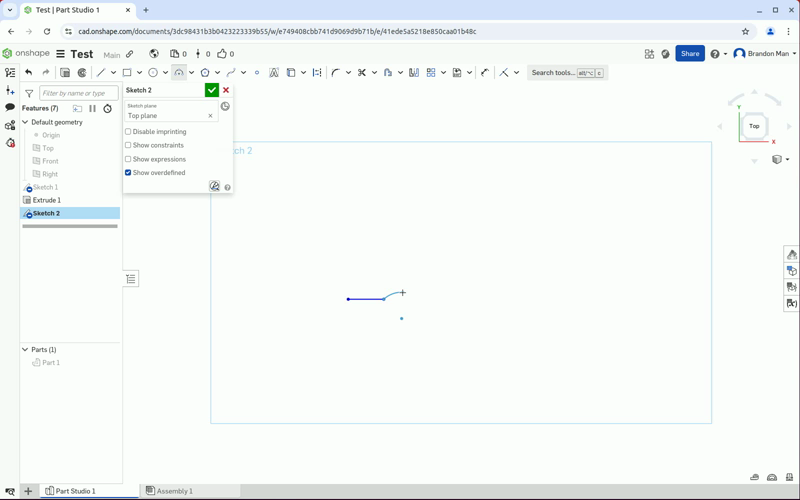
mouse_move(392, 293)
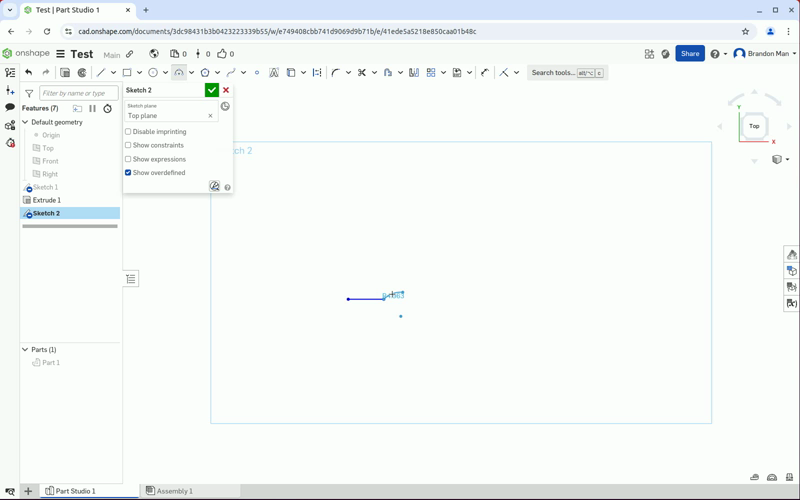
click(392, 293)
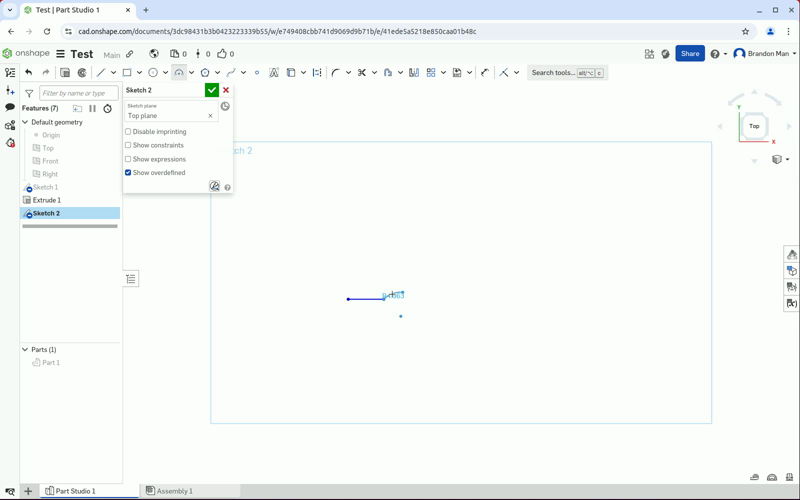
key_up(shift)
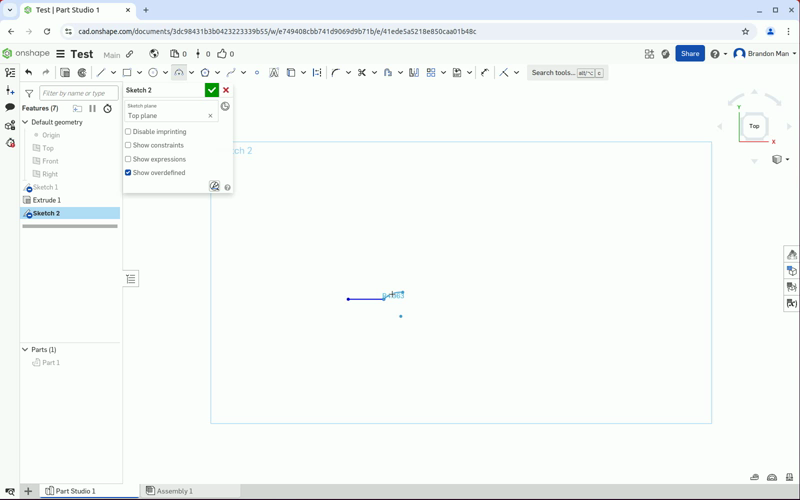
key(esc)
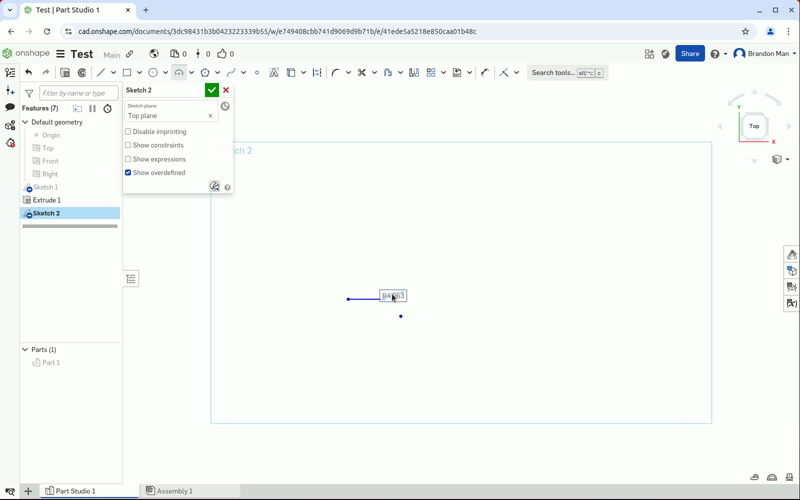
key(l)
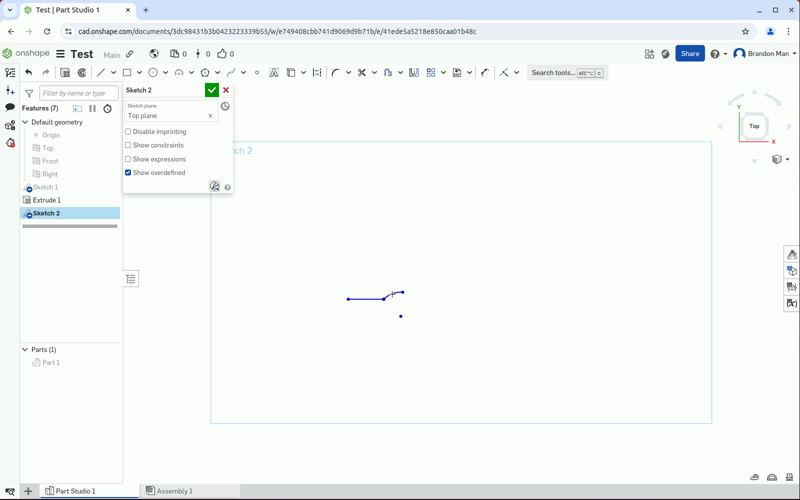
mouse_move(402, 292)
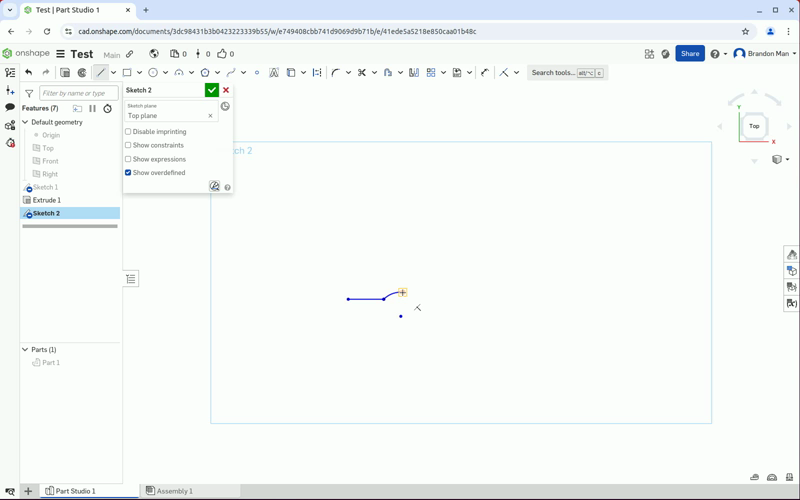
click(402, 292)
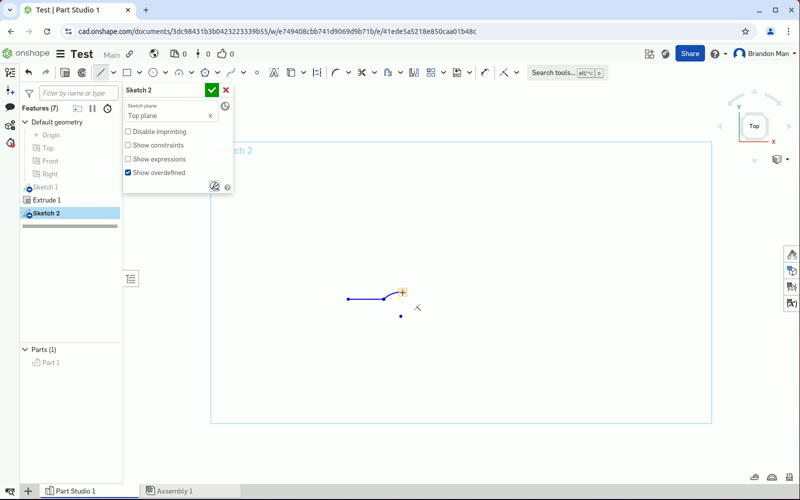
key_down(shift)
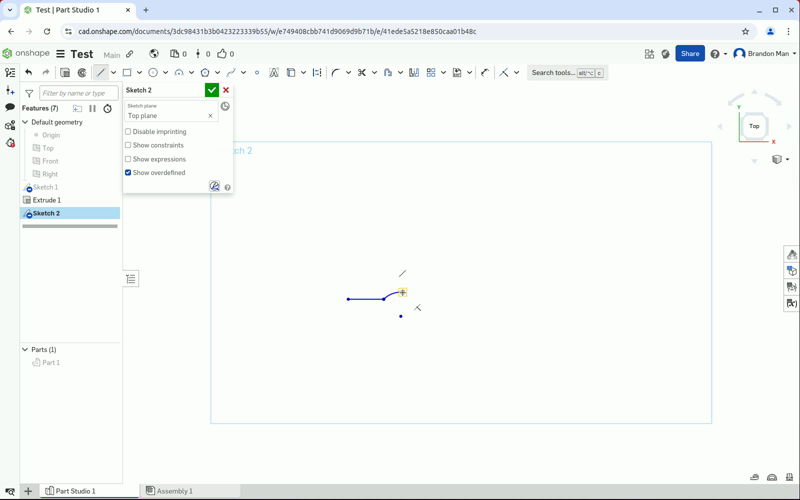
mouse_move(517, 292)
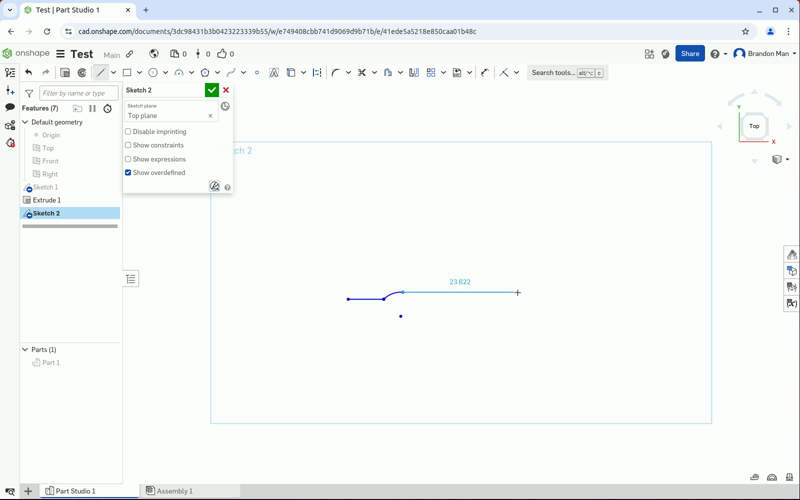
click(517, 292)
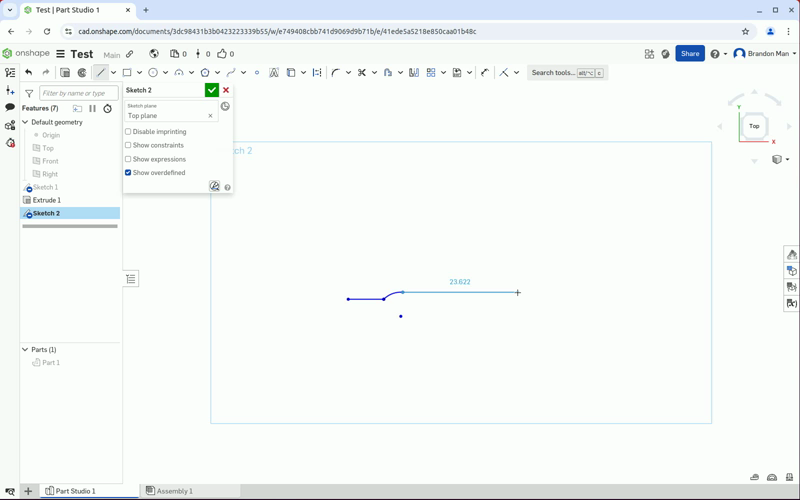
key_up(shift)
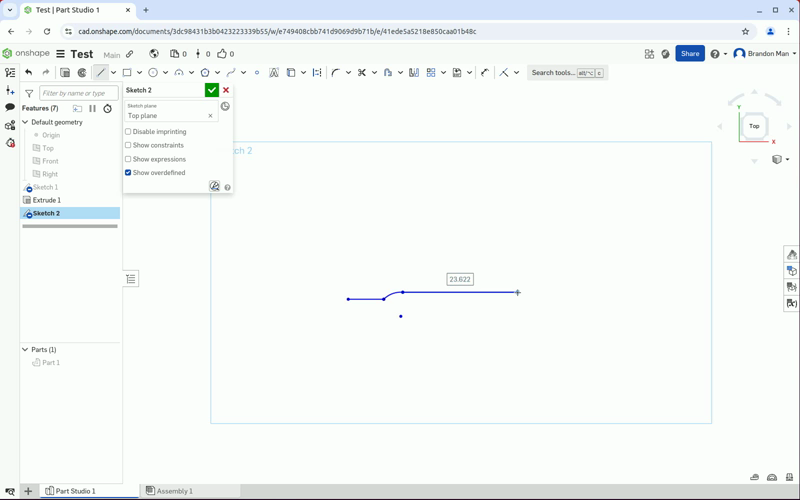
key(esc)
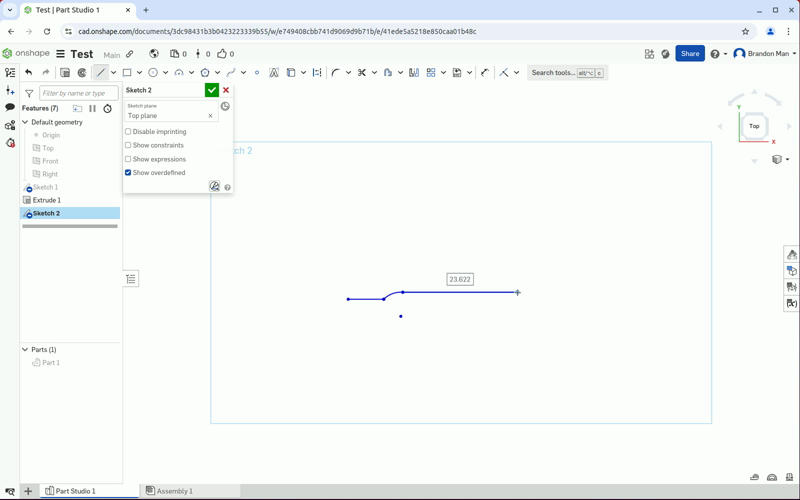
key(a)
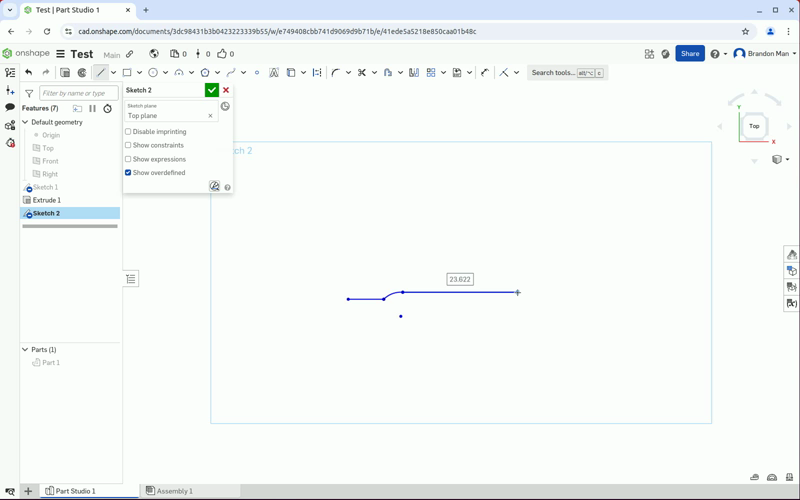
mouse_move(517, 292)
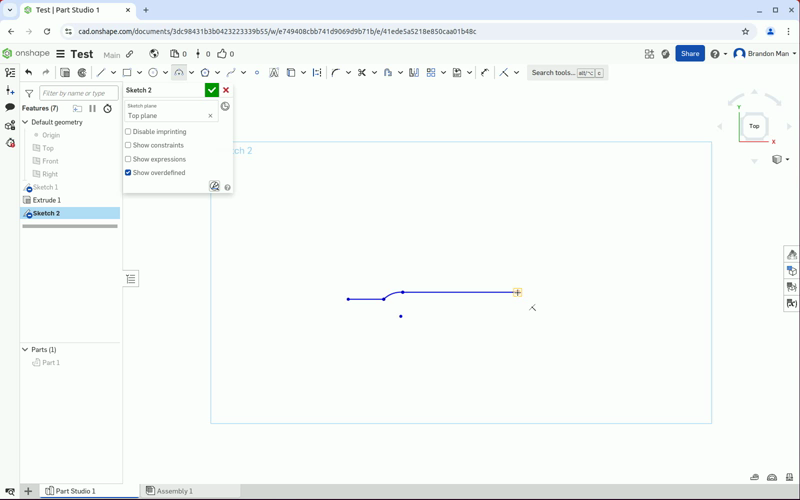
click(517, 292)
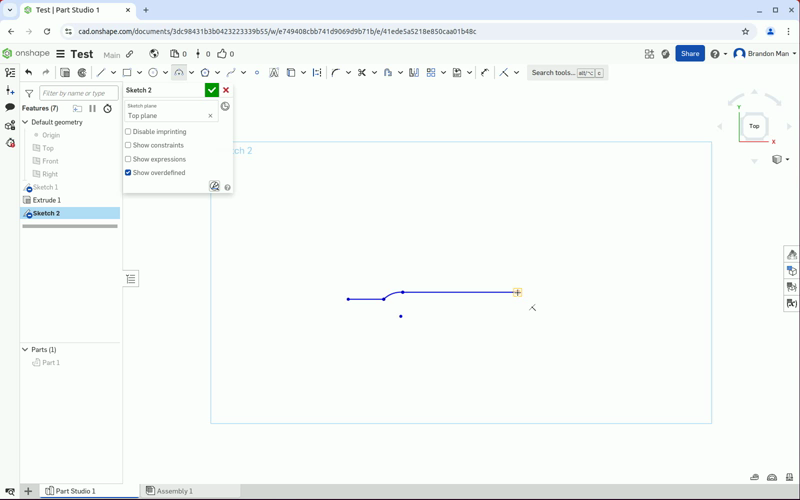
key_down(shift)
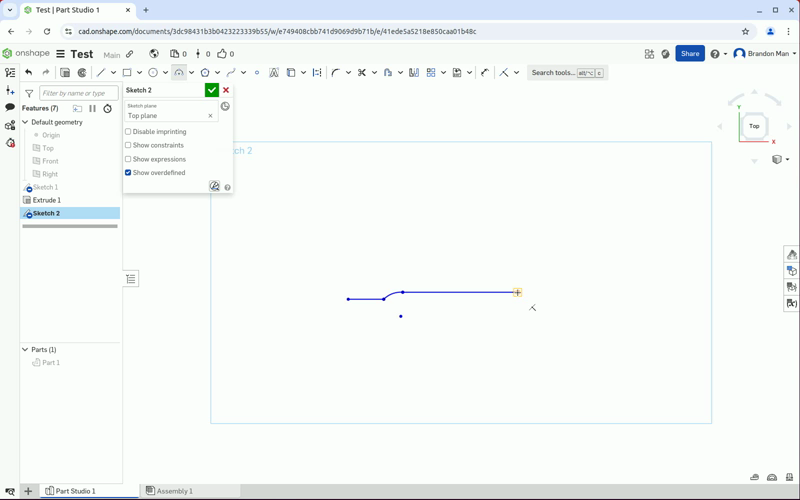
mouse_move(536, 299)
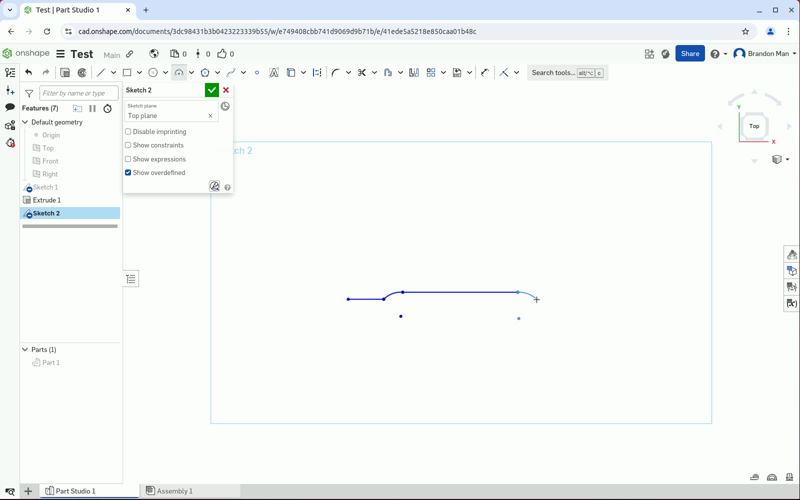
click(536, 299)
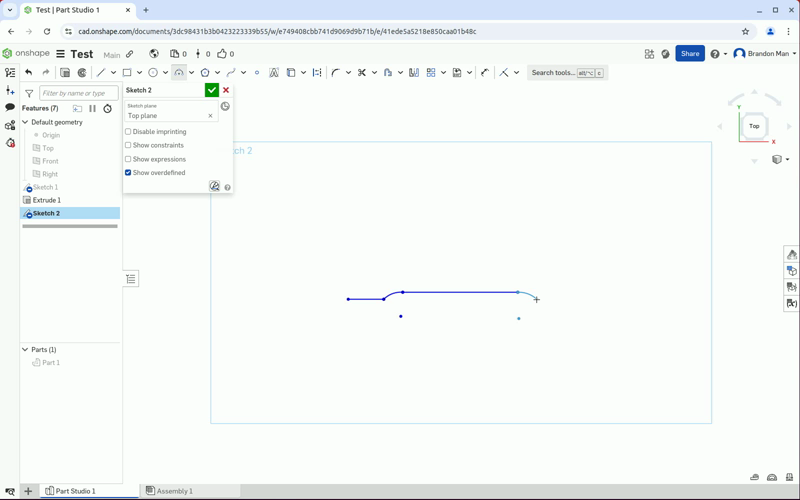
mouse_move(528, 293)
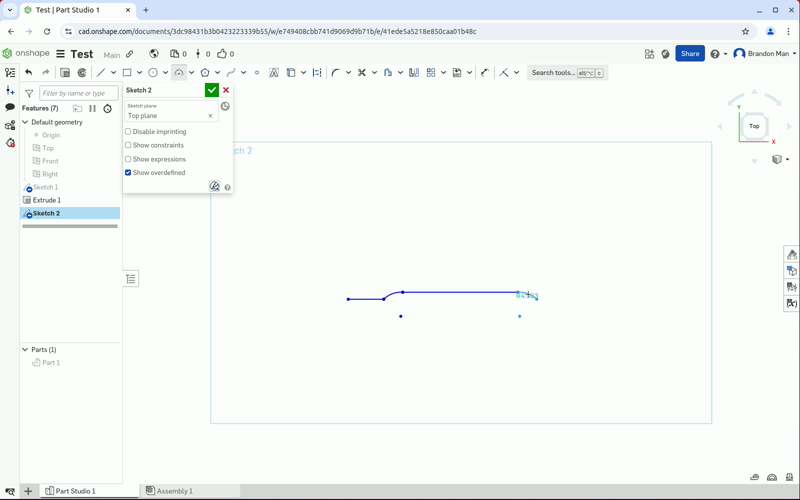
click(528, 293)
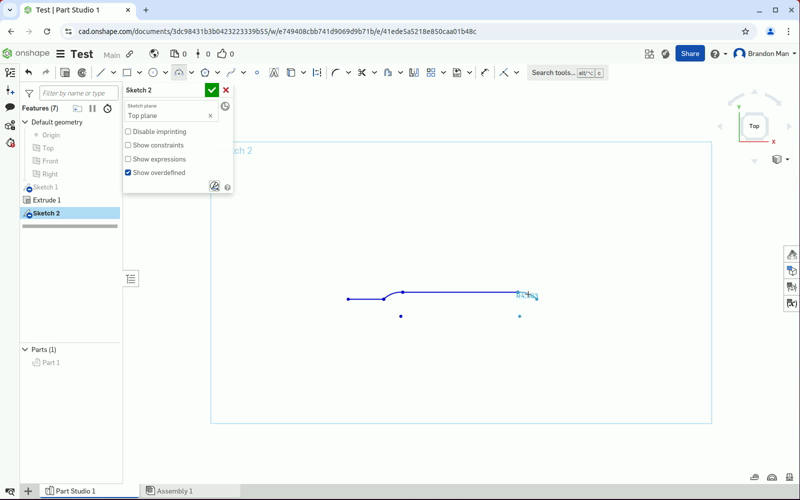
key_up(shift)
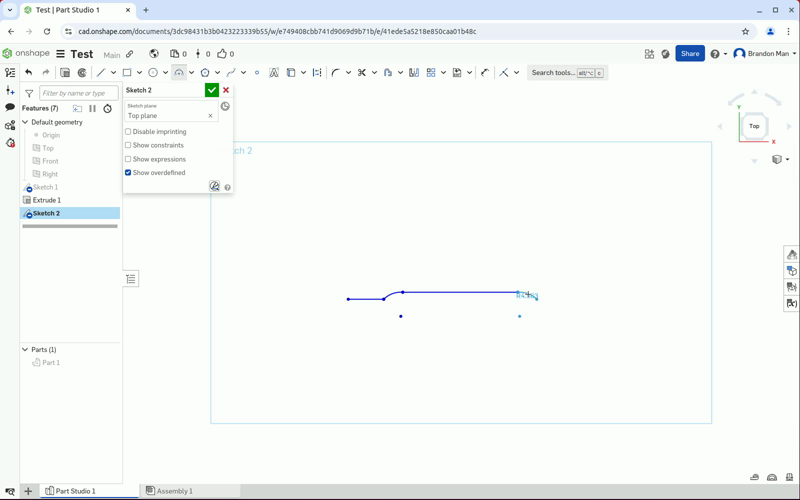
key(esc)
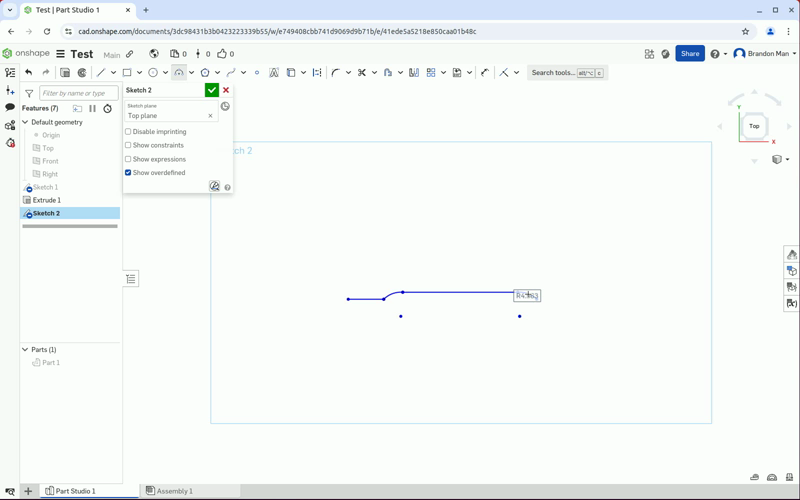
key(l)
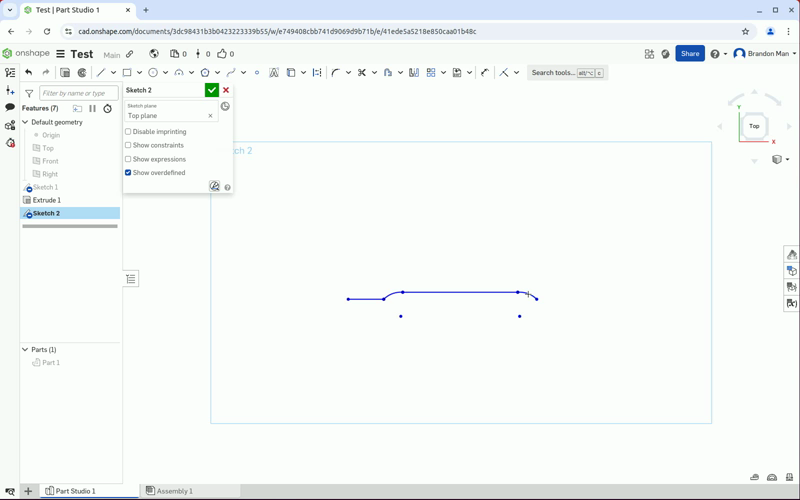
mouse_move(536, 299)
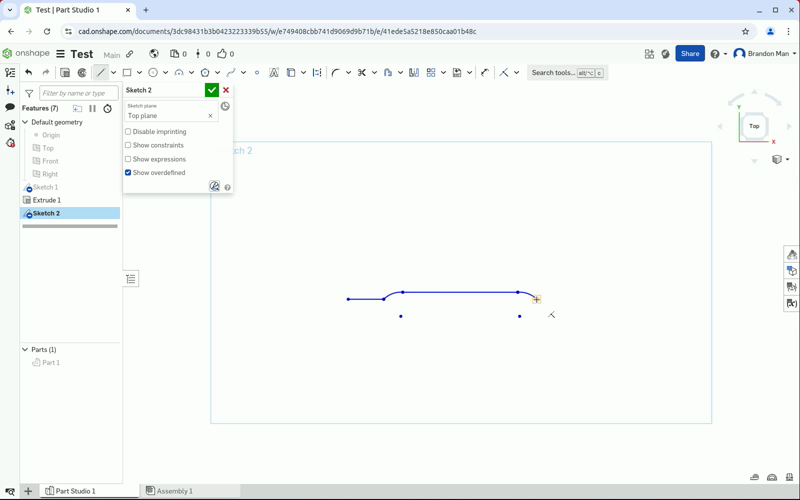
click(536, 299)
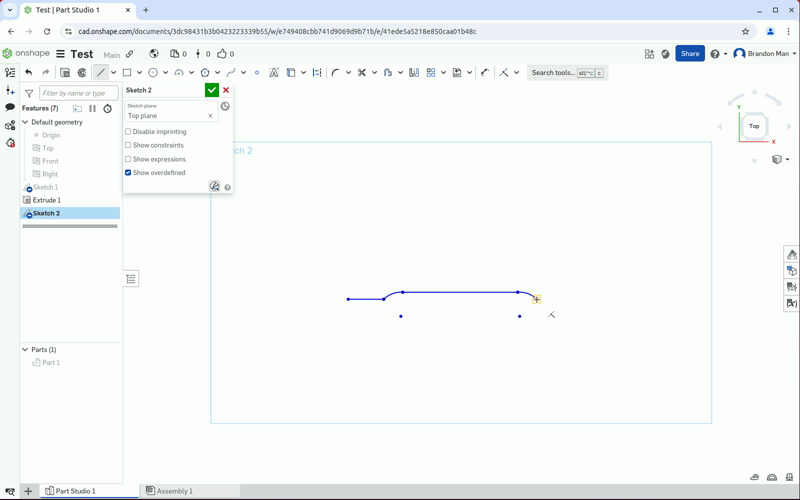
key_down(shift)
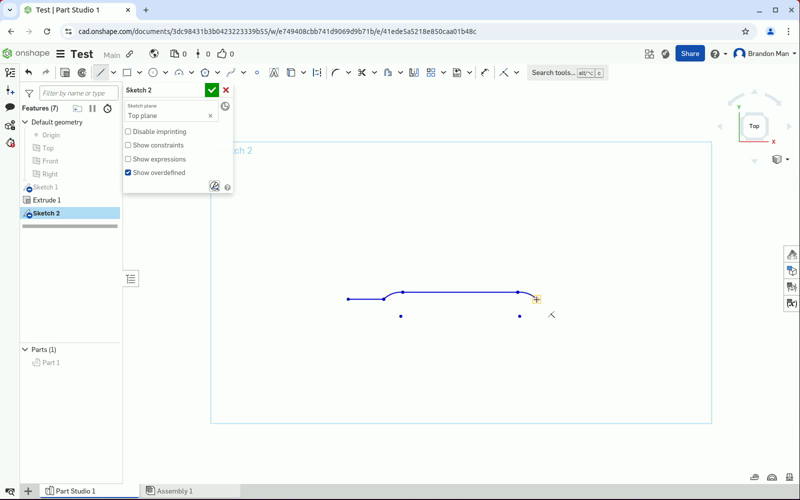
mouse_move(566, 299)
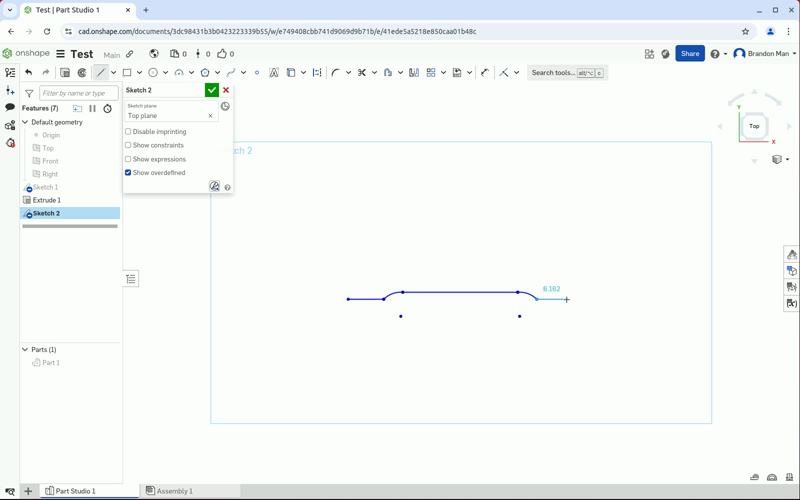
mouse_move(572, 299)
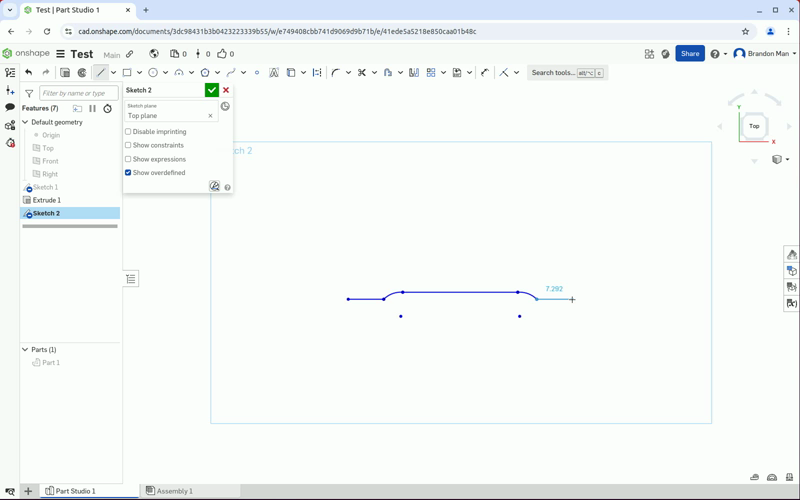
click(572, 299)
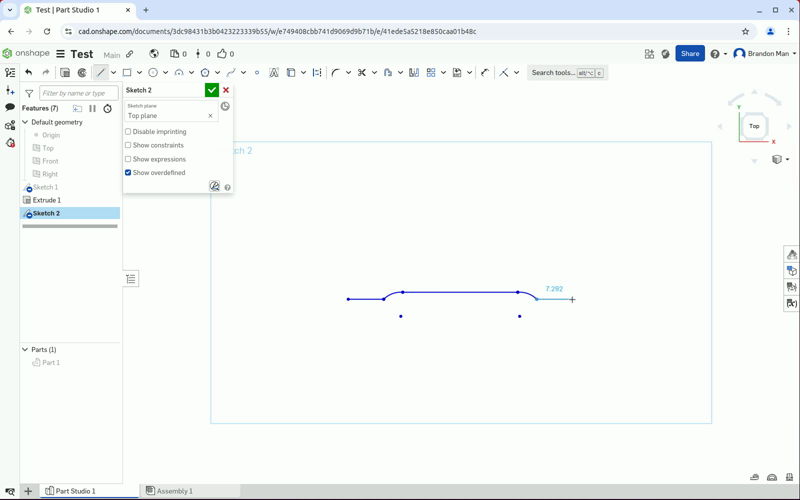
key_up(shift)
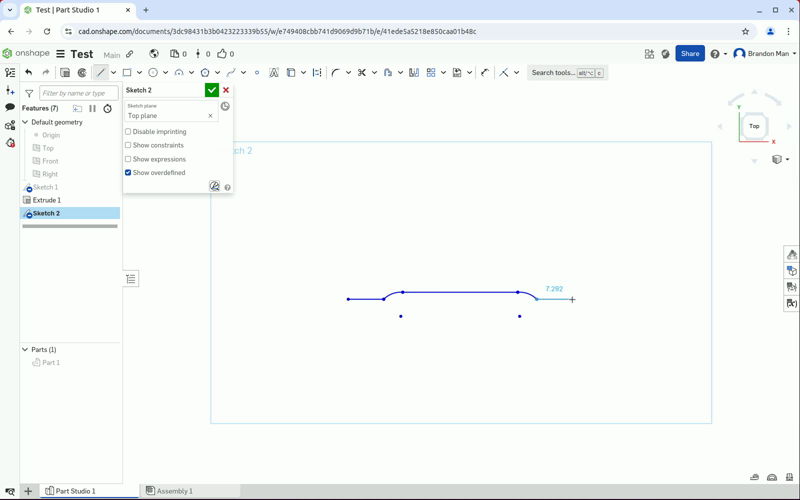
key_down(shift)
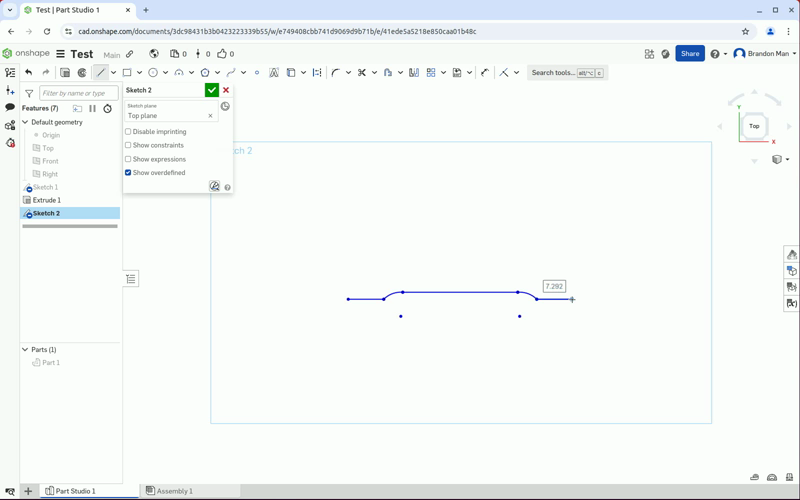
mouse_move(589, 299)
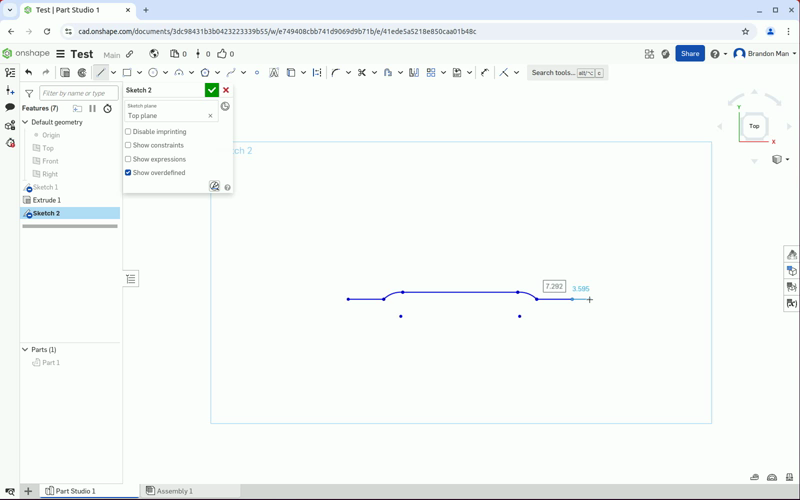
mouse_move(572, 266)
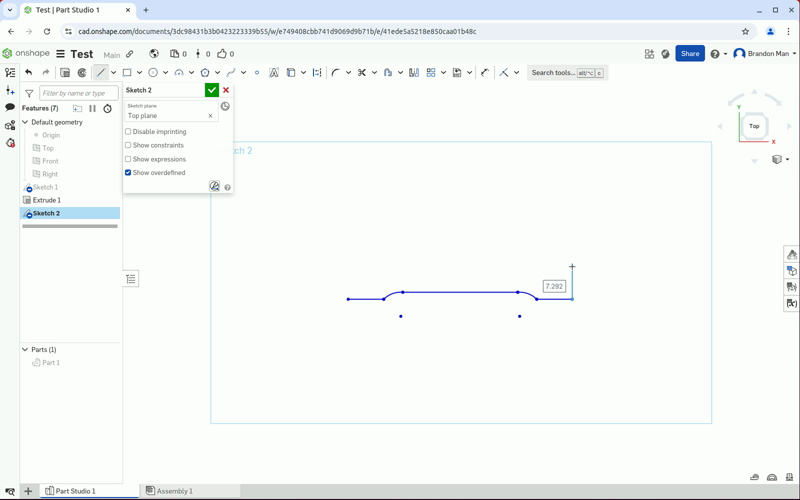
click(572, 266)
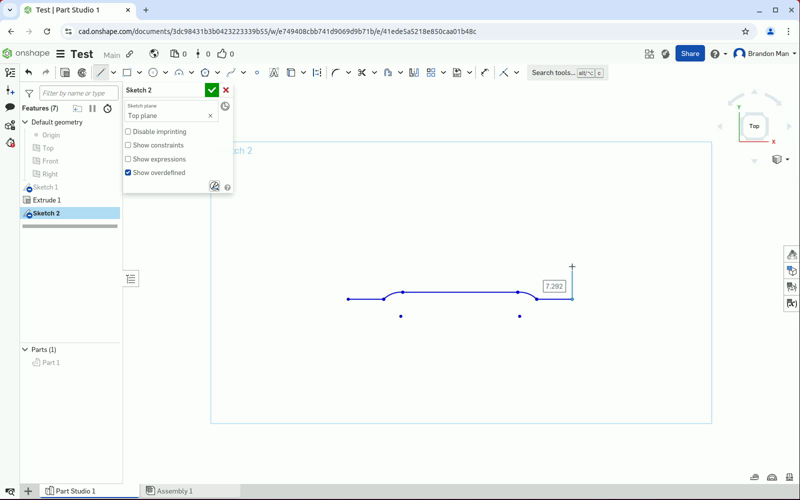
key_up(shift)
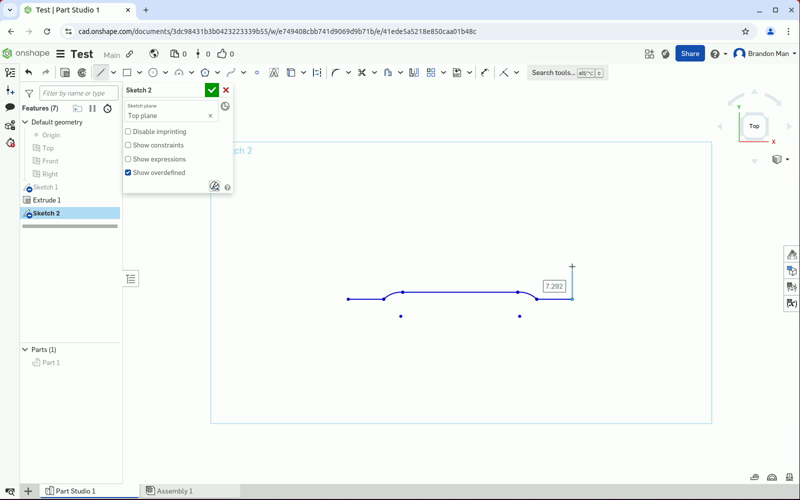
key_down(shift)
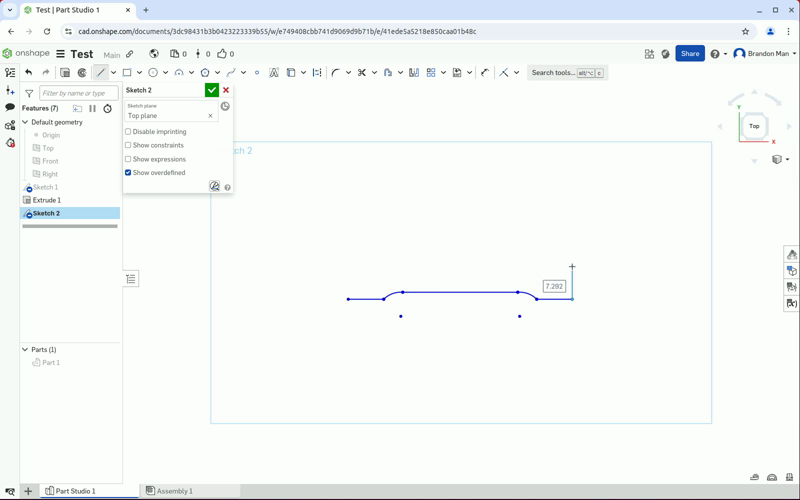
mouse_move(589, 266)
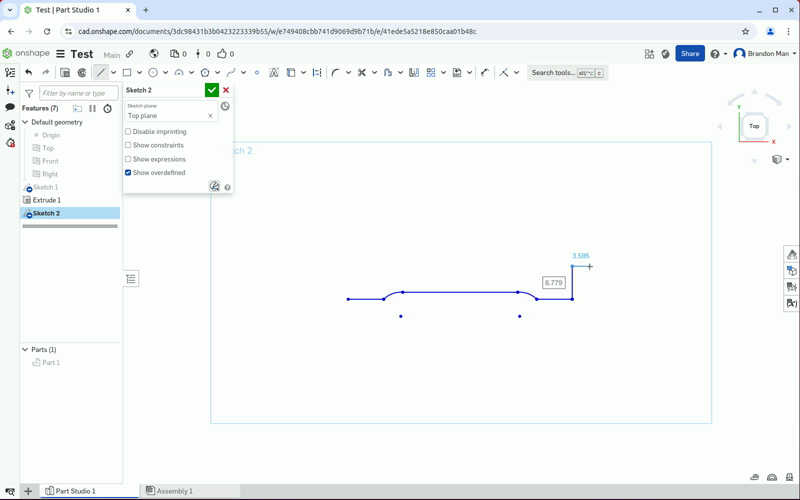
mouse_move(536, 266)
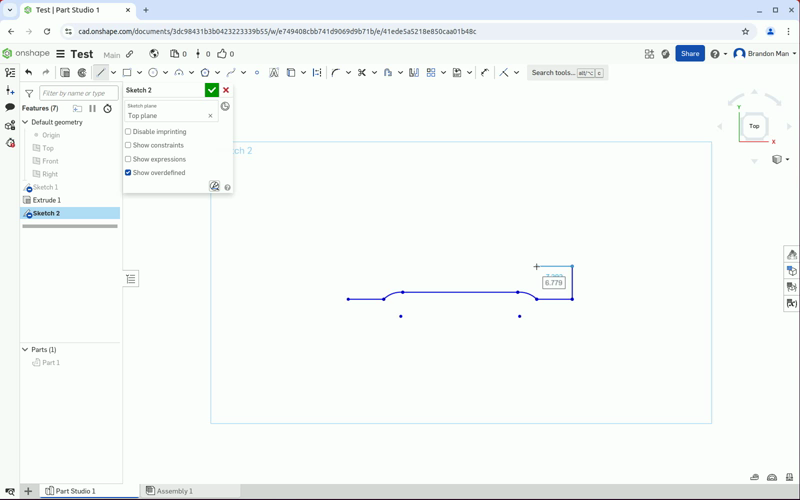
click(536, 266)
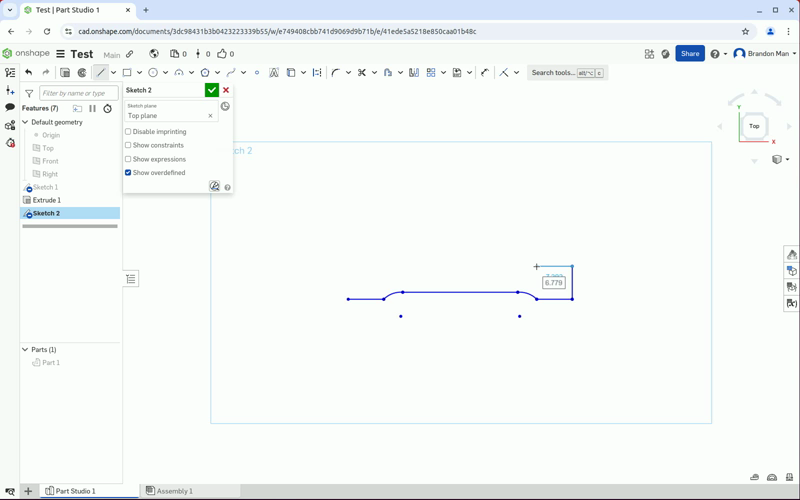
key_up(shift)
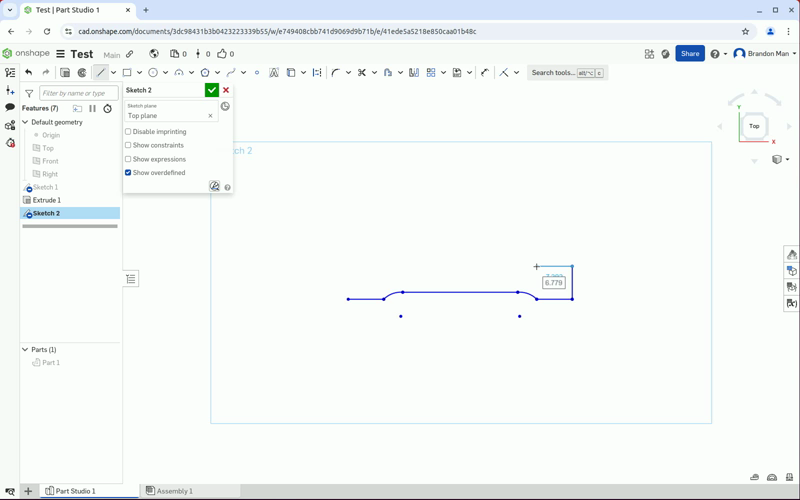
key(esc)
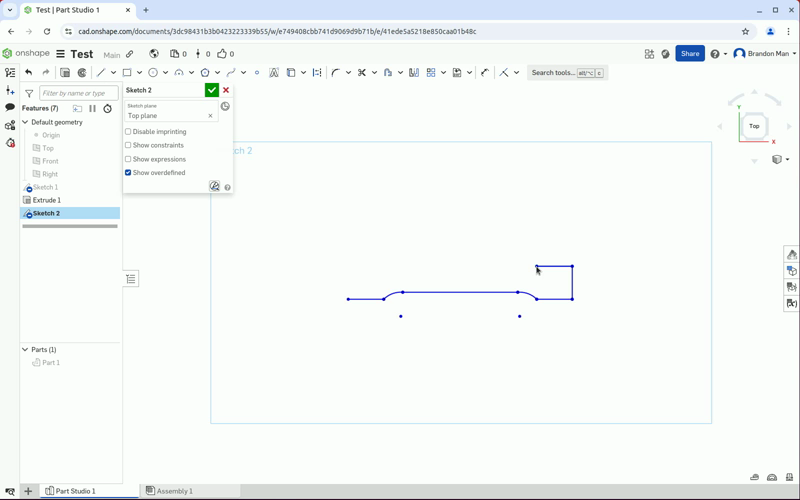
key(a)
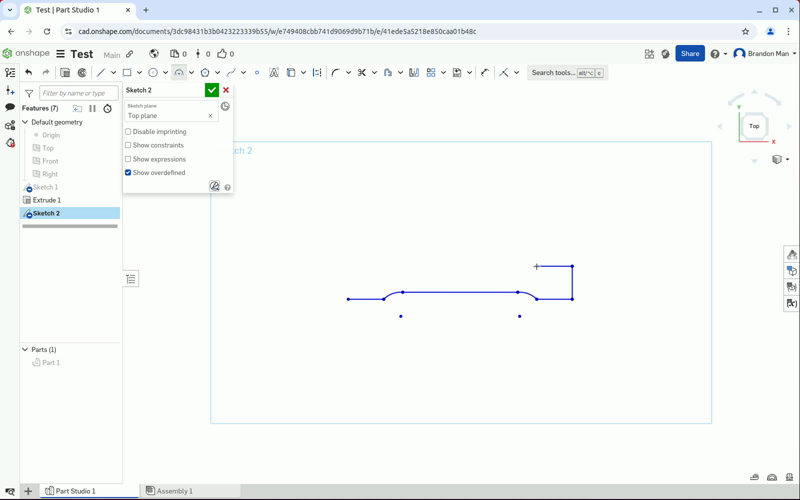
mouse_move(536, 266)
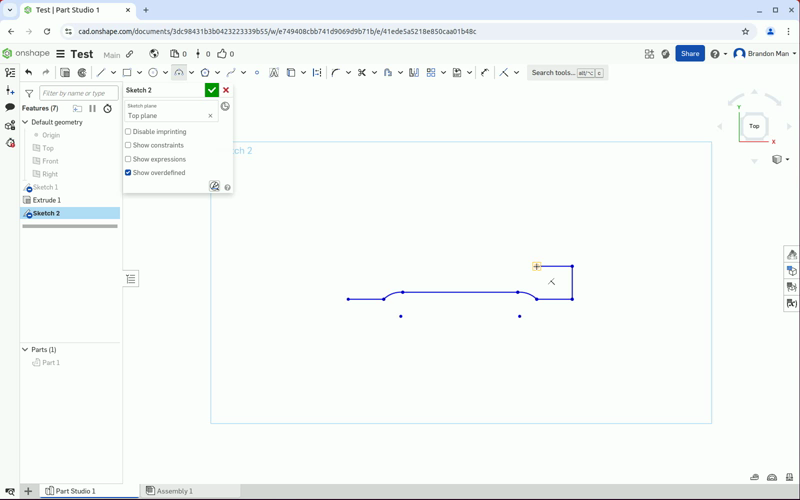
click(536, 266)
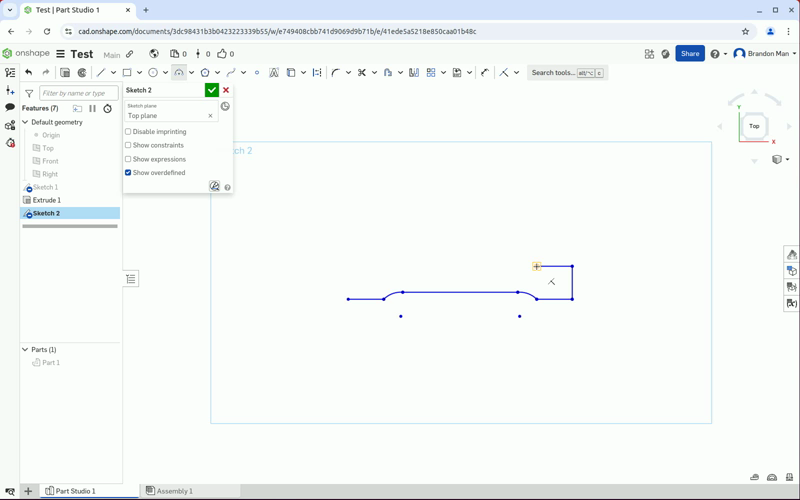
key_down(shift)
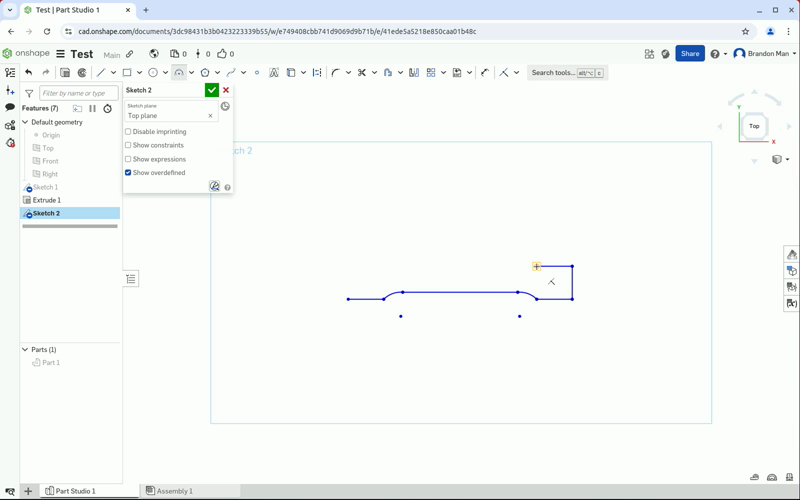
mouse_move(517, 275)
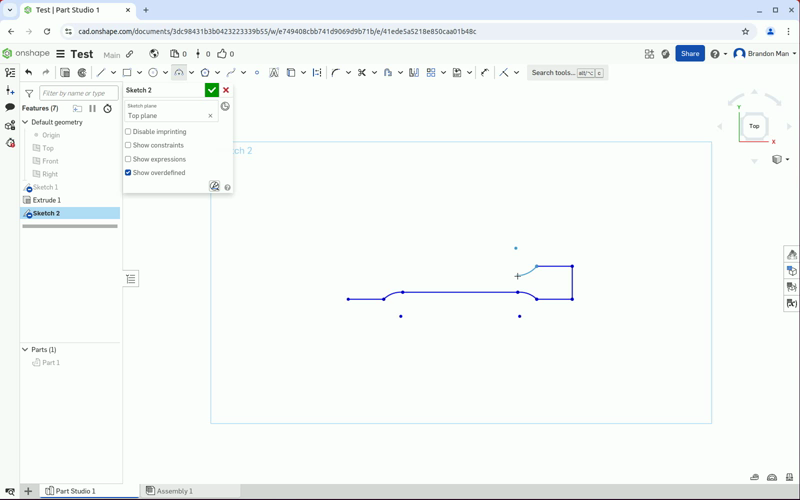
click(517, 275)
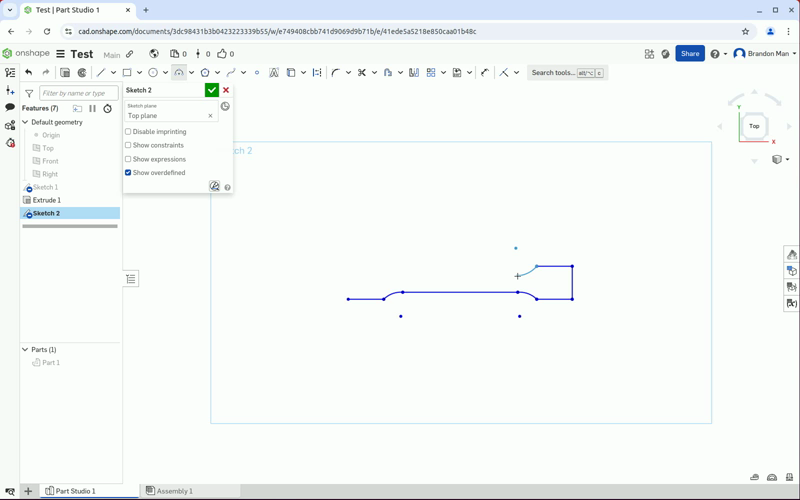
mouse_move(528, 273)
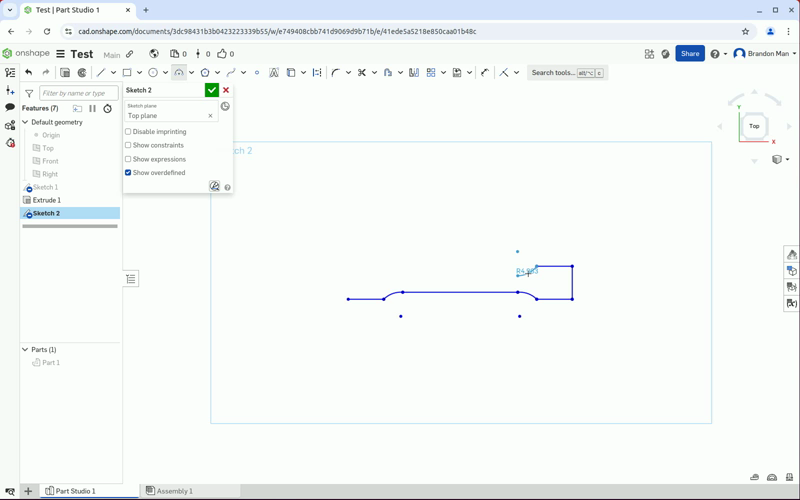
click(528, 273)
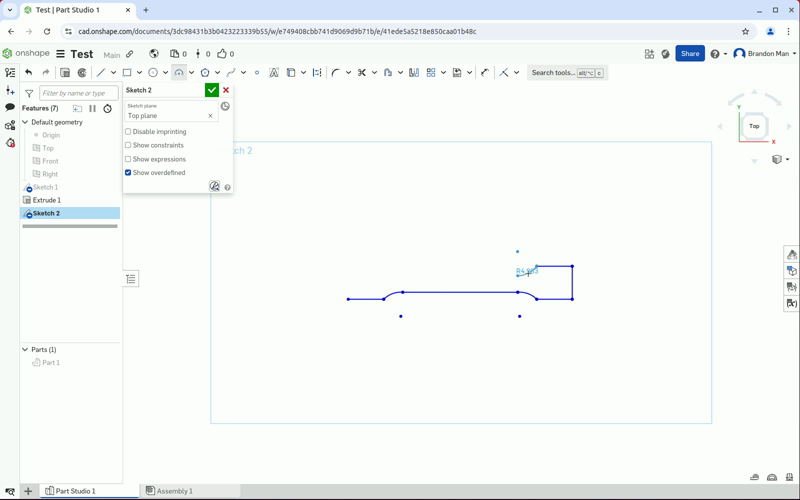
key_up(shift)
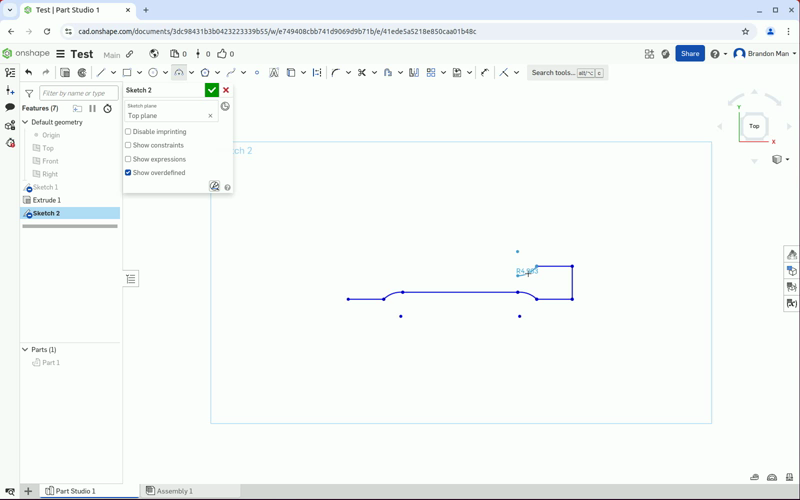
key(esc)
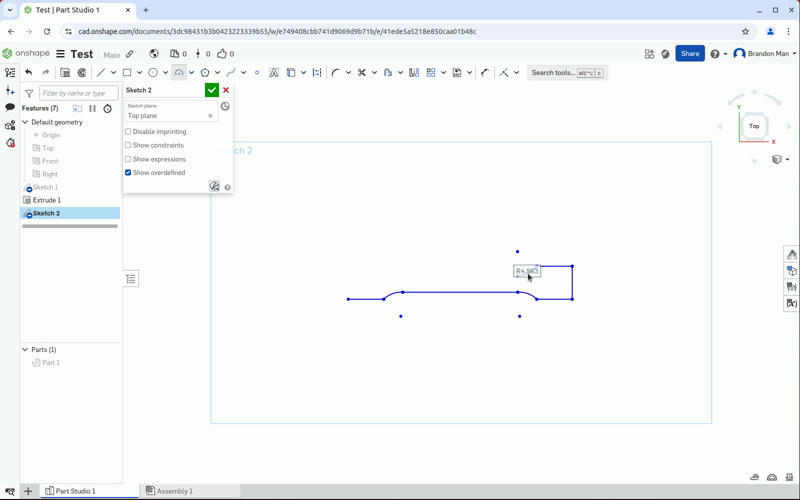
key(l)
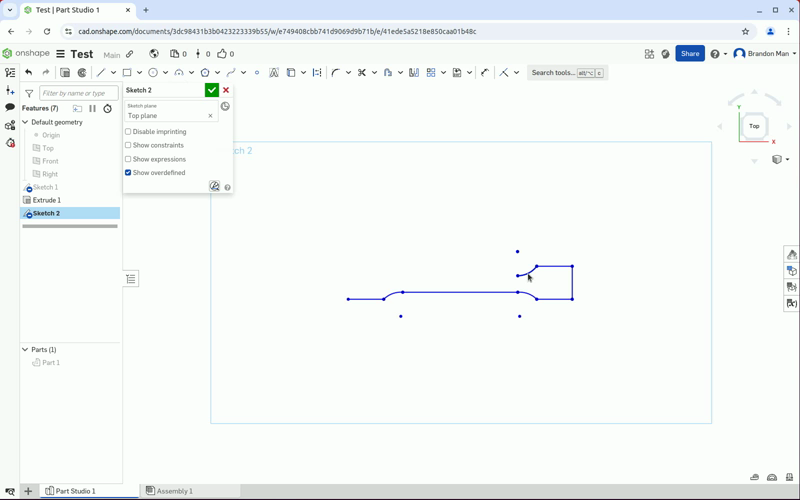
mouse_move(517, 275)
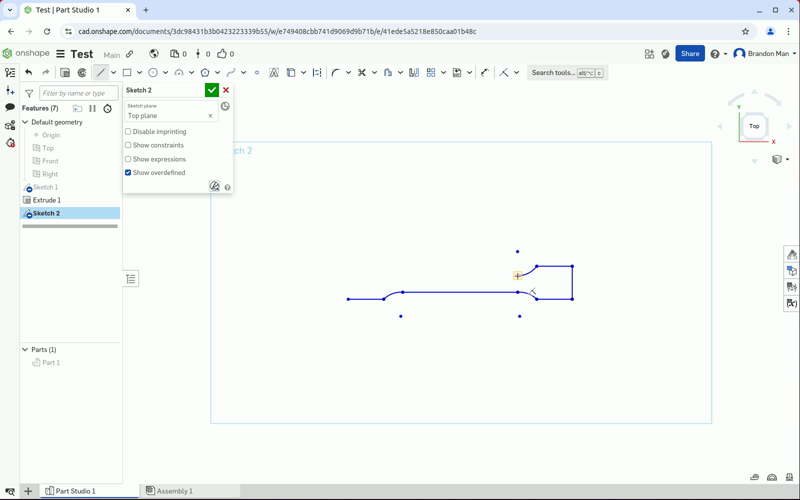
click(517, 275)
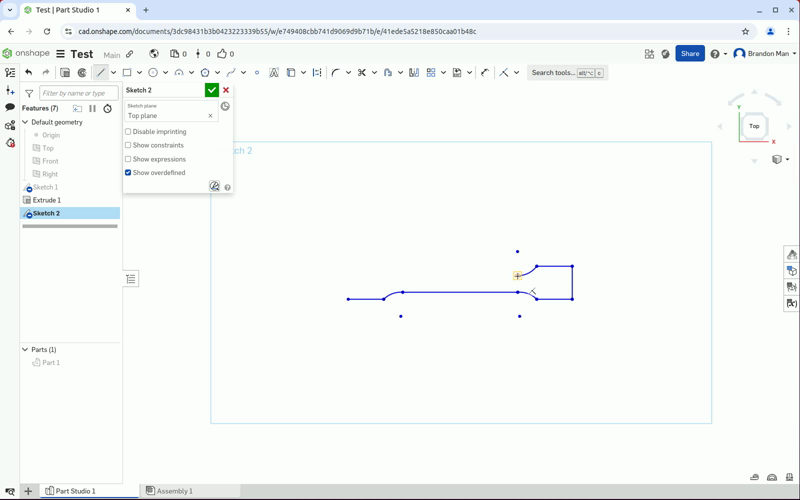
key_down(shift)
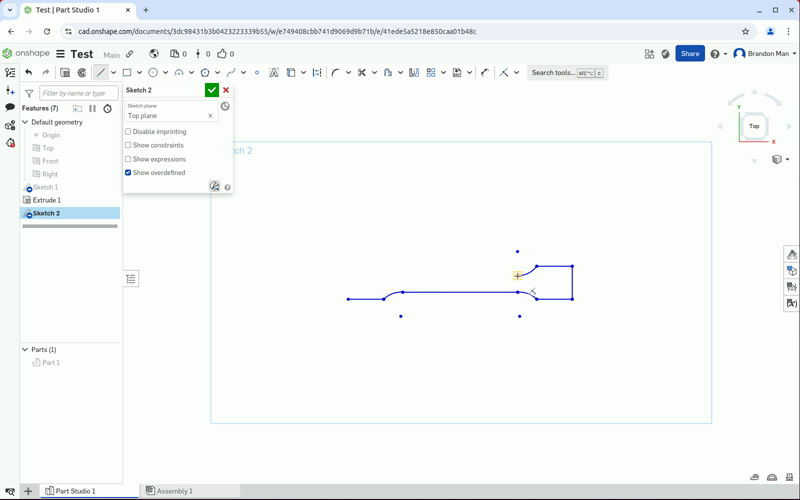
mouse_move(402, 275)
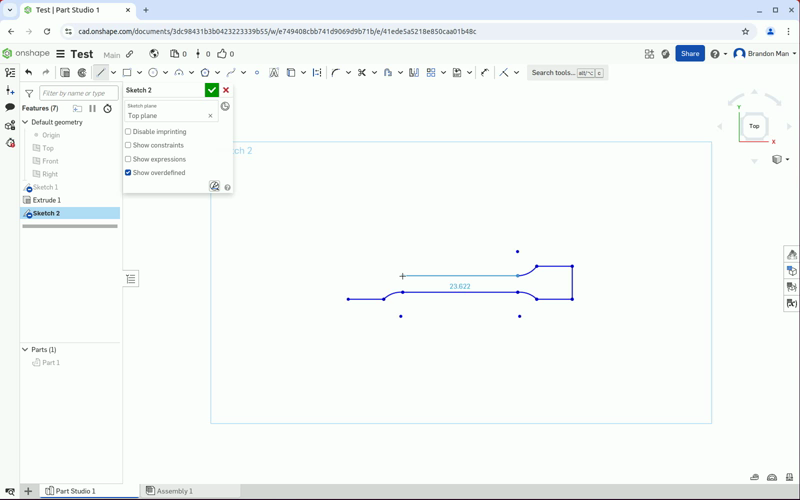
click(402, 275)
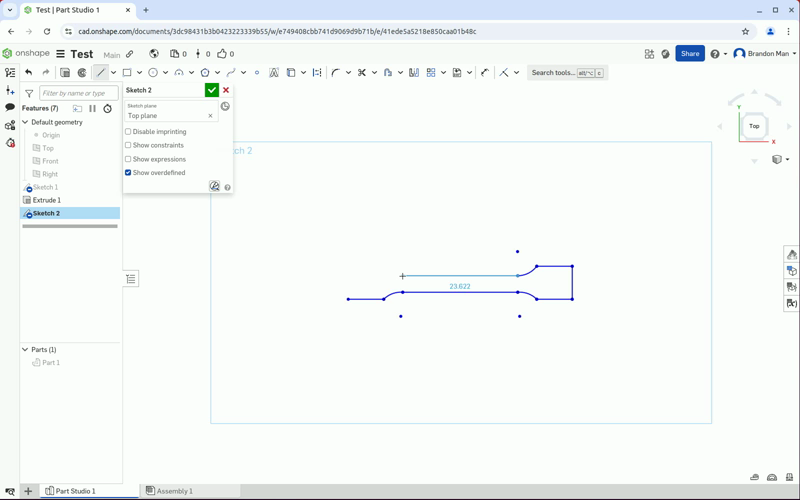
key_up(shift)
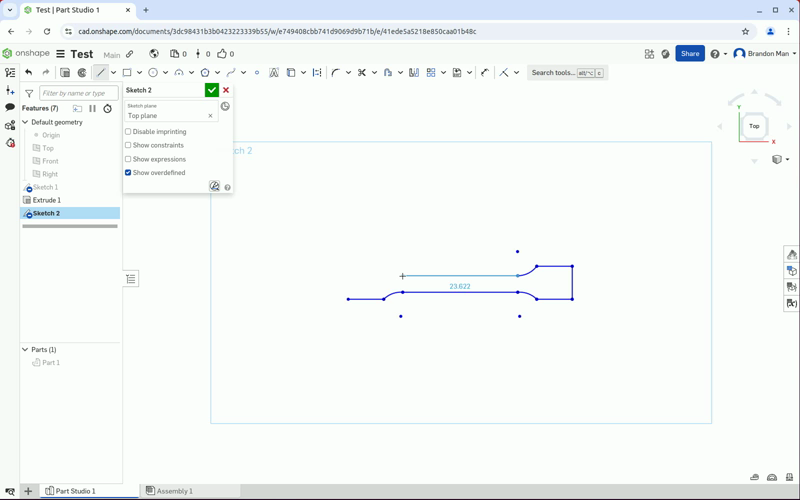
key(esc)
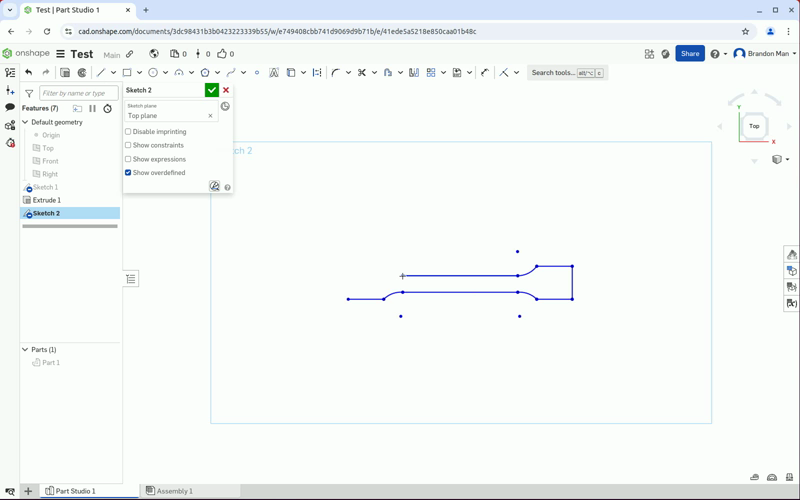
key(a)
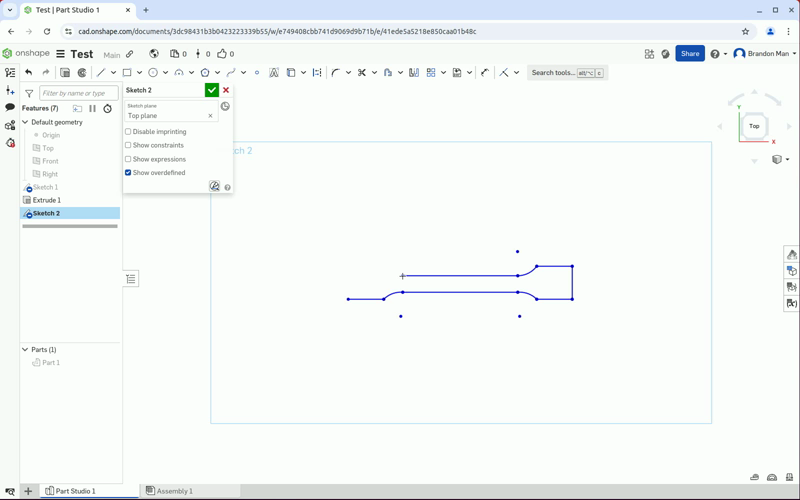
mouse_move(402, 275)
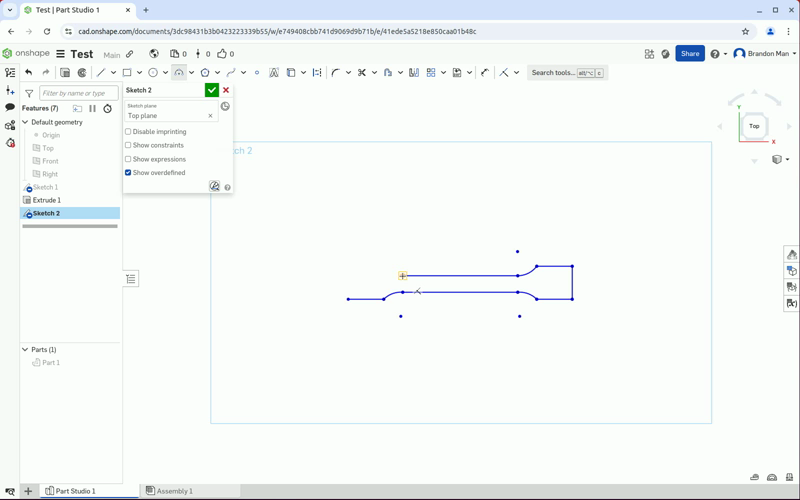
click(402, 275)
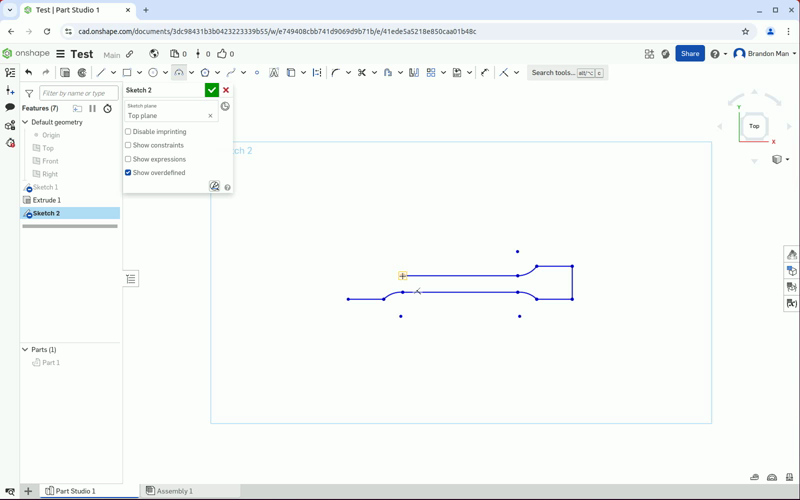
key_down(shift)
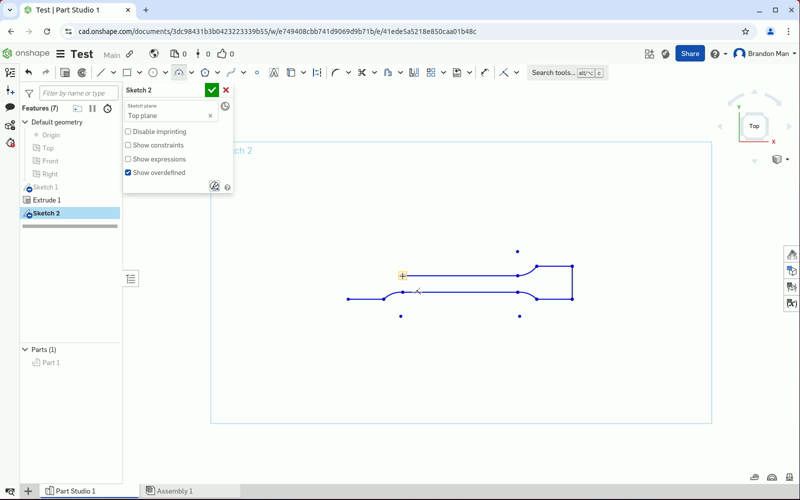
mouse_move(383, 266)
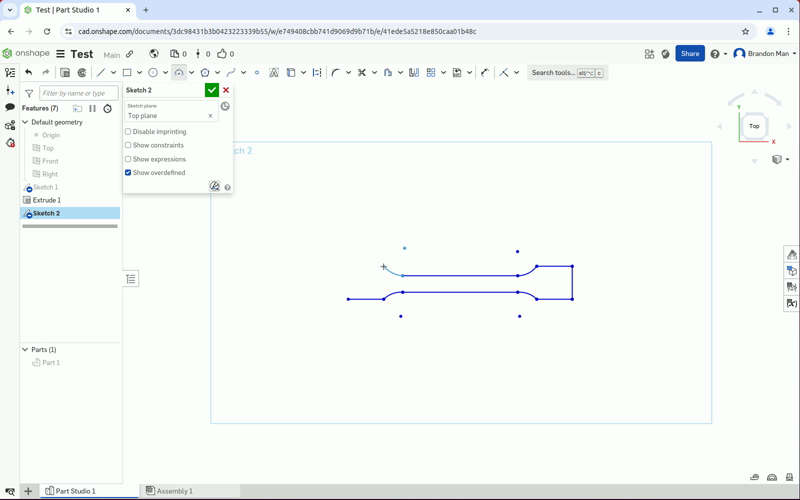
click(383, 266)
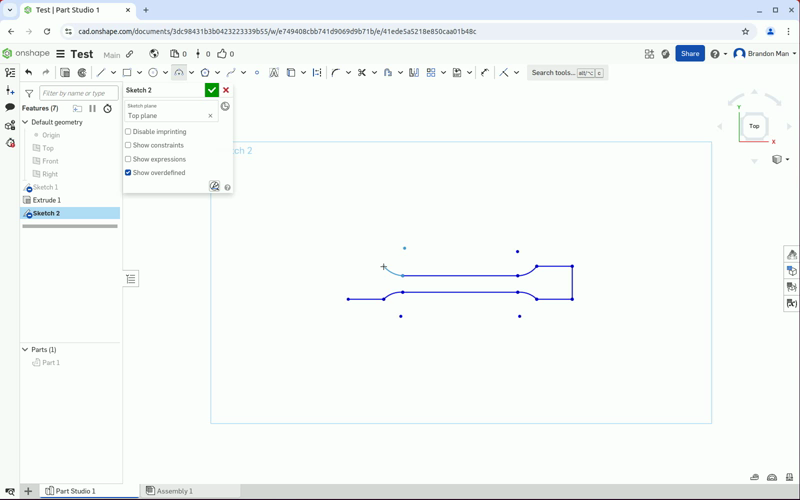
mouse_move(392, 273)
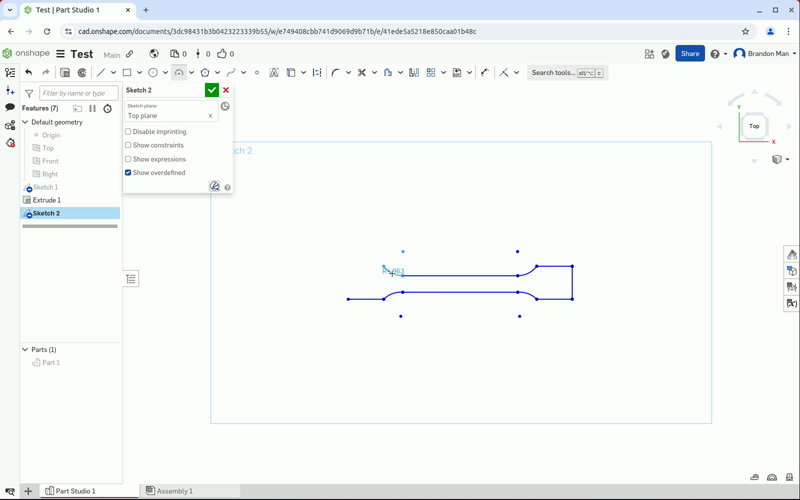
click(392, 273)
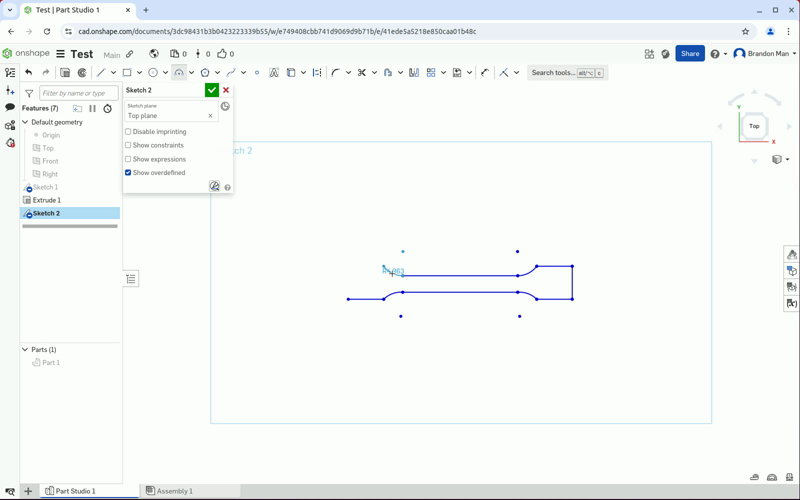
key_up(shift)
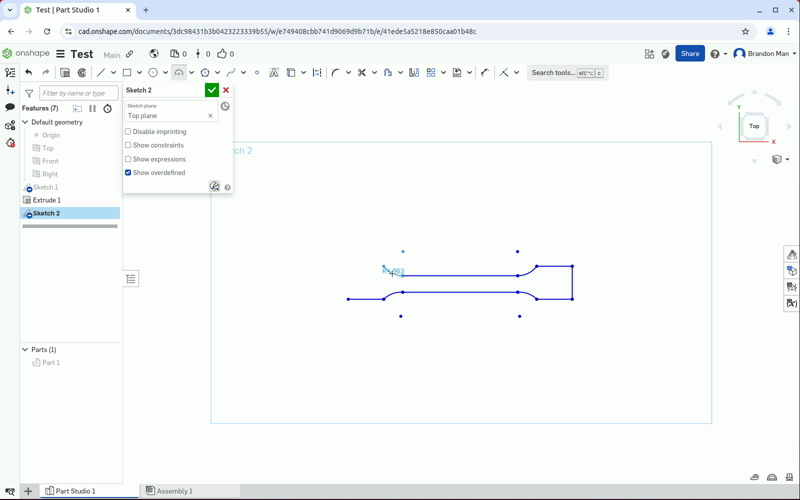
key(esc)
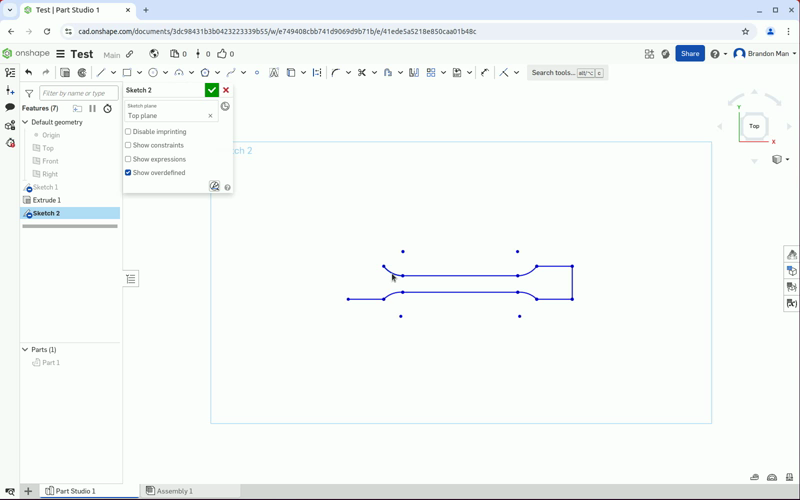
key(l)
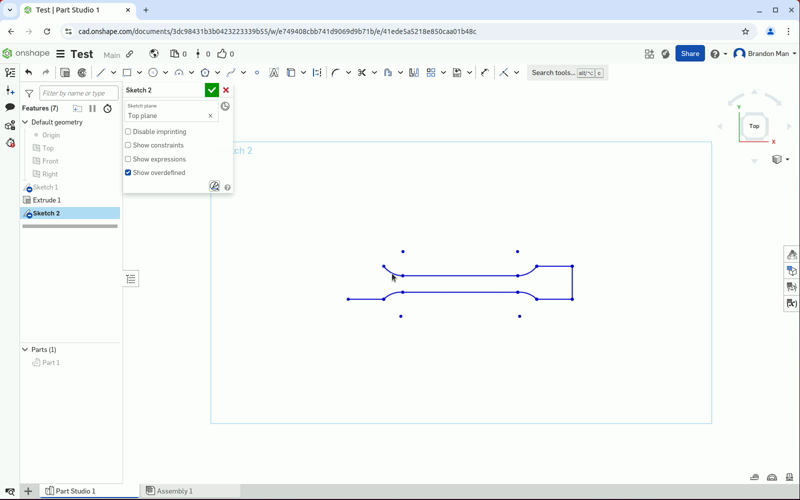
mouse_move(383, 266)
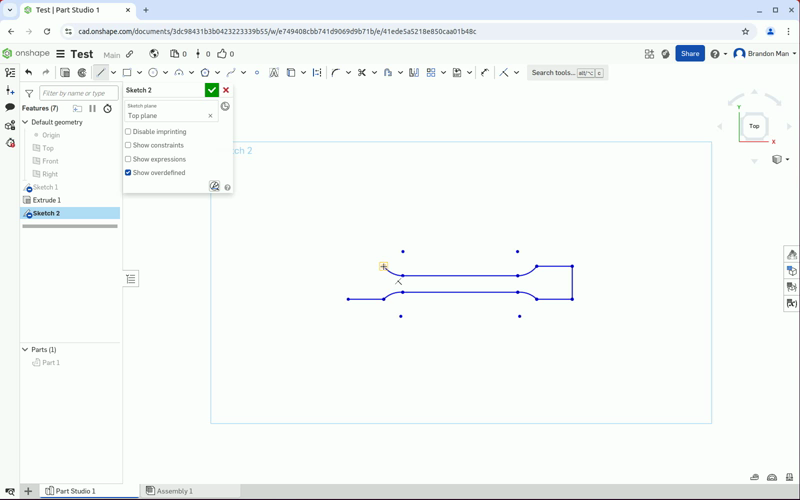
click(383, 266)
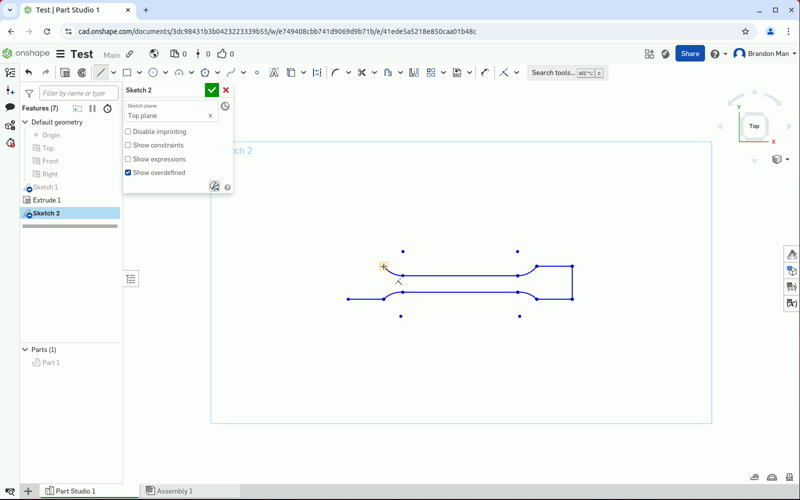
key_down(shift)
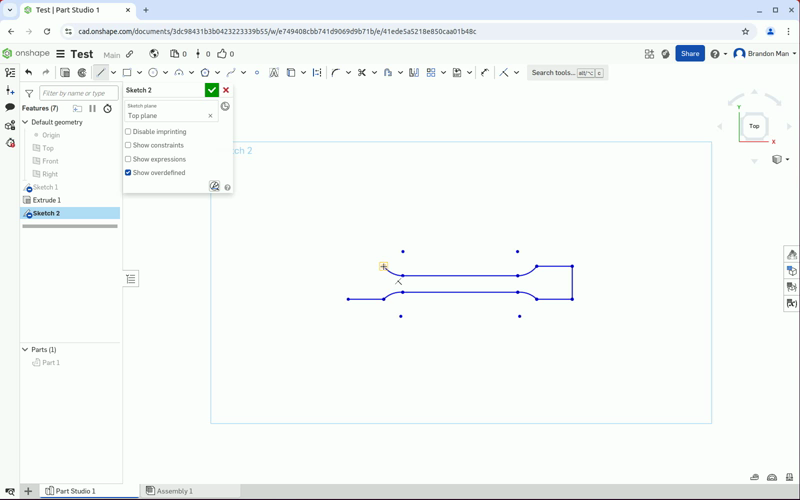
mouse_move(413, 266)
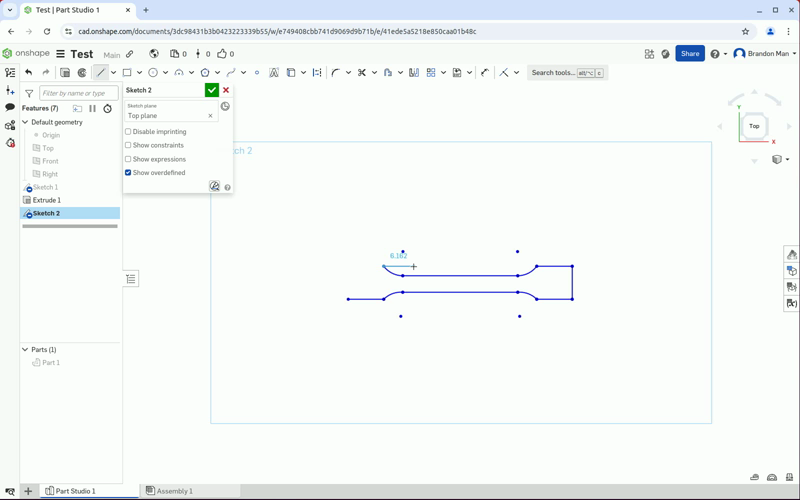
mouse_move(348, 266)
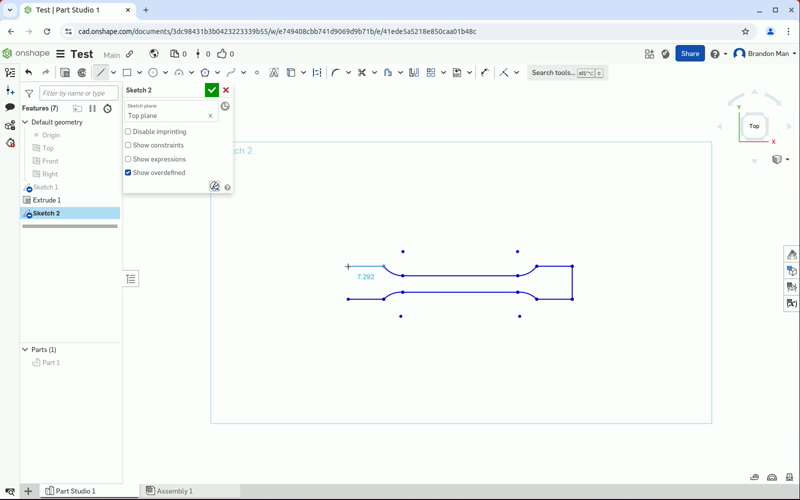
click(348, 266)
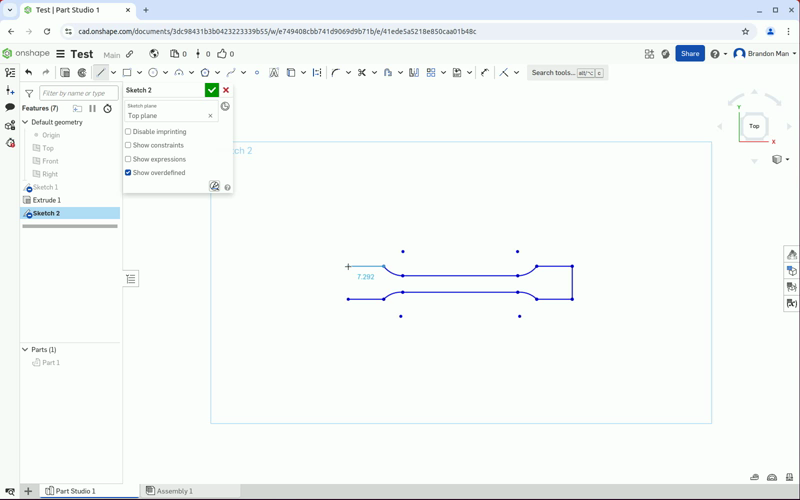
key_up(shift)
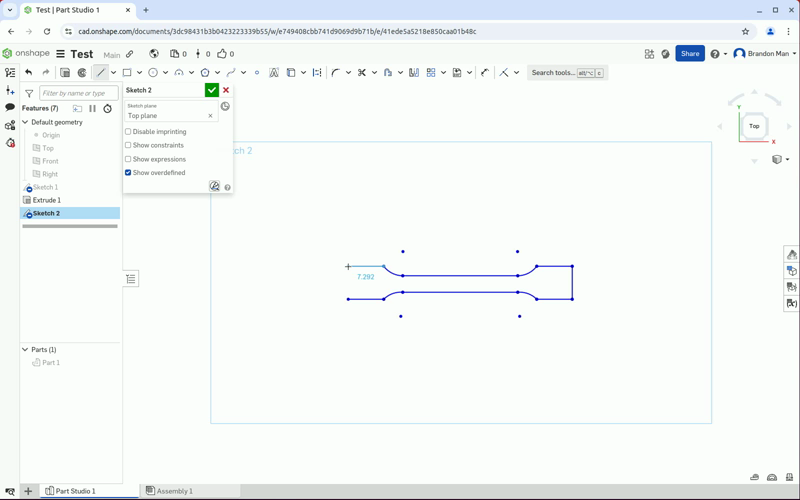
mouse_move(378, 266)
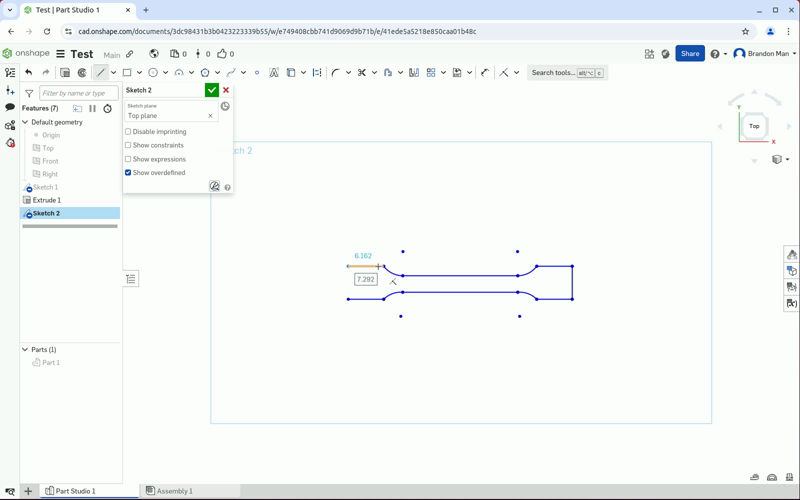
key_down(shift)
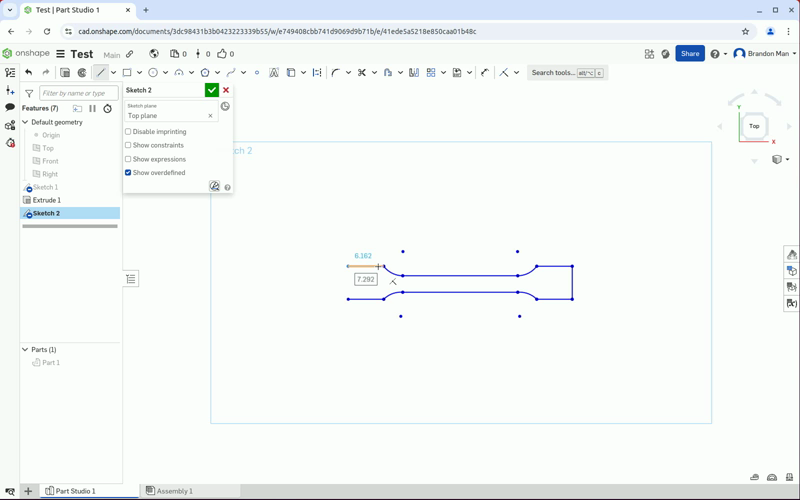
mouse_move(348, 299)
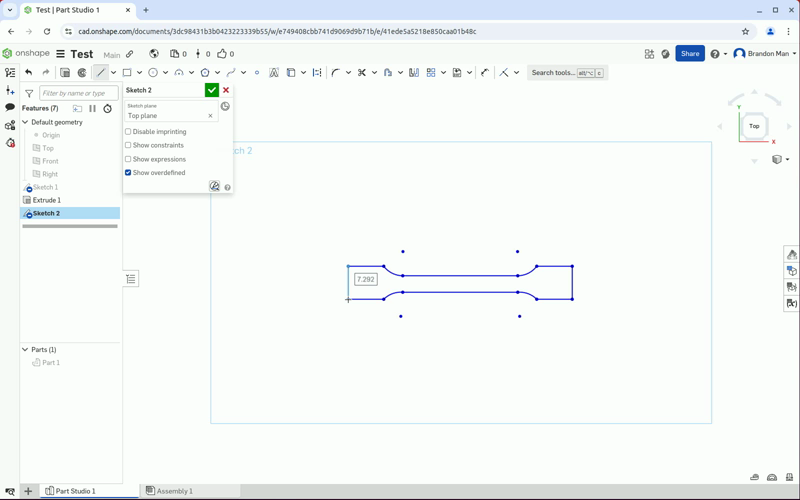
key_up(shift)
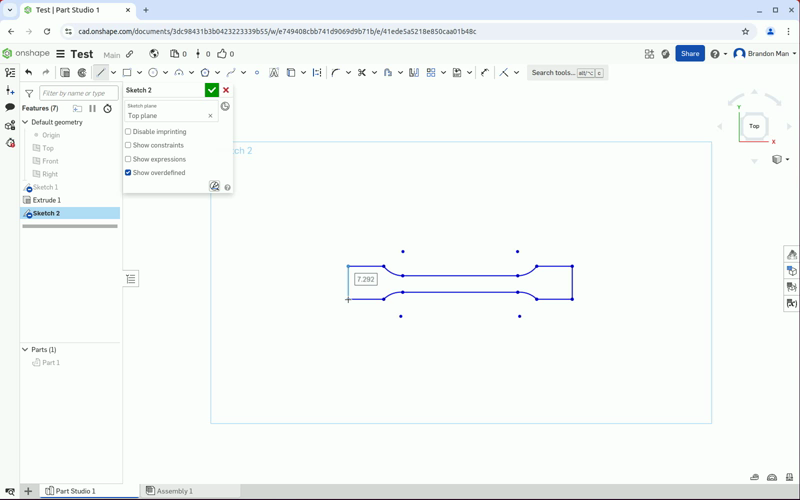
click(348, 299)
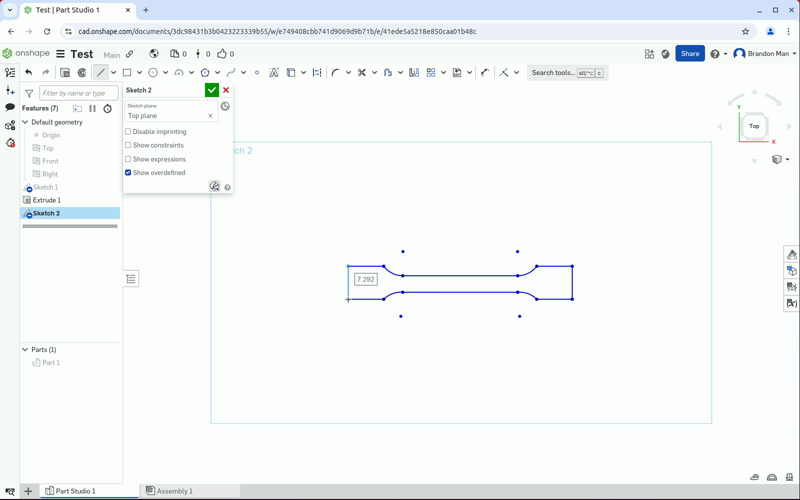
key(esc)
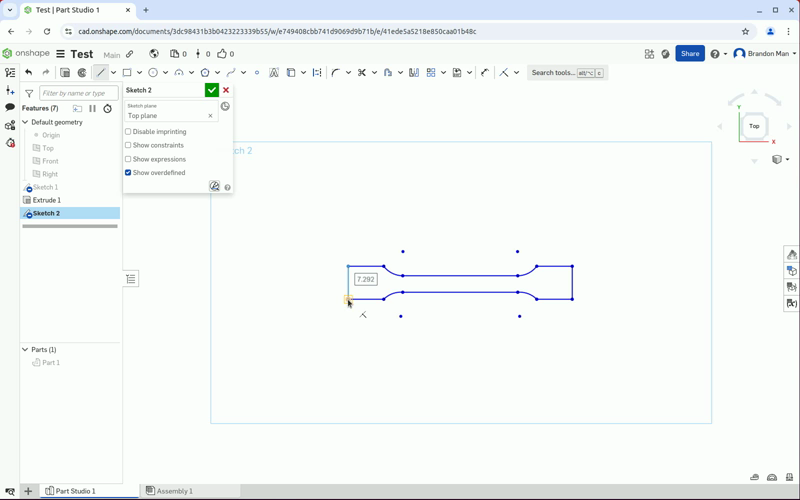
mouse_move(558, 278)
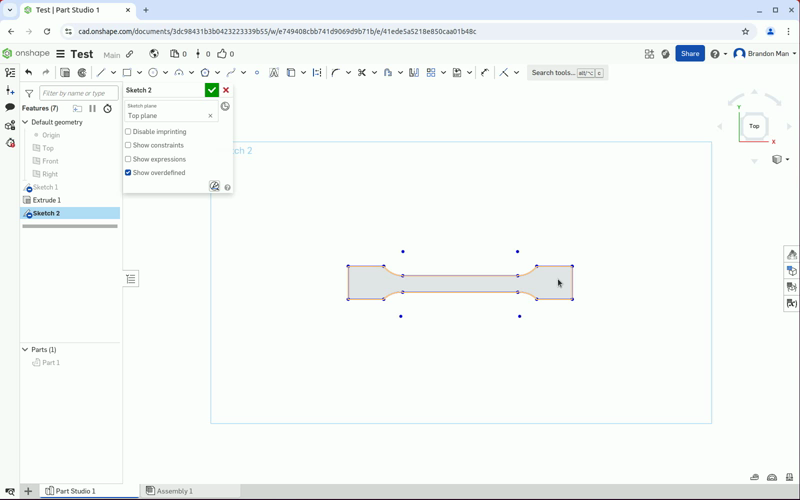
click(558, 278)
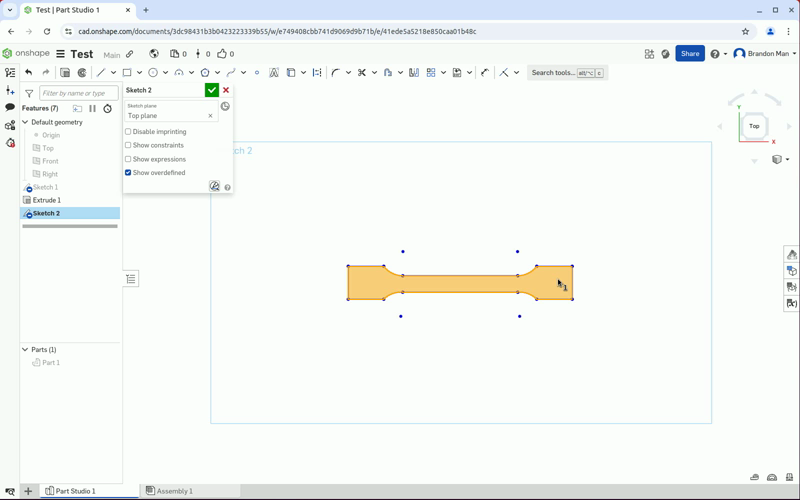
mouse_move(73, 352)
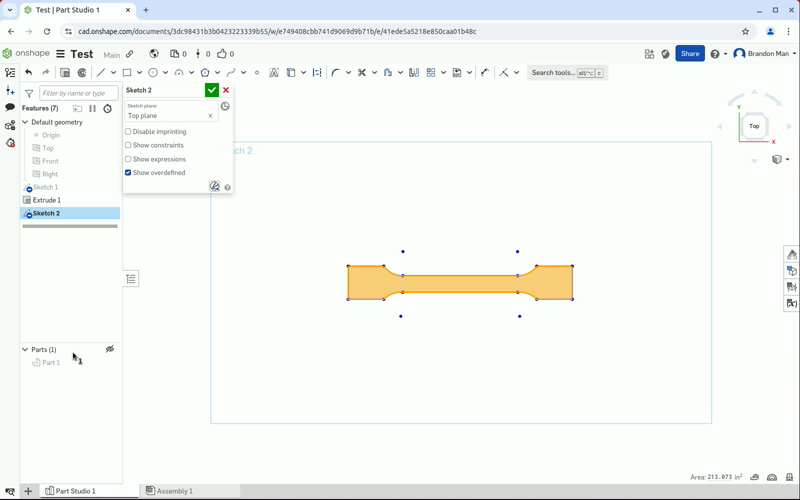
key(shift+y)
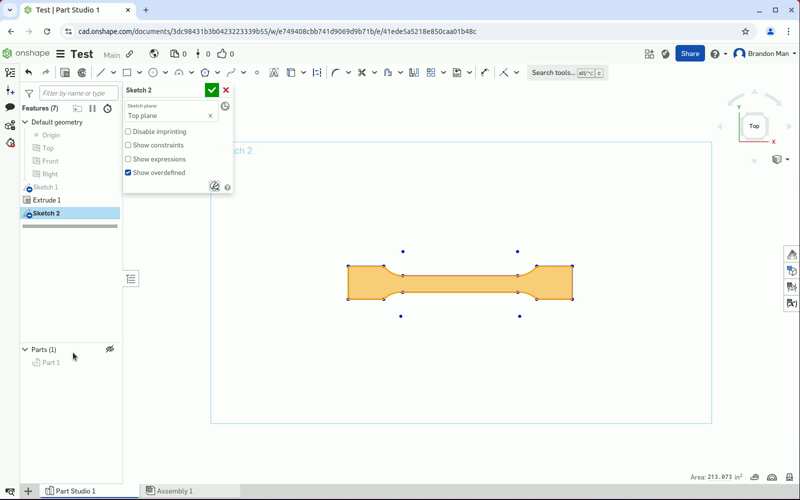
key(shift+e)
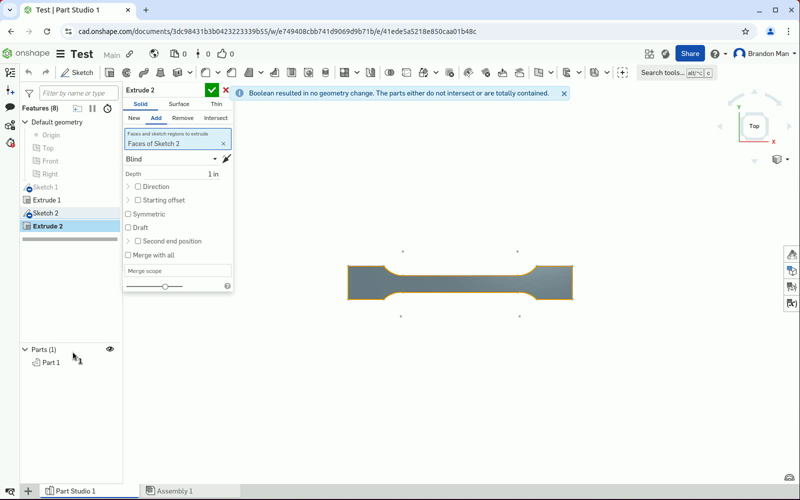
mouse_move(143, 106)
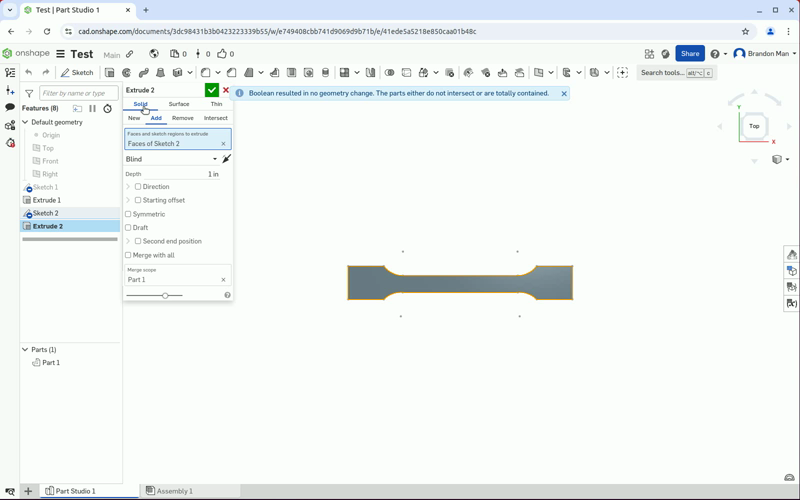
click(143, 106)
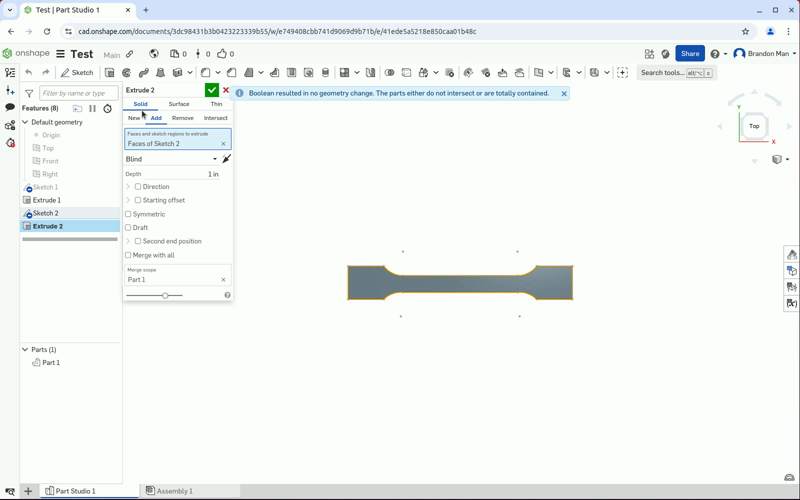
mouse_move(137, 120)
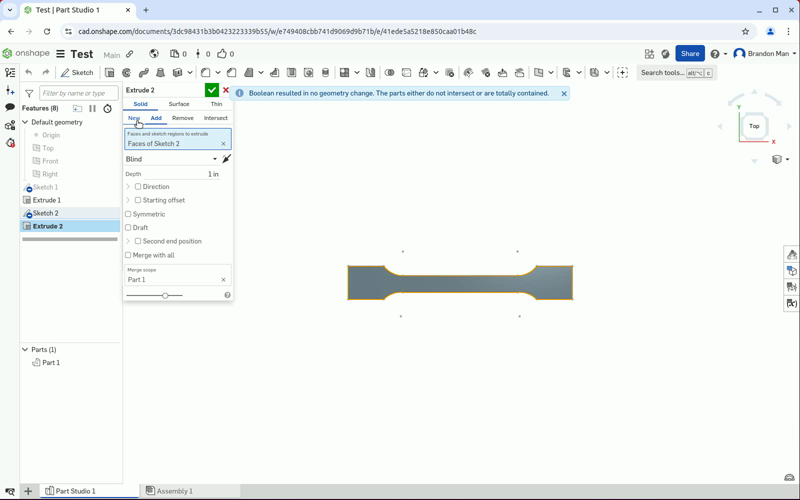
click(137, 120)
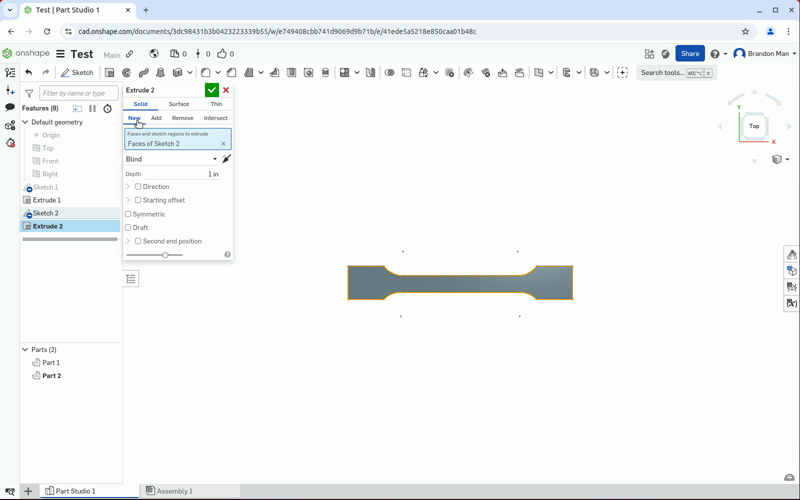
key(tab, 4)
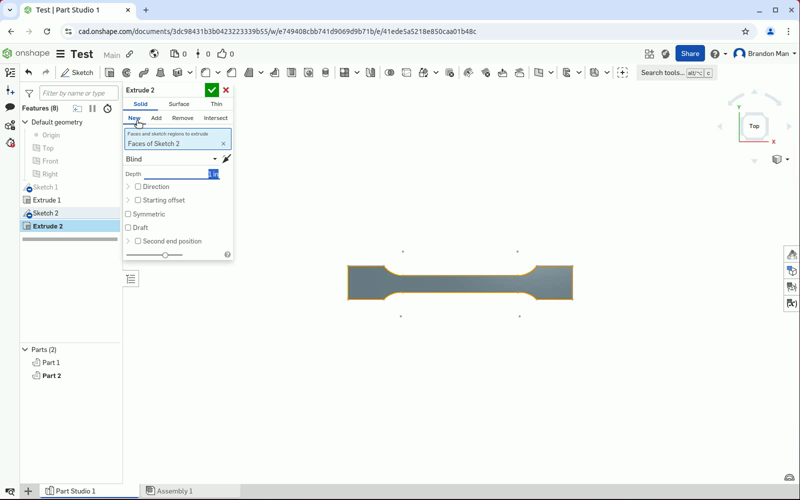
text(2.888)
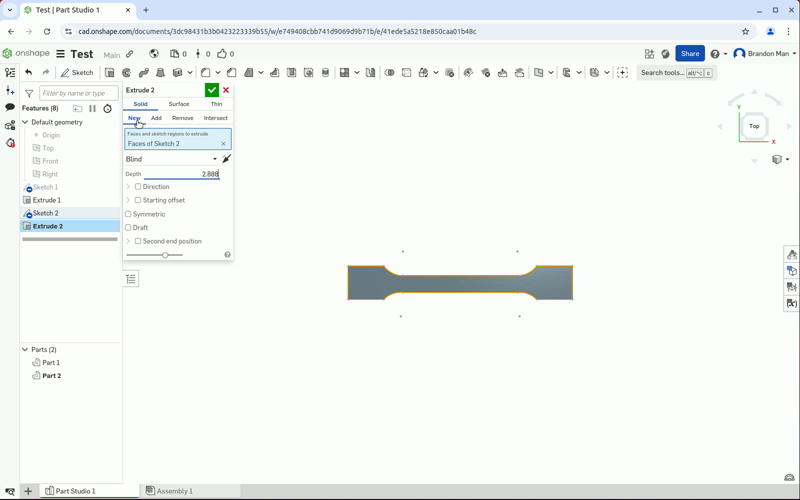
key(tab, 3)
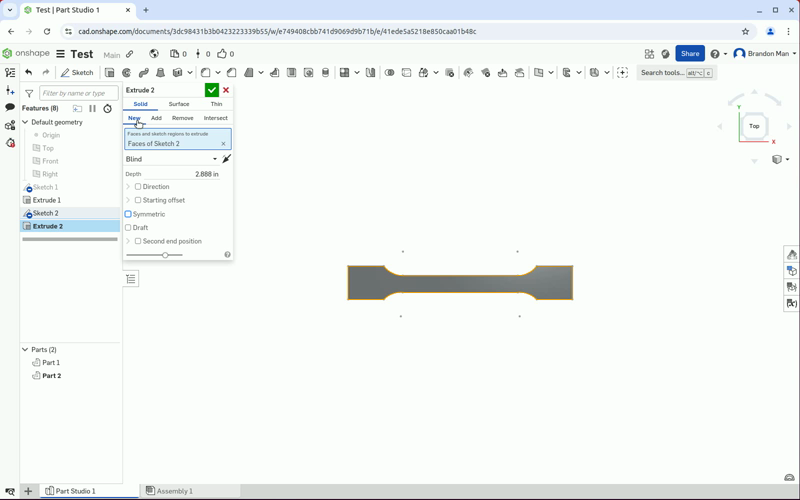
key(space)
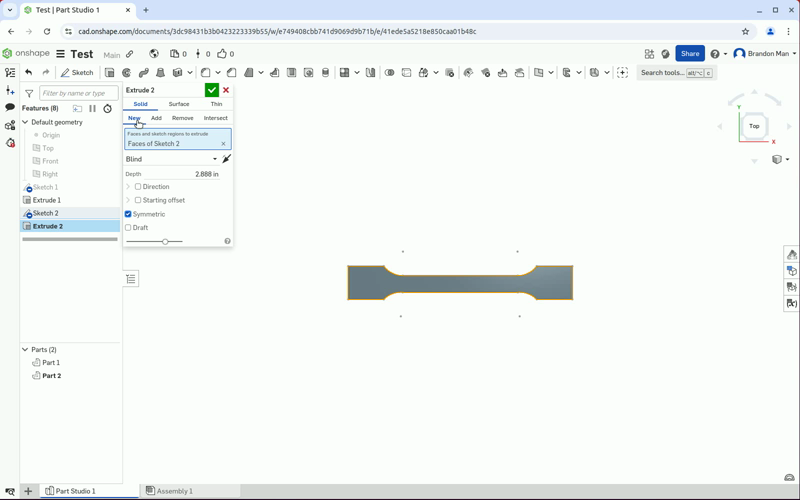
key(enter)
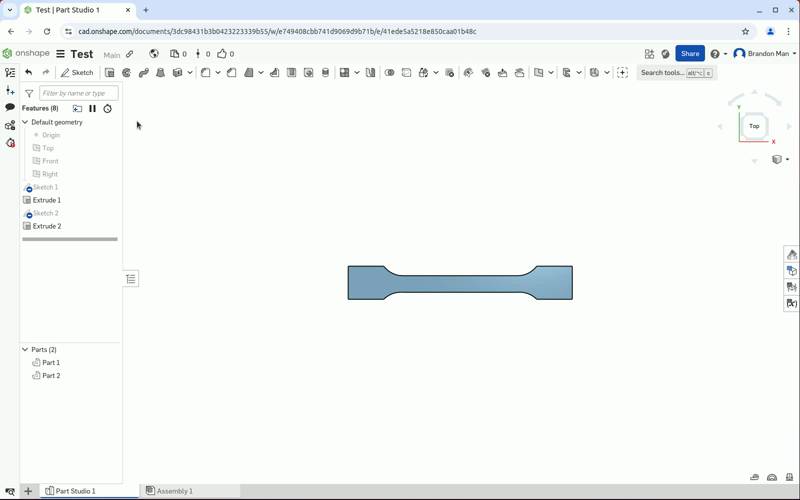
key(shift+h)
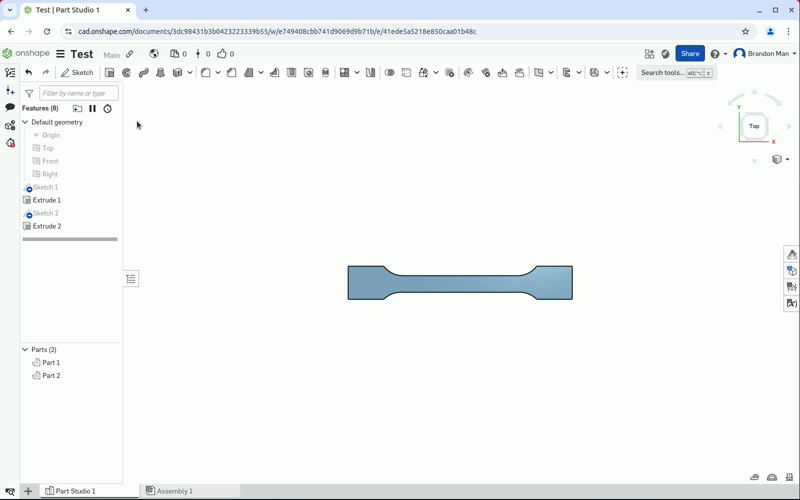
key(shift+h)
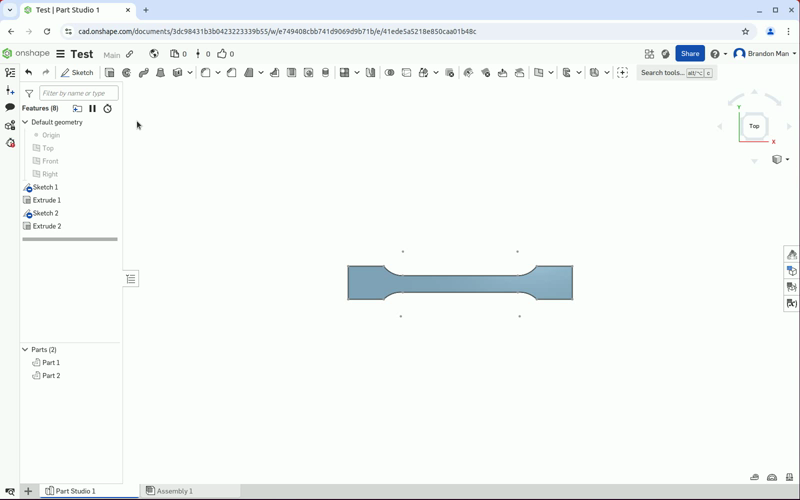
key(shift+7)
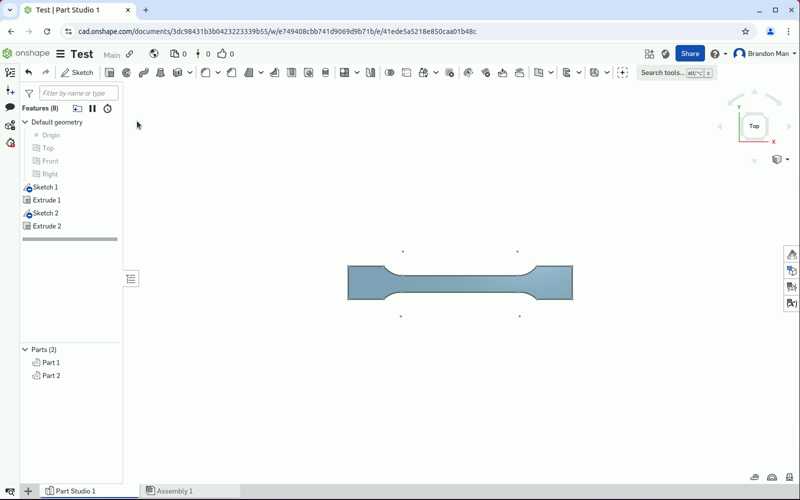
key(up, 3)
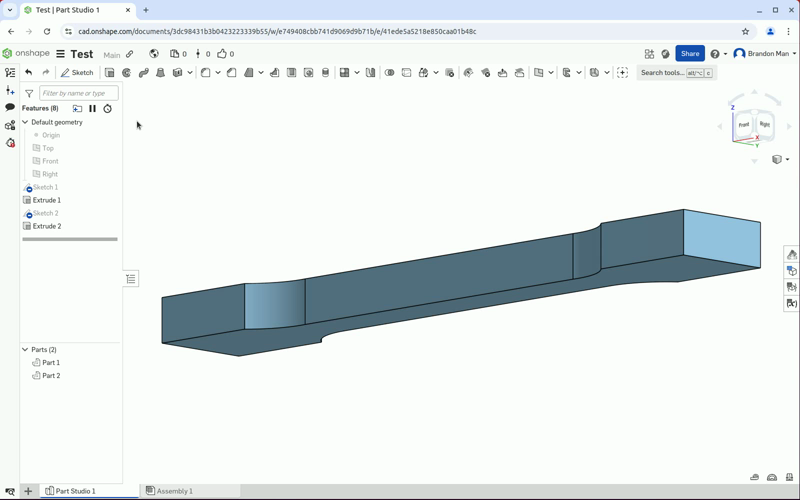
key(left, 3)
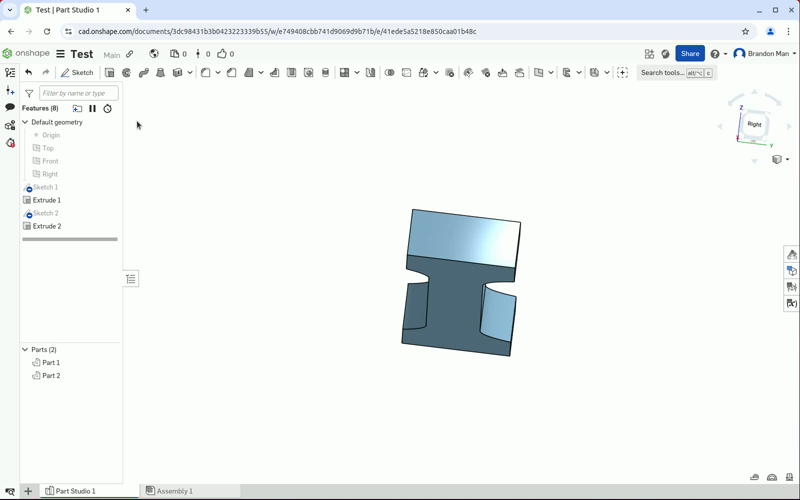
key(right, 3)
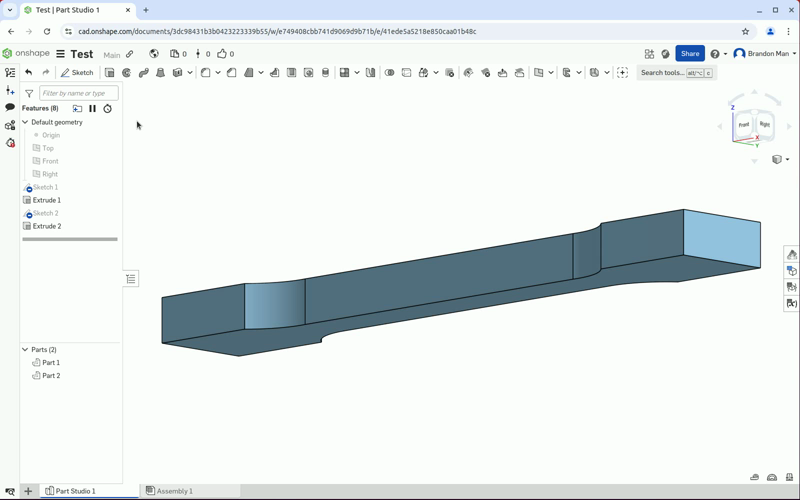
key(down, 3)
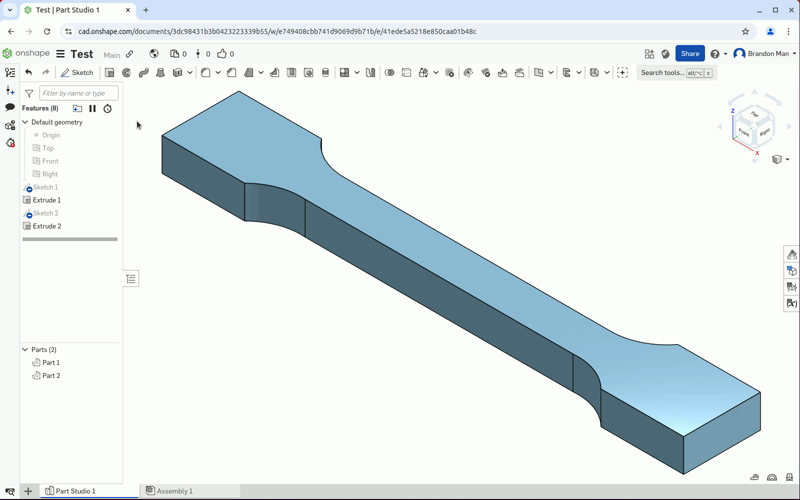
mouse_move(73, 189)
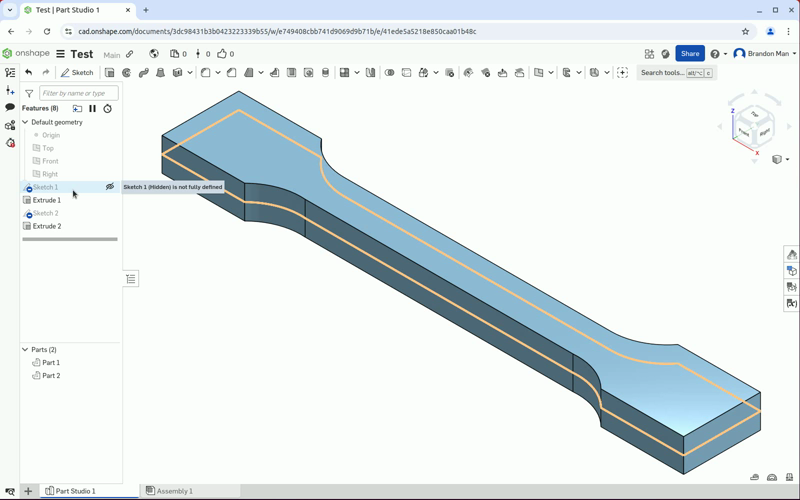
click(73, 189)